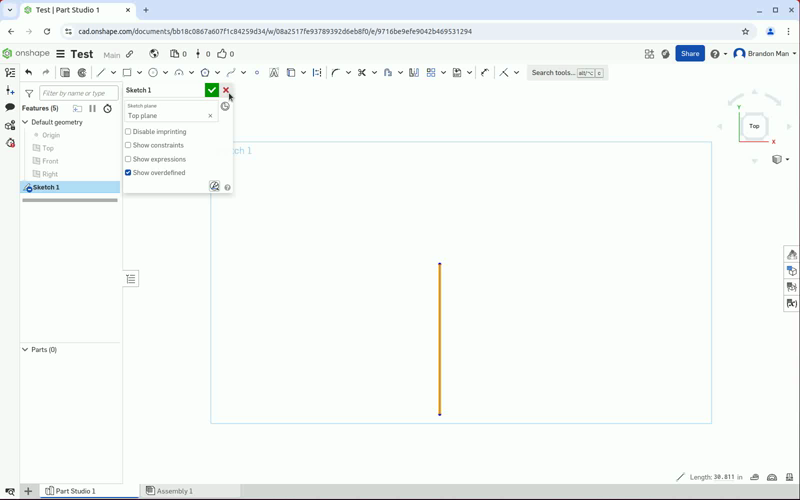
key(shift+h)
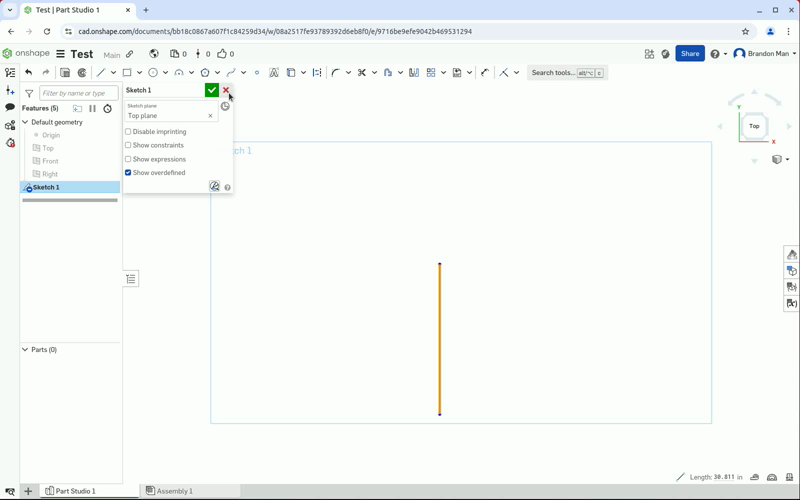
key(shift+s)
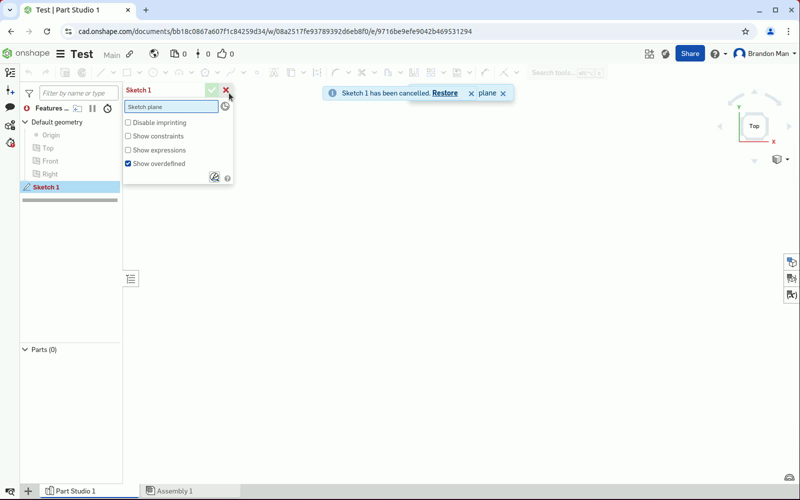
mouse_move(73, 150)
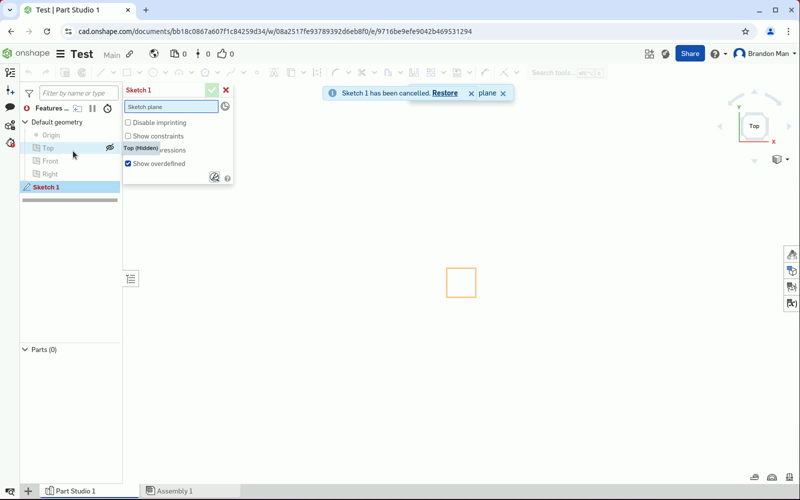
click(73, 150)
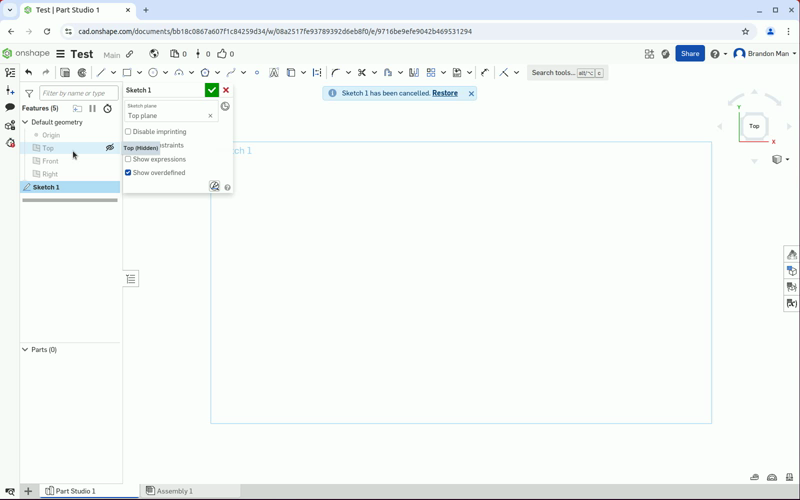
mouse_move(73, 352)
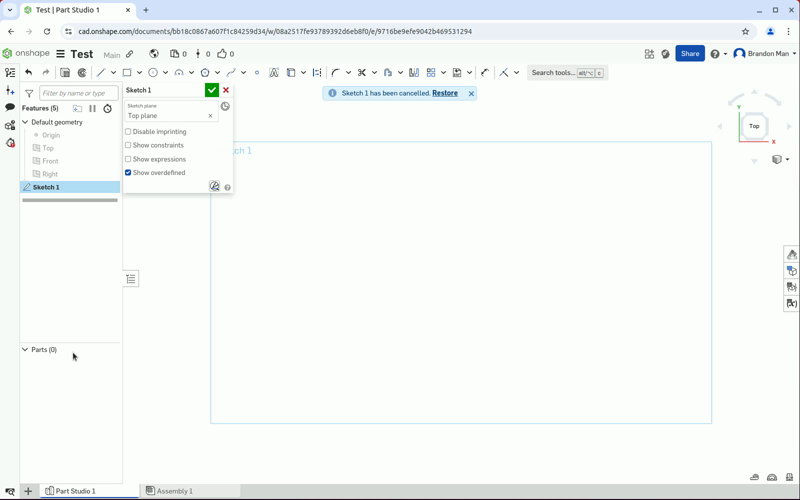
key(y)
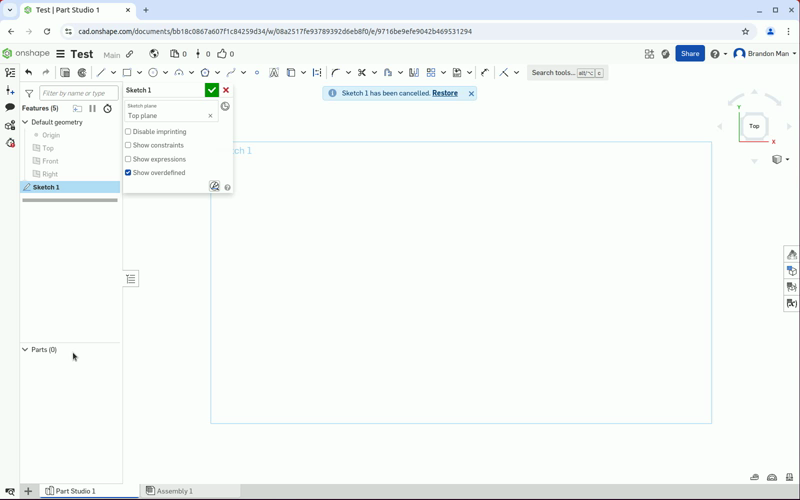
key(l)
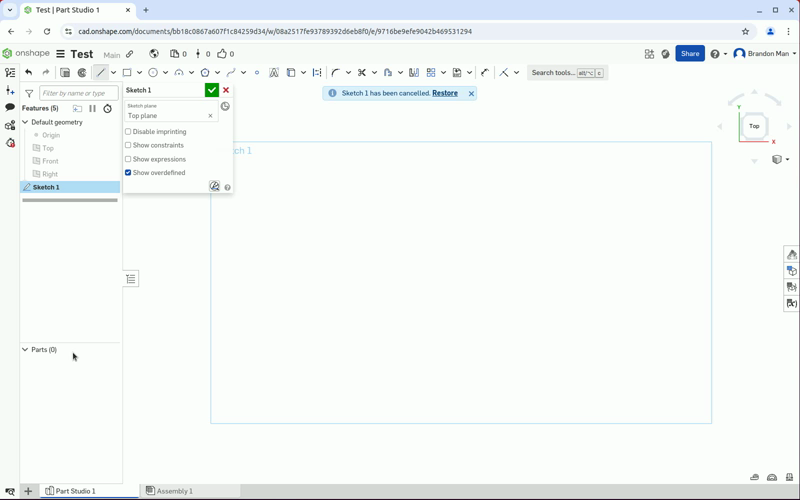
key_down(shift)
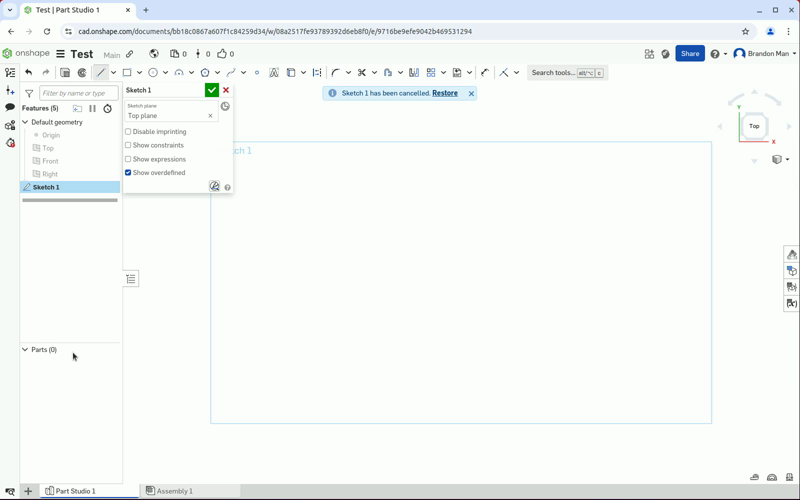
mouse_move(361, 316)
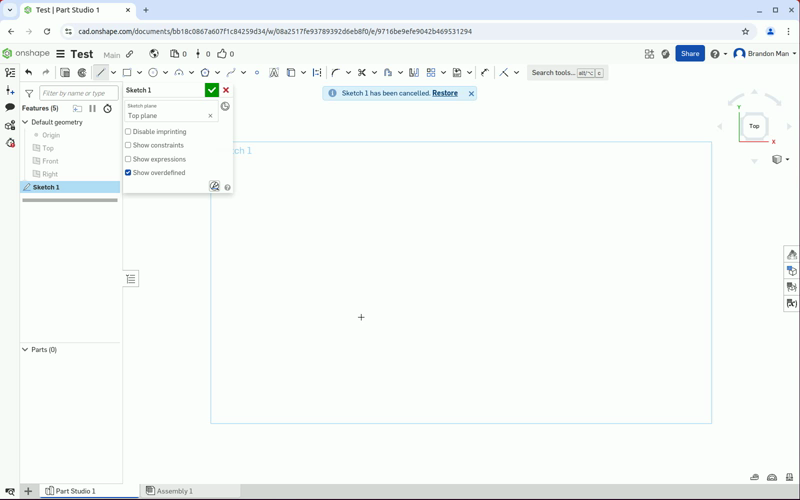
click(361, 316)
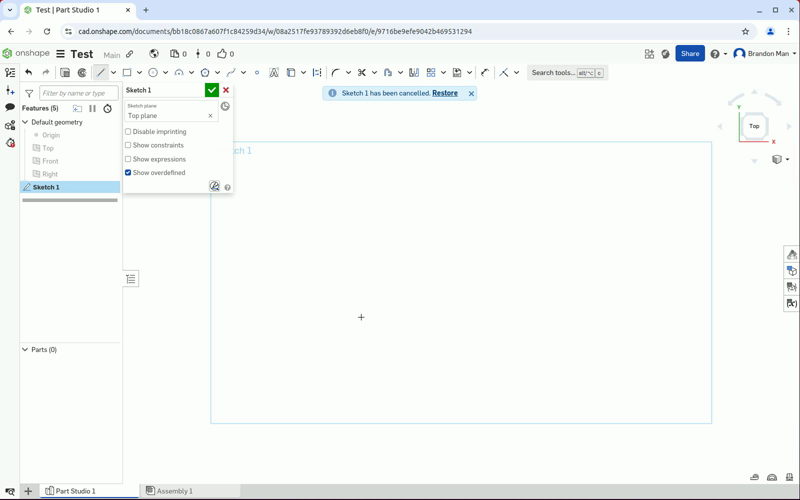
key_up(shift)
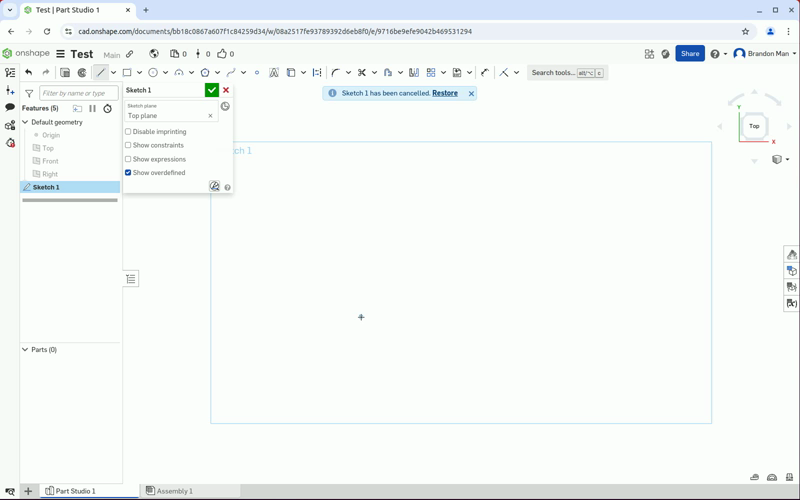
key_down(shift)
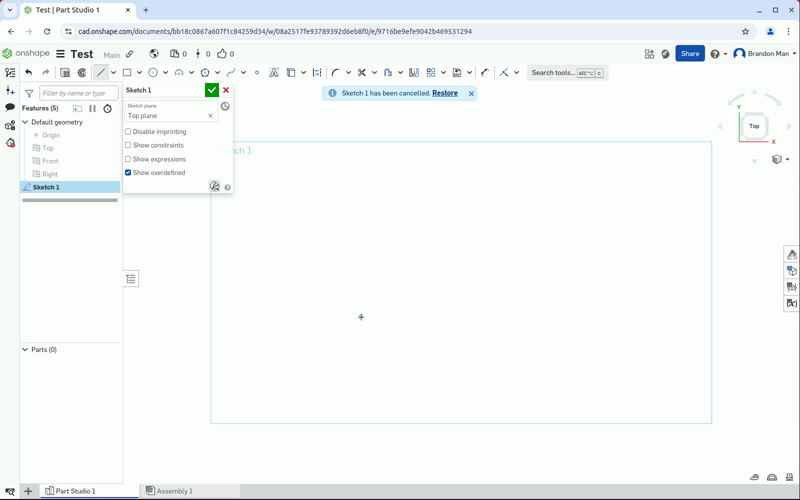
mouse_move(559, 316)
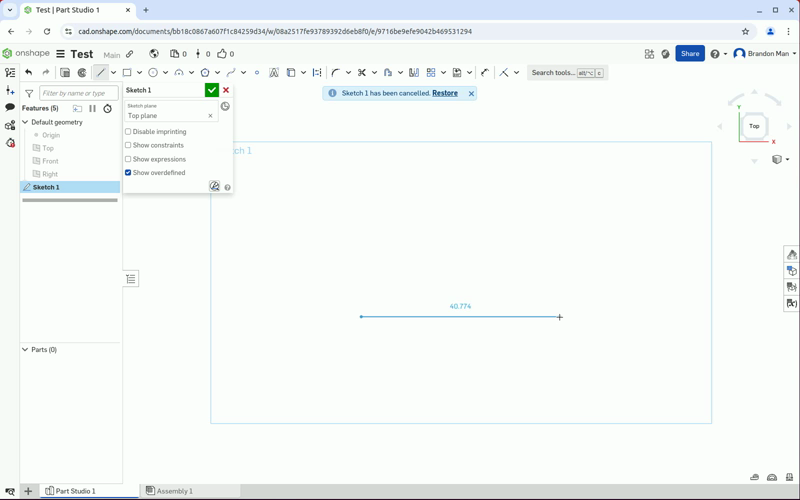
click(559, 316)
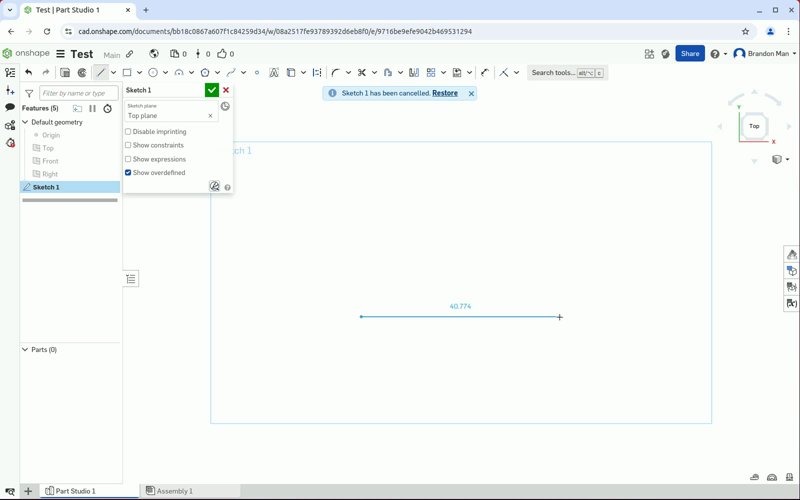
key_up(shift)
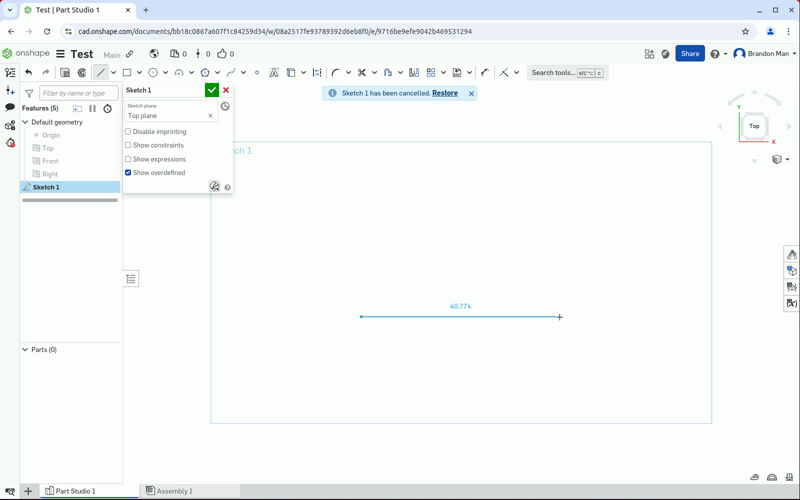
key_down(shift)
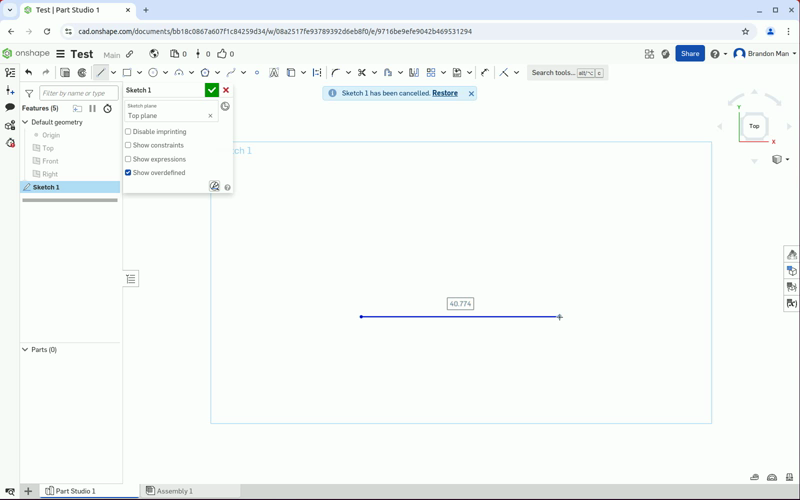
mouse_move(559, 250)
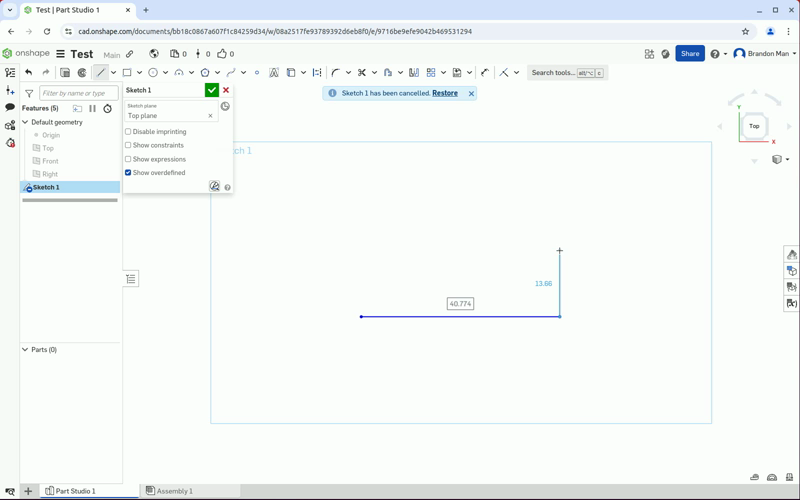
click(559, 250)
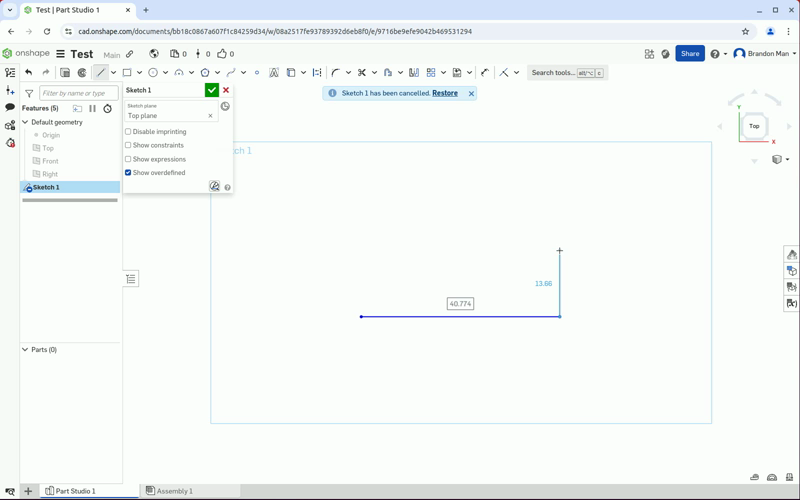
key_up(shift)
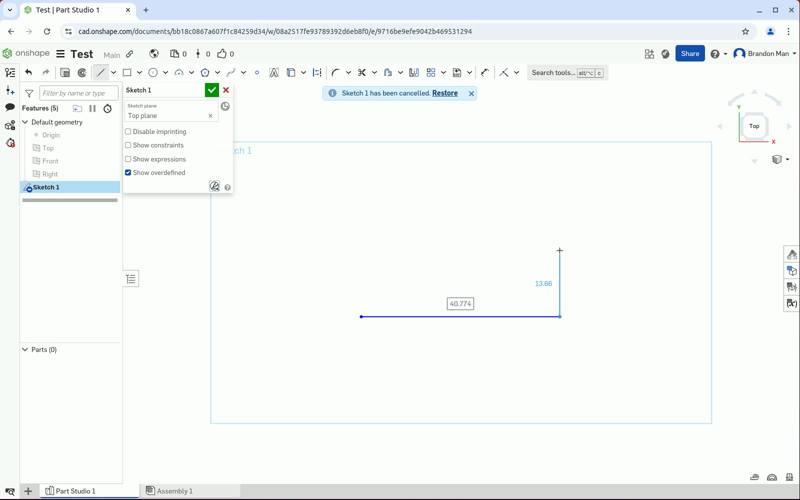
key_down(shift)
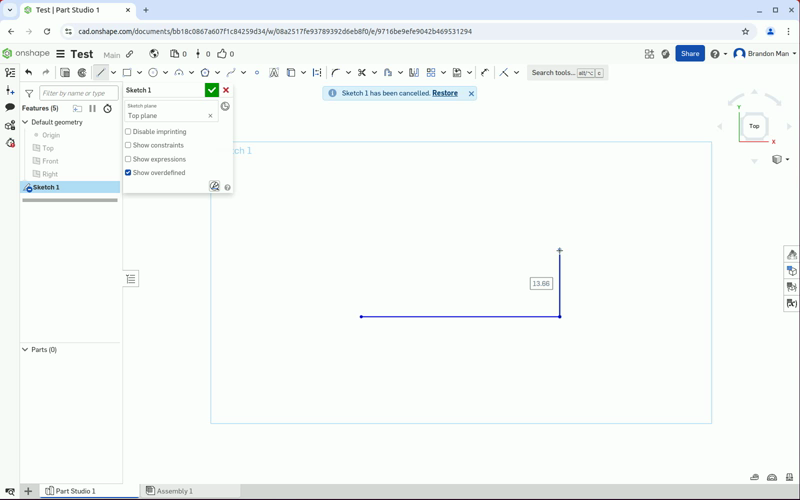
mouse_move(361, 250)
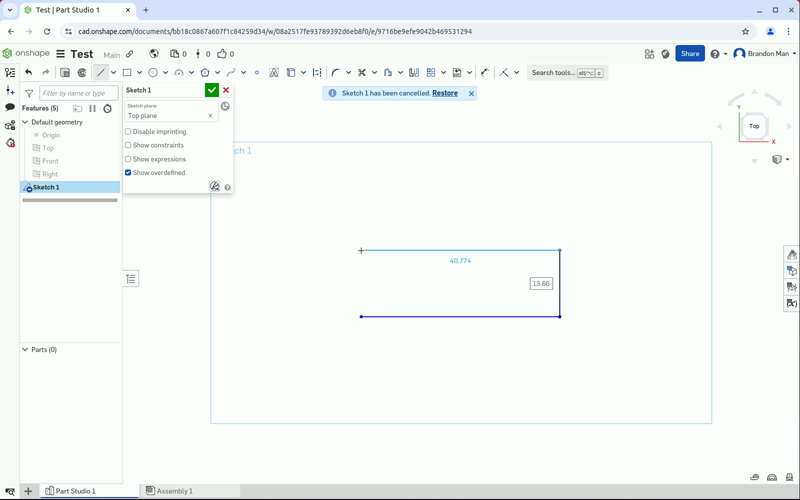
click(361, 250)
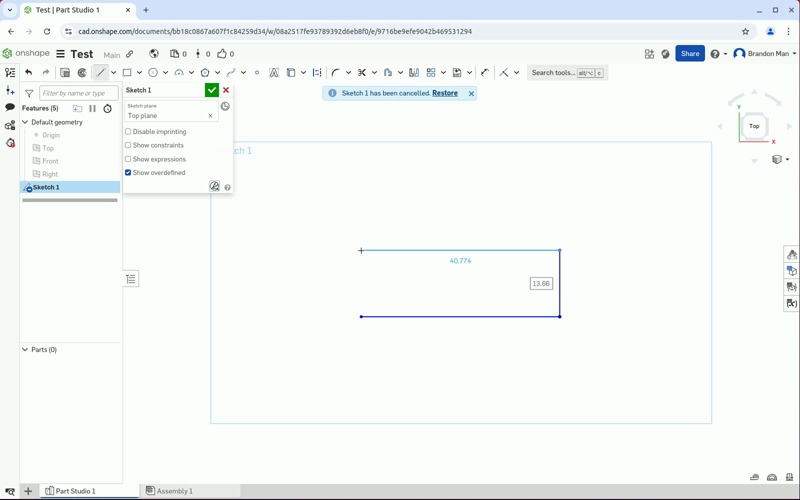
key_up(shift)
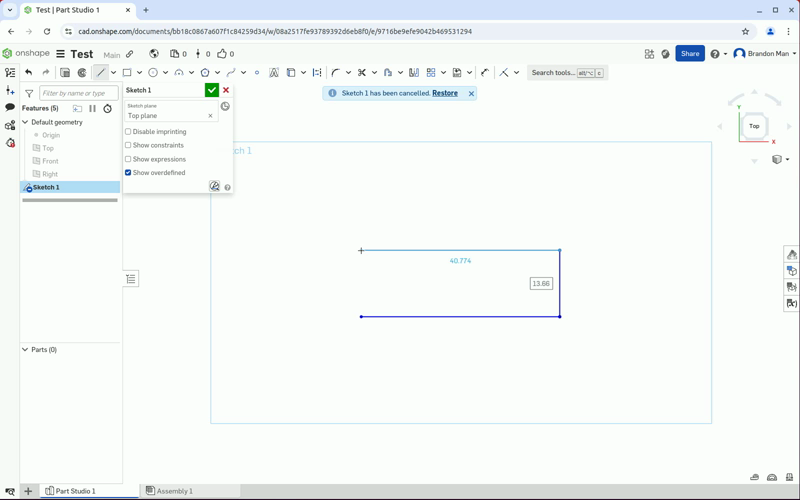
key_down(shift)
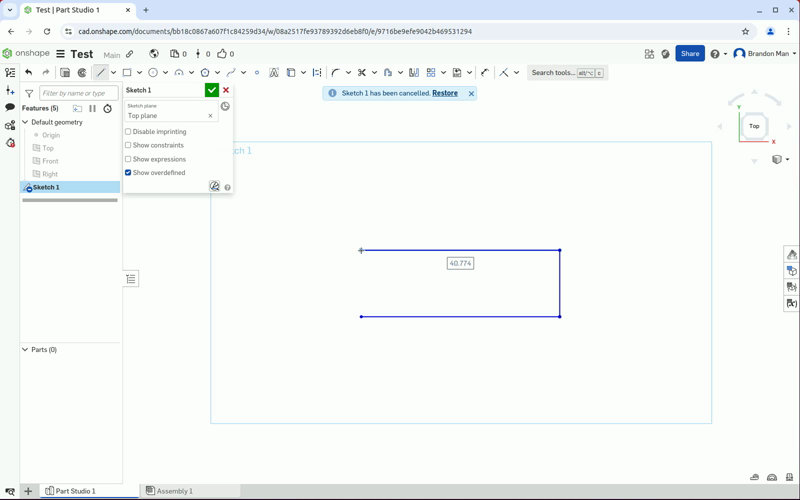
mouse_move(361, 316)
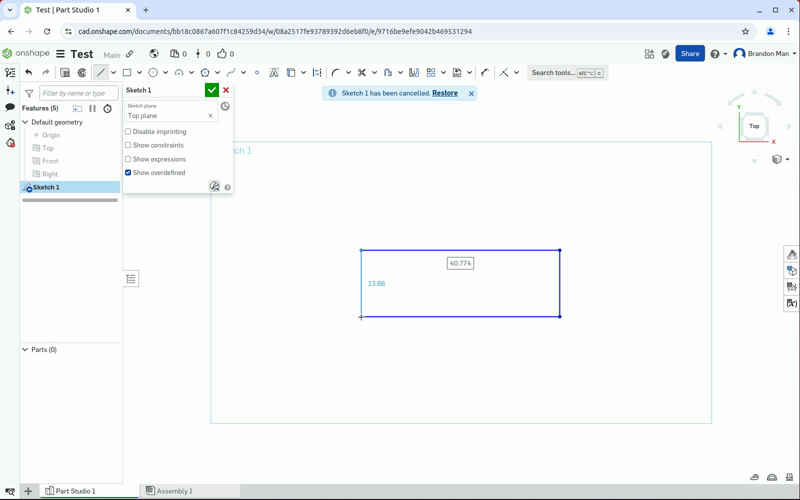
key_up(shift)
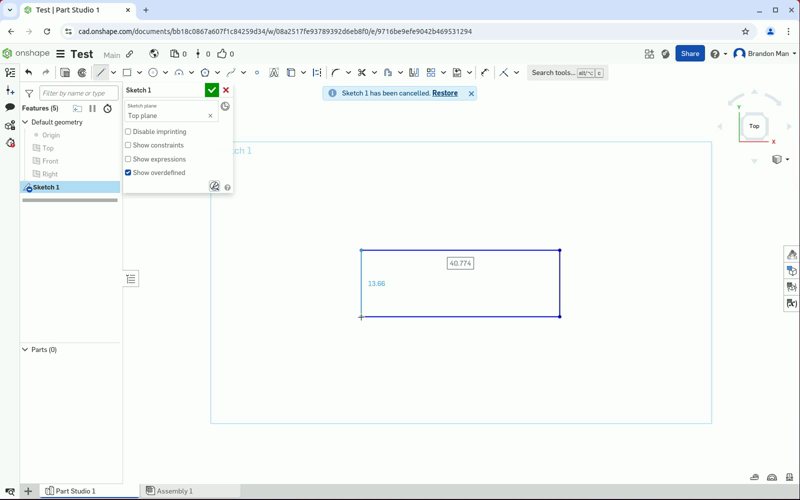
click(361, 316)
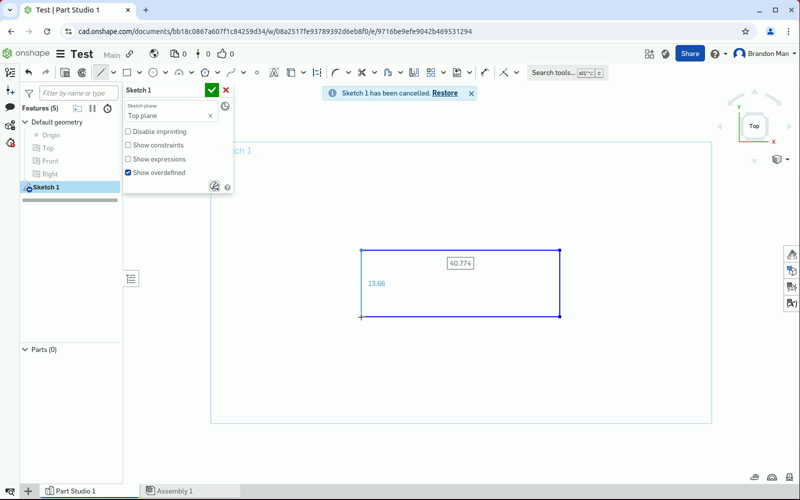
key(esc)
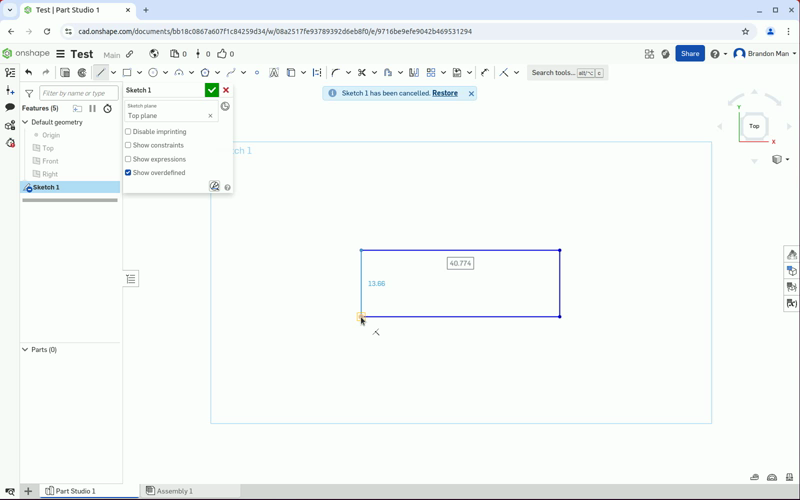
mouse_move(459, 265)
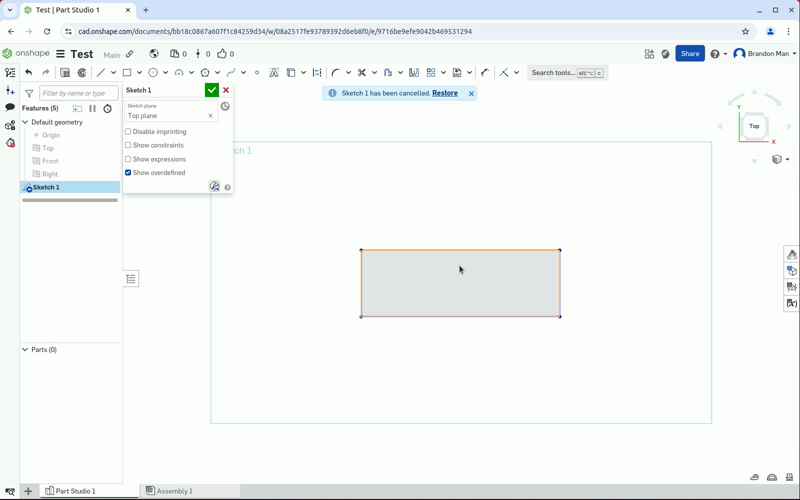
click(459, 265)
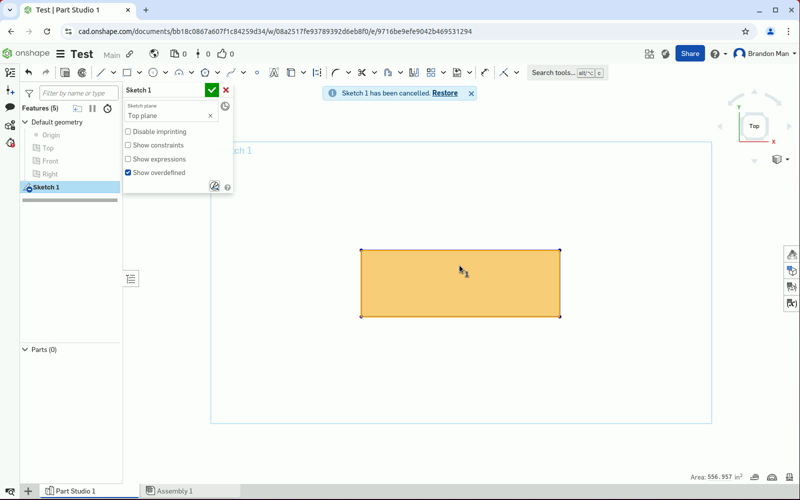
mouse_move(73, 352)
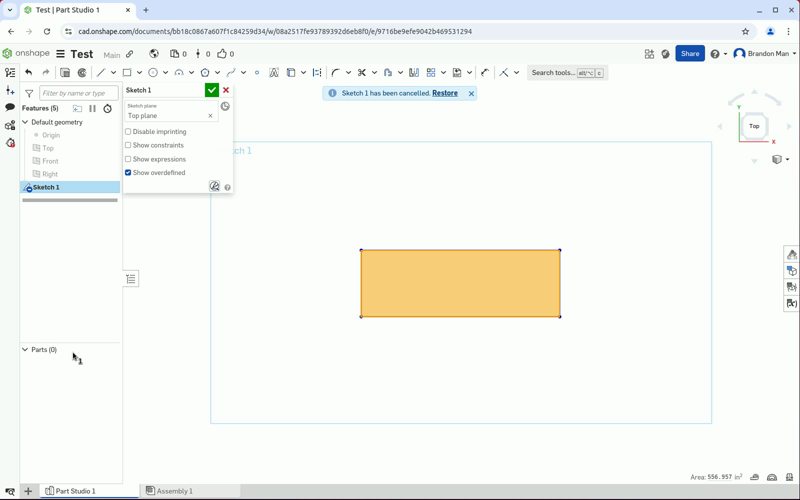
key(shift+y)
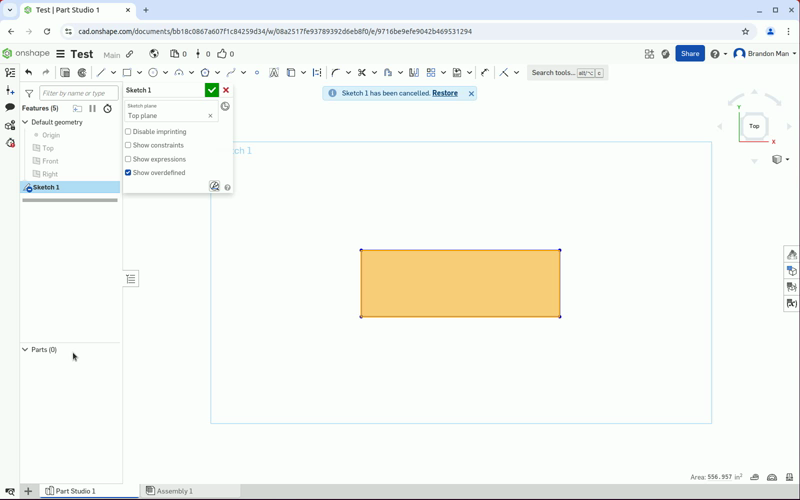
key(shift+e)
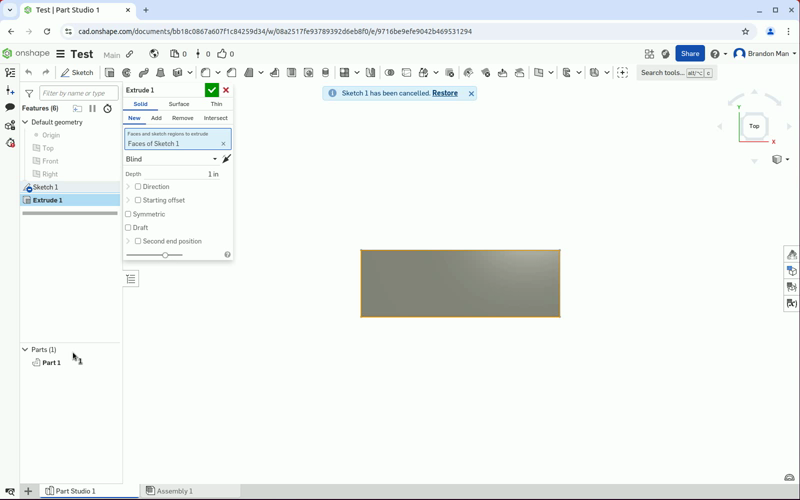
mouse_move(143, 106)
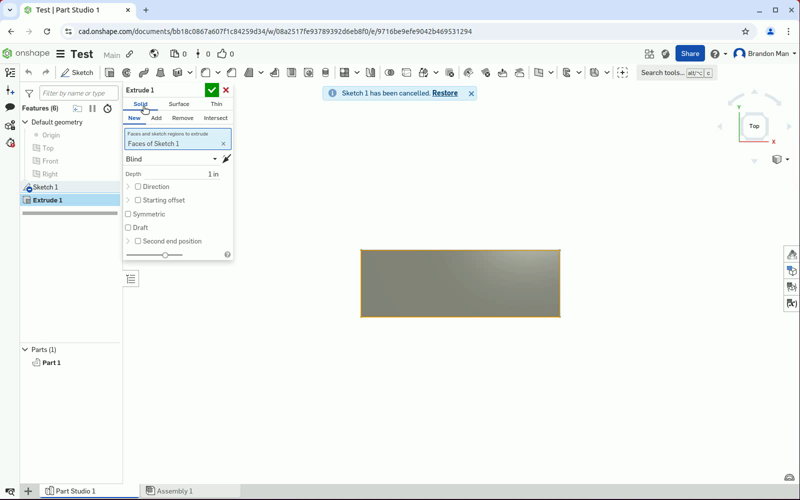
click(143, 106)
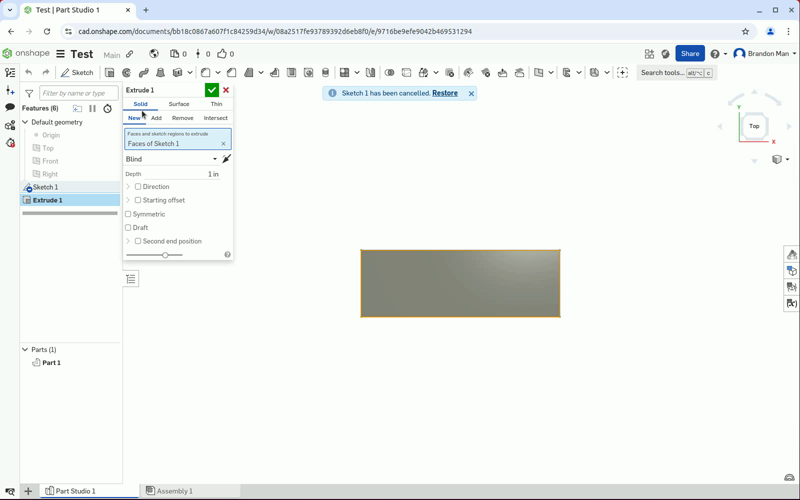
mouse_move(137, 120)
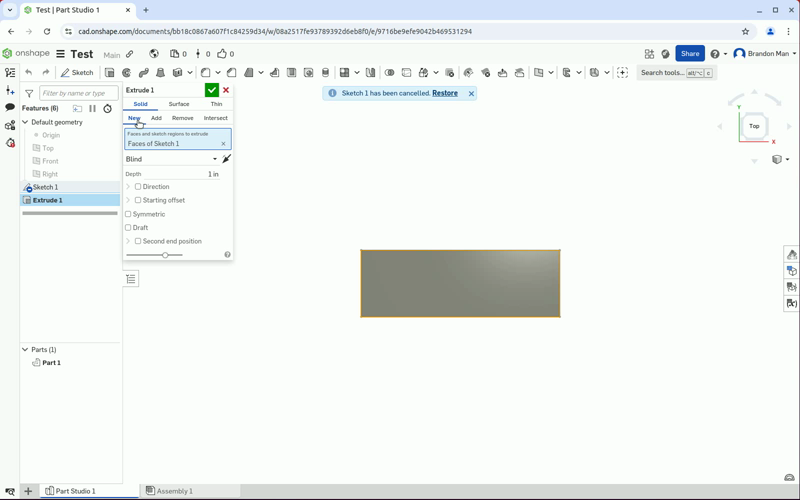
click(137, 120)
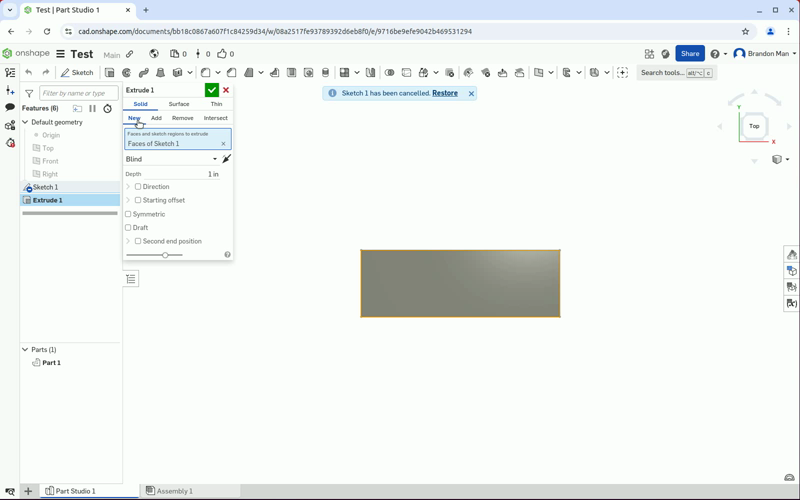
key(tab, 4)
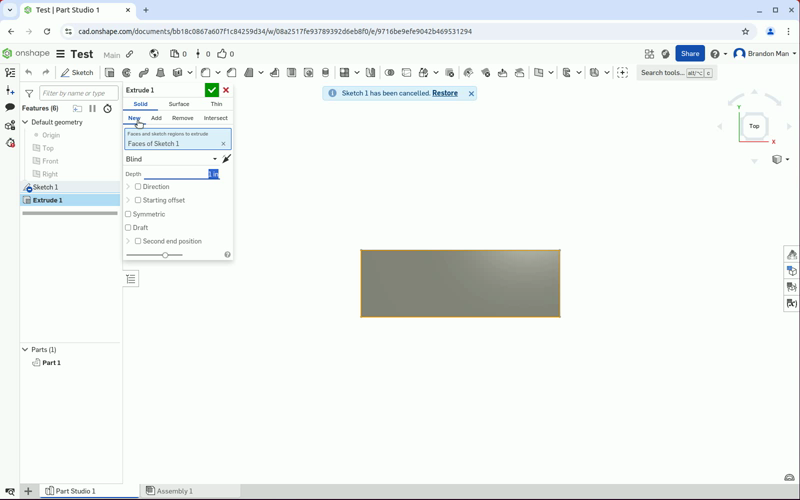
text(3.129)
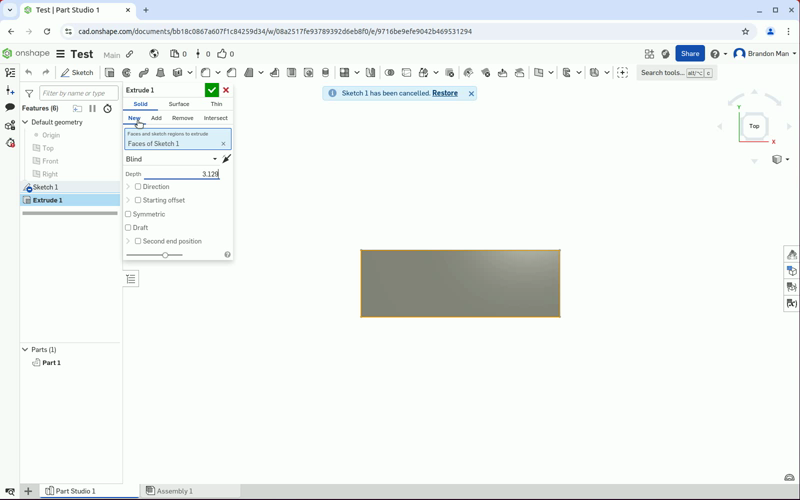
key(enter)
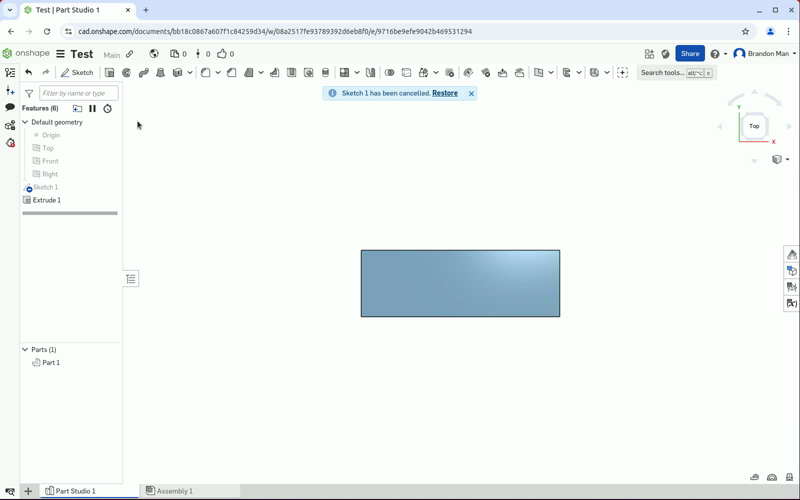
key(shift+h)
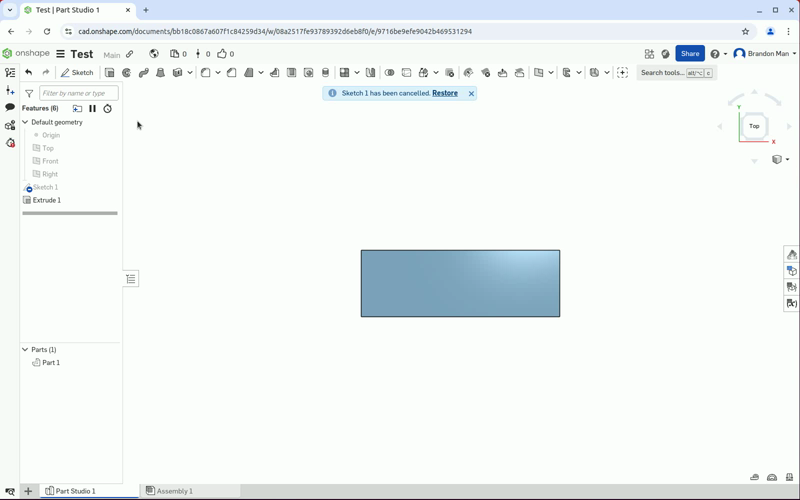
key(shift+h)
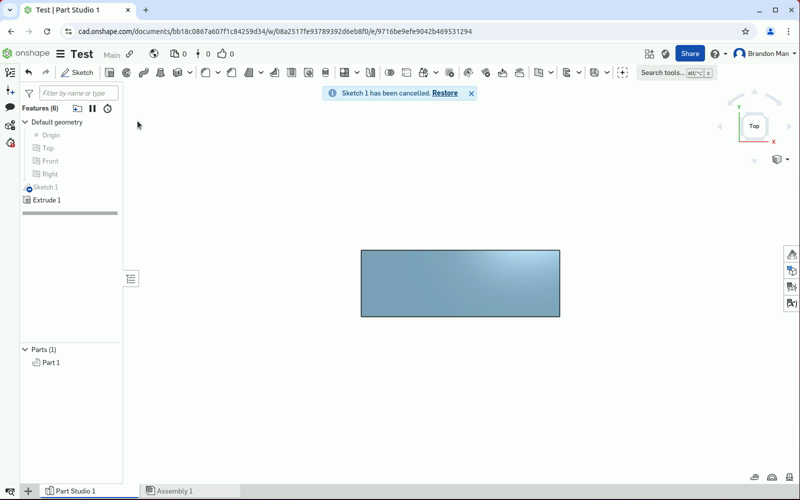
mouse_move(73, 189)
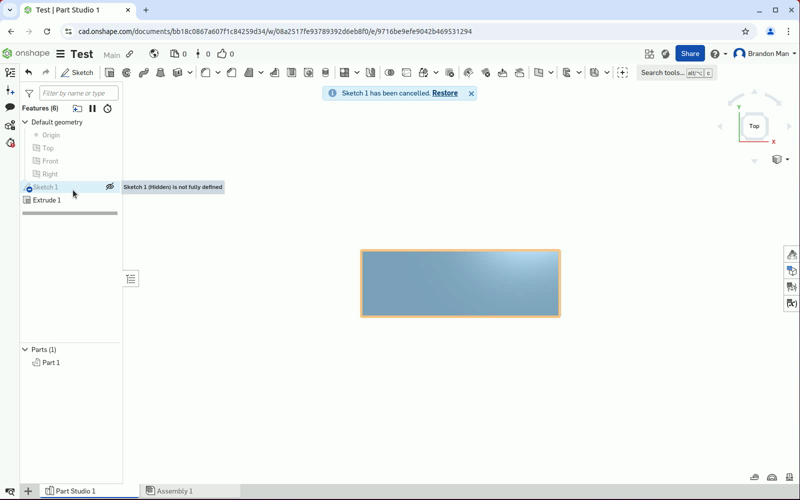
click(73, 189)
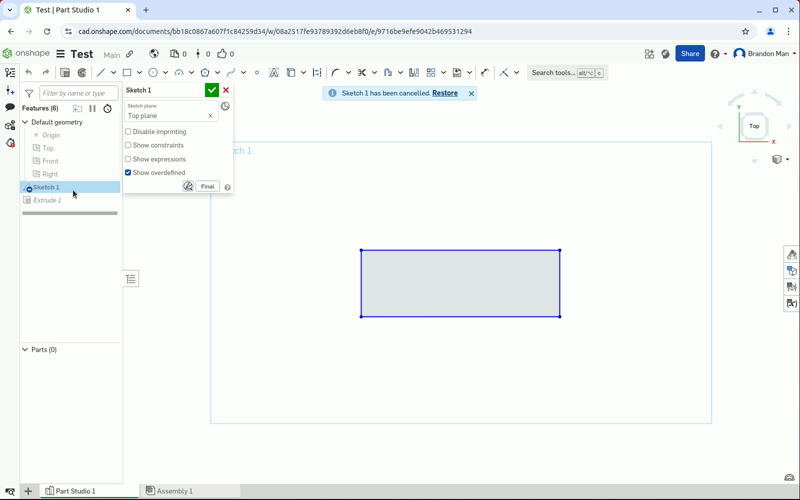
mouse_move(229, 92)
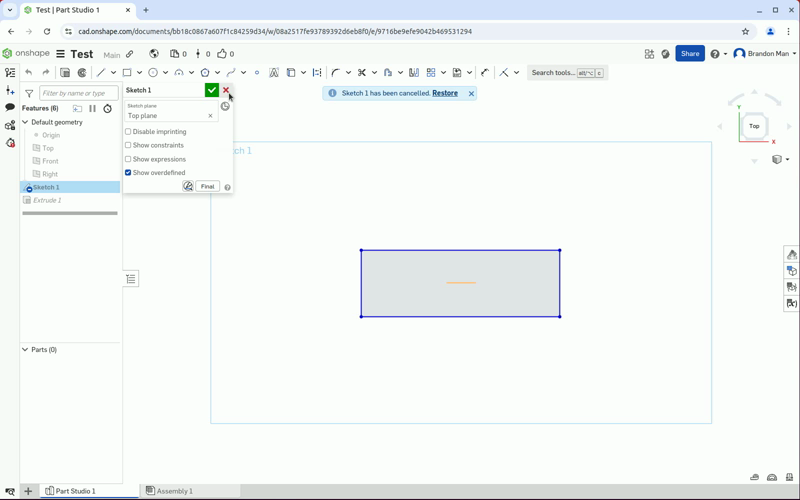
click(229, 92)
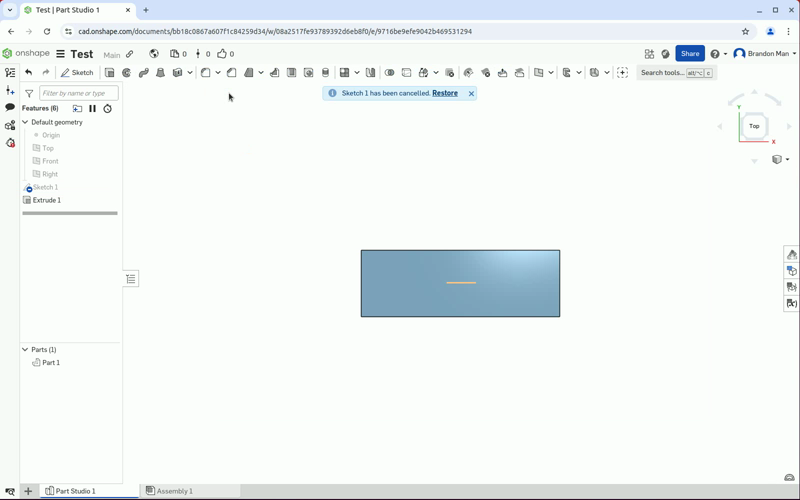
mouse_move(73, 352)
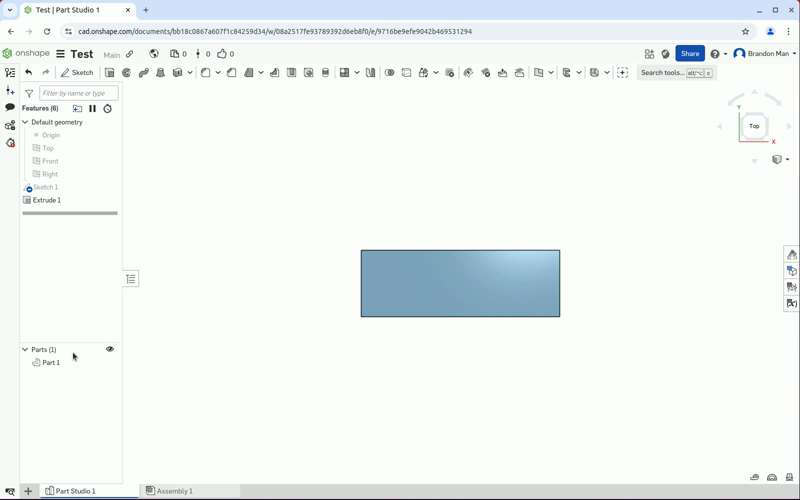
key(y)
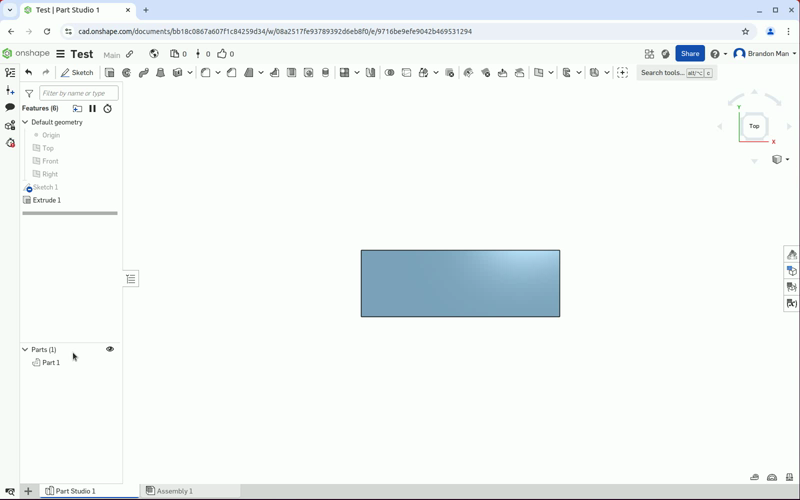
key(shift+p)
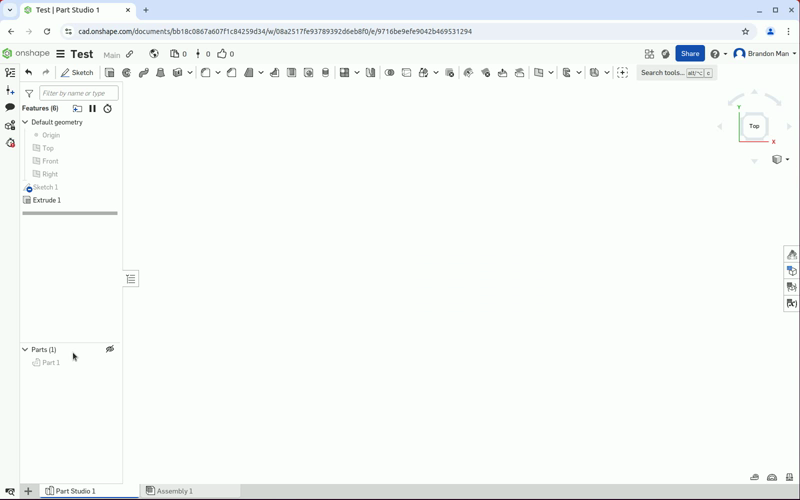
key(space)
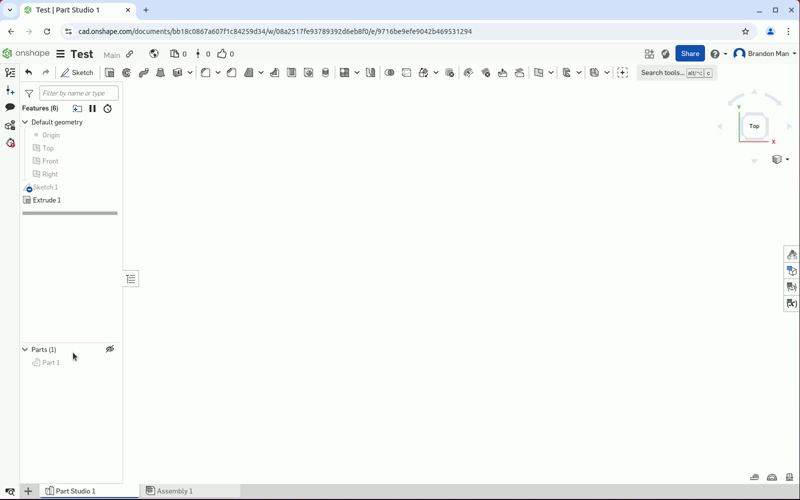
key_down(shift)
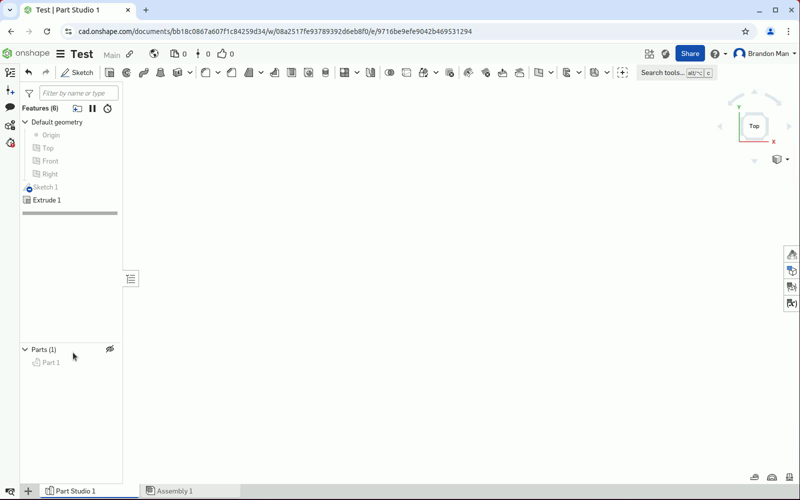
key(up)
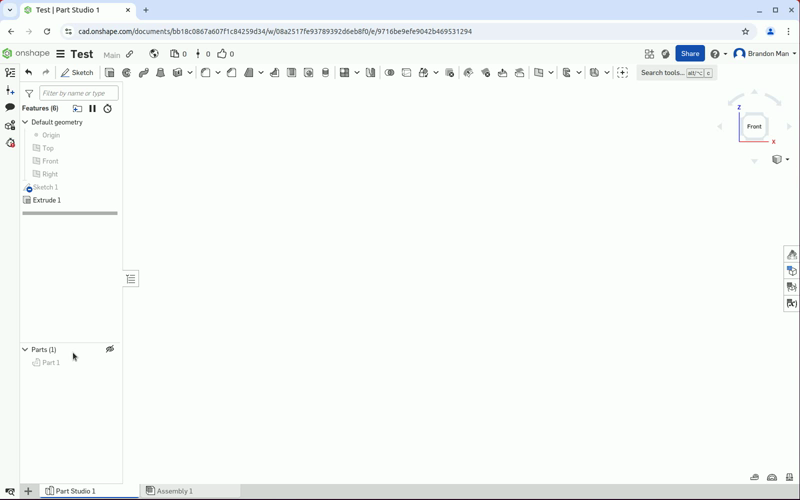
key_up(shift)
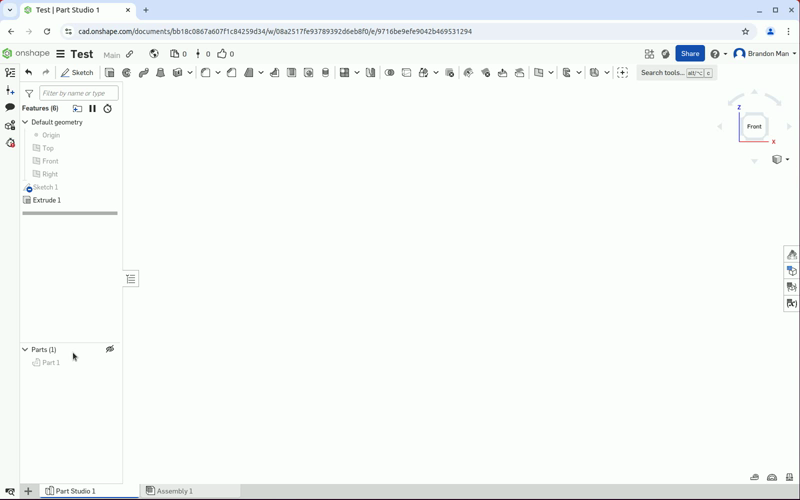
key(space)
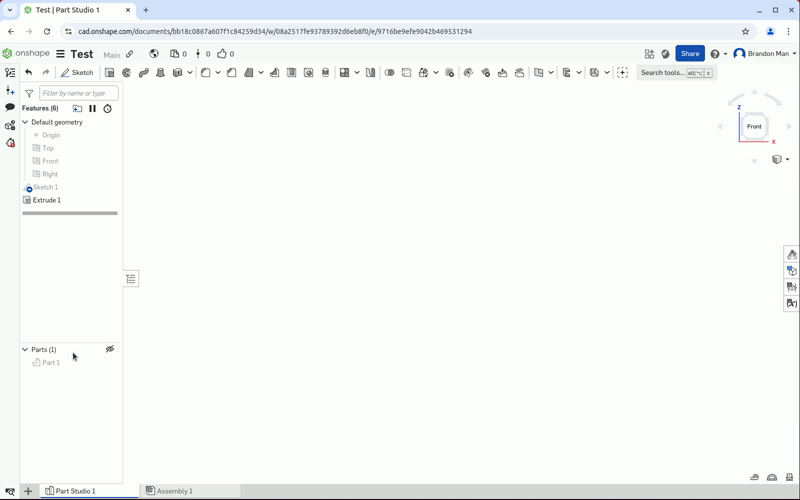
key_down(shift)
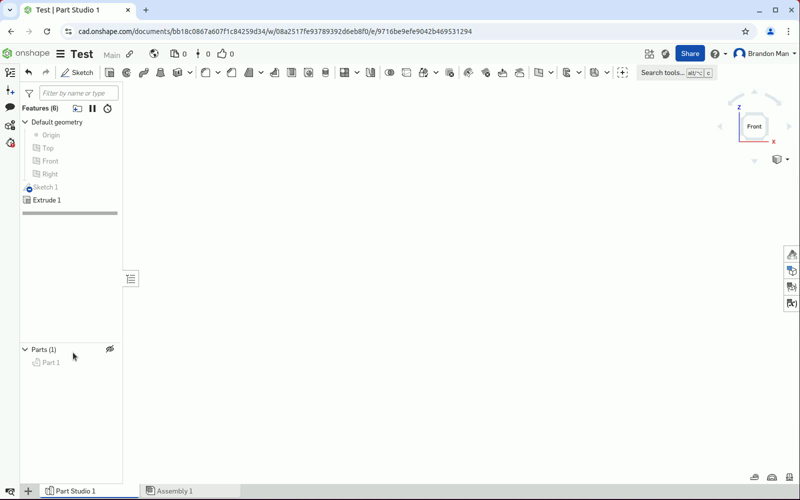
key(left)
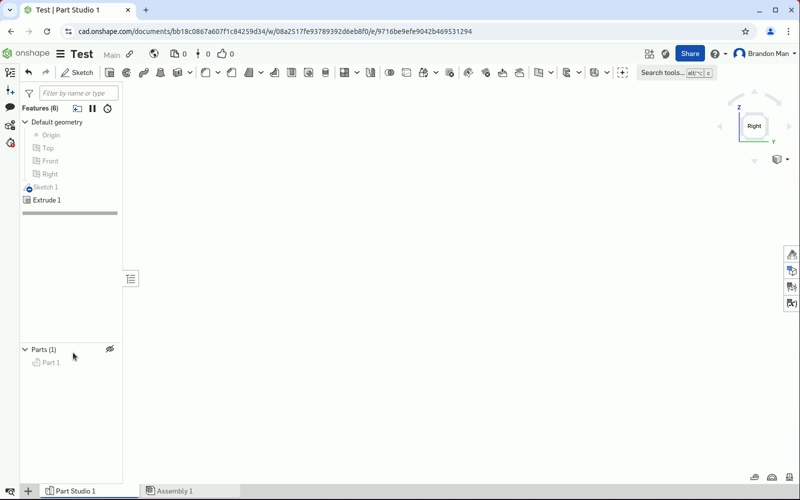
key_up(shift)
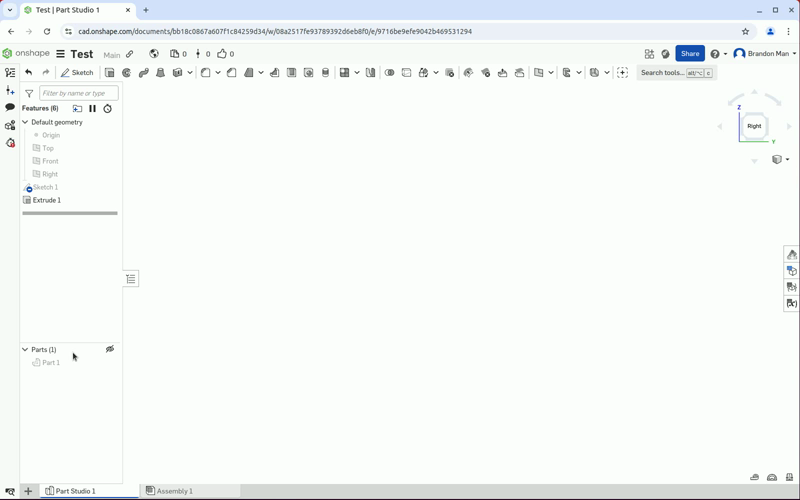
mouse_move(73, 352)
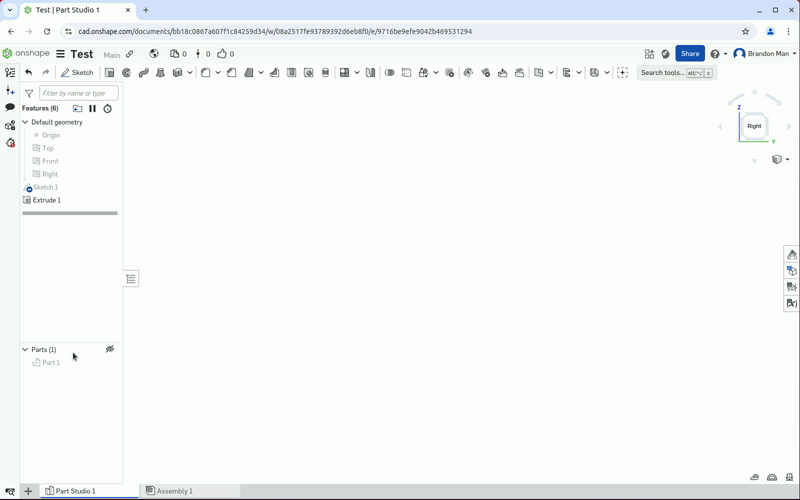
key(shift+y)
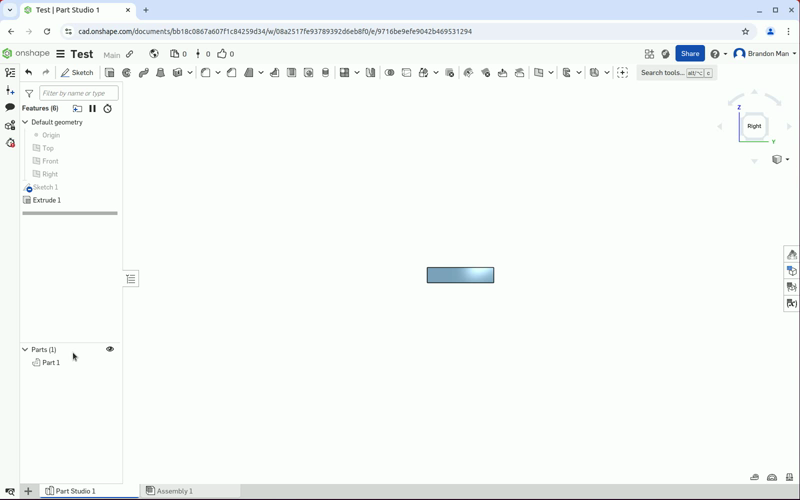
mouse_move(541, 75)
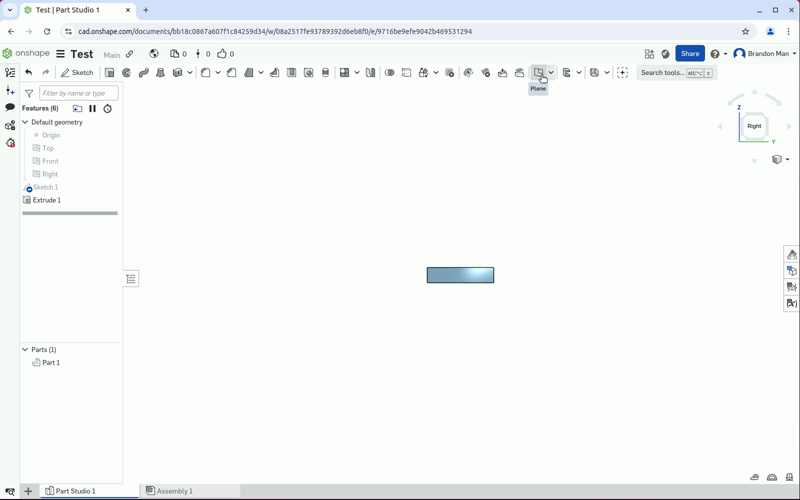
click(541, 75)
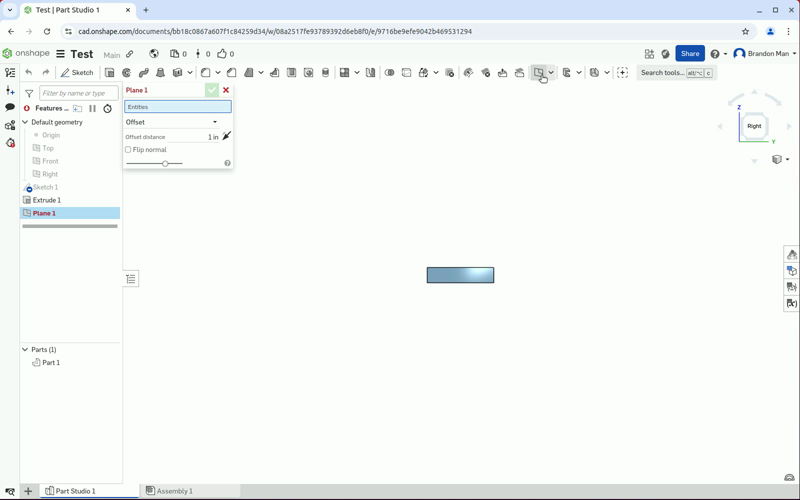
mouse_move(73, 176)
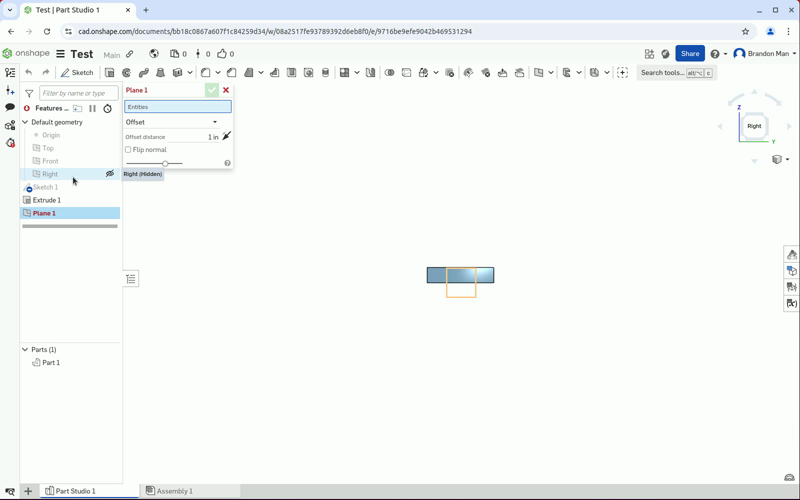
click(73, 176)
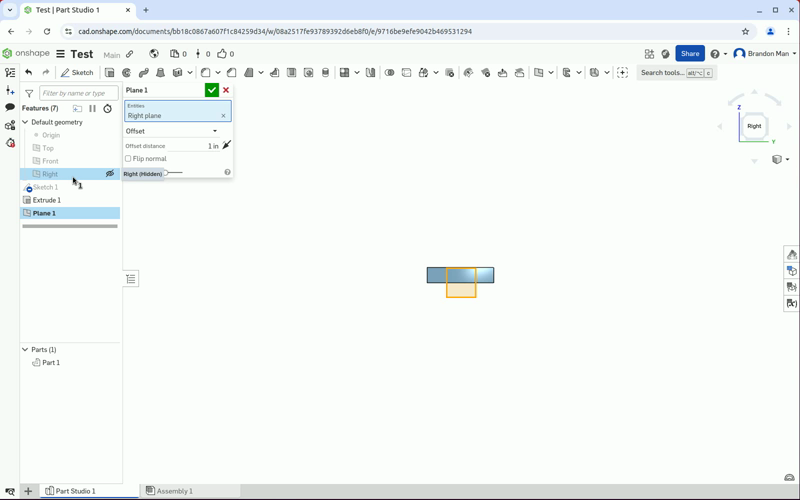
key(tab, 2)
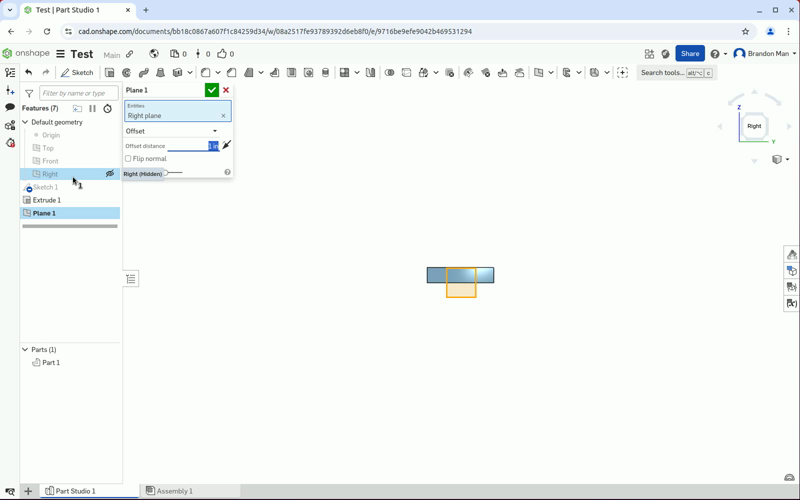
text(20.459)
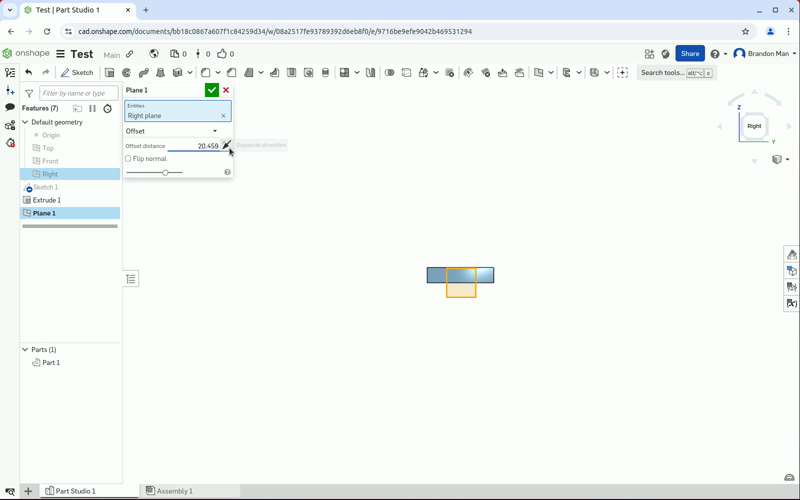
mouse_move(229, 147)
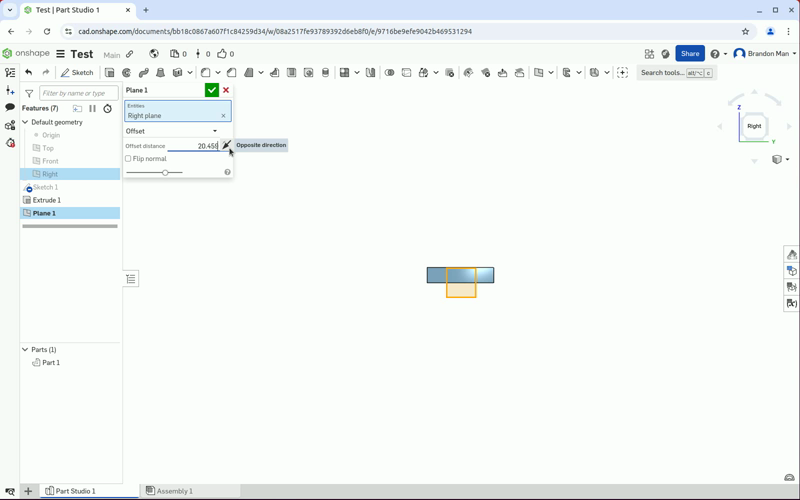
click(229, 147)
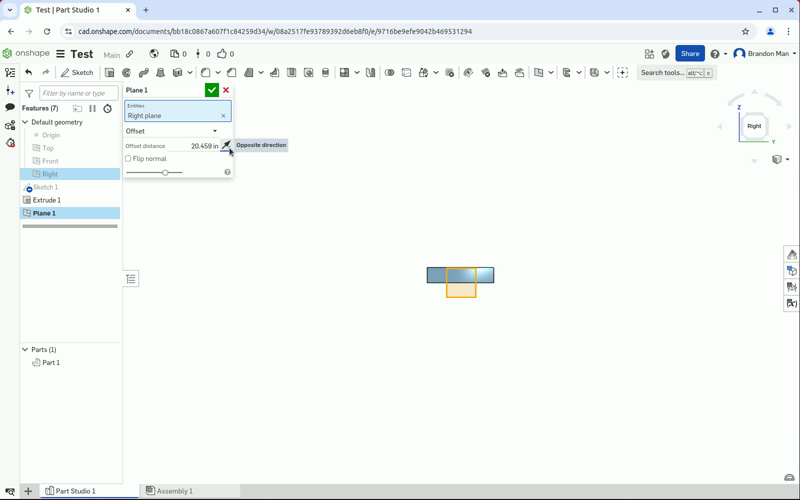
key(enter, 2)
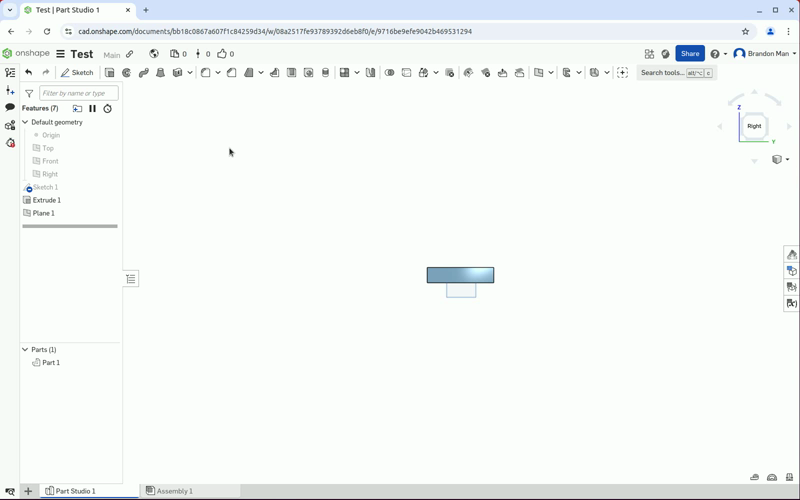
key(shift+s)
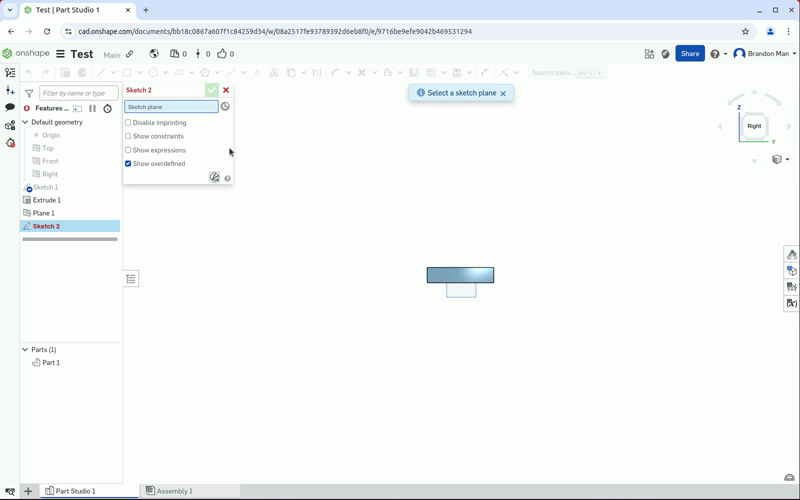
mouse_move(73, 215)
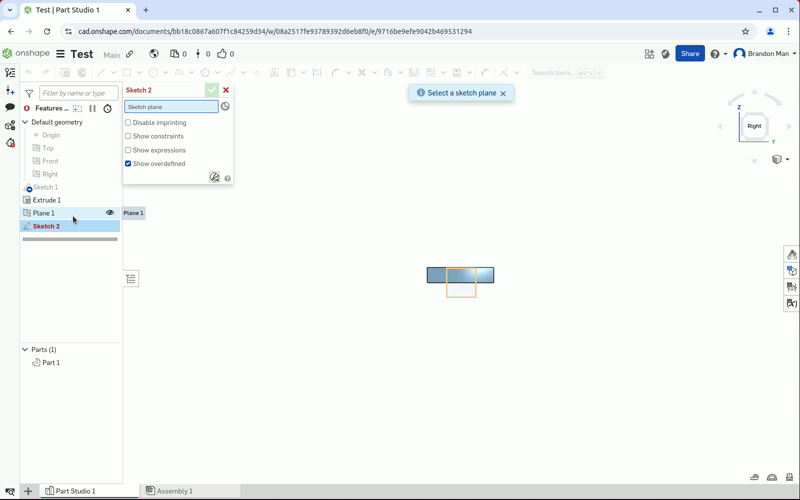
click(73, 215)
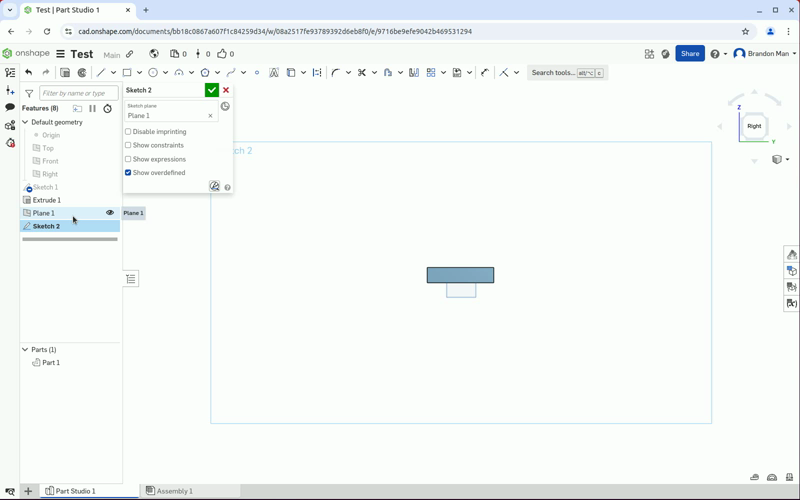
mouse_move(73, 352)
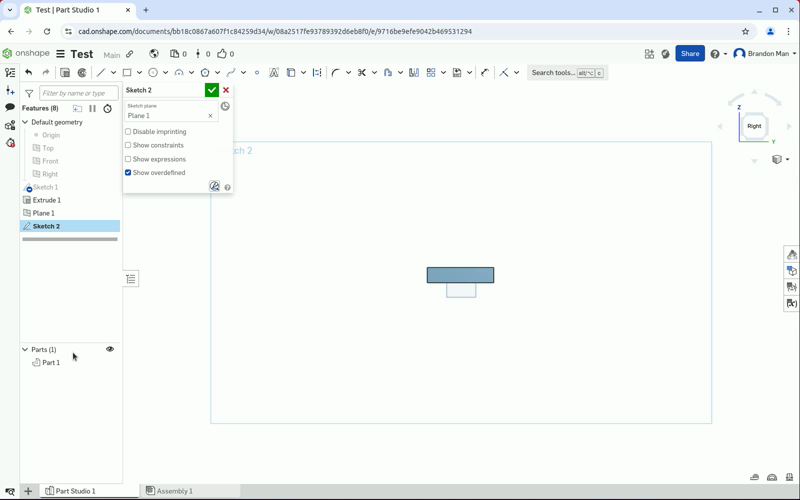
key(y)
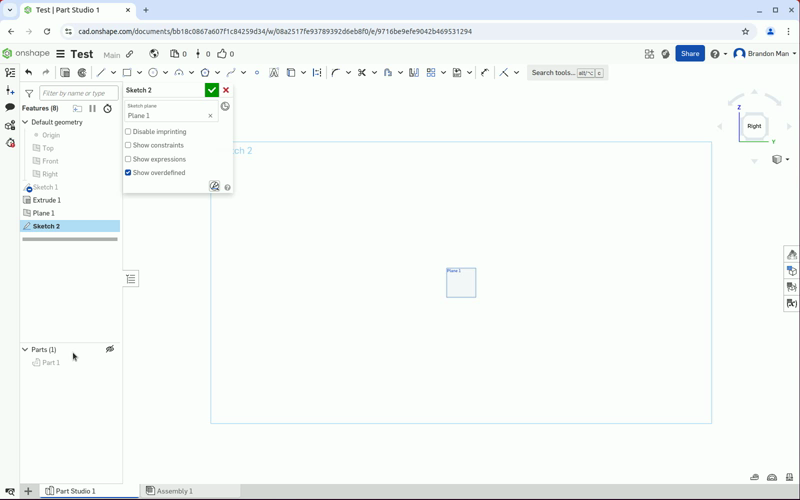
key(a)
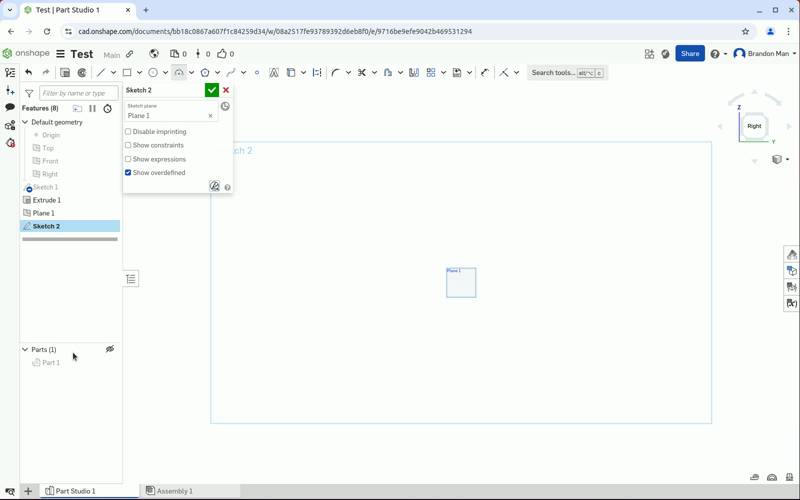
key_down(shift)
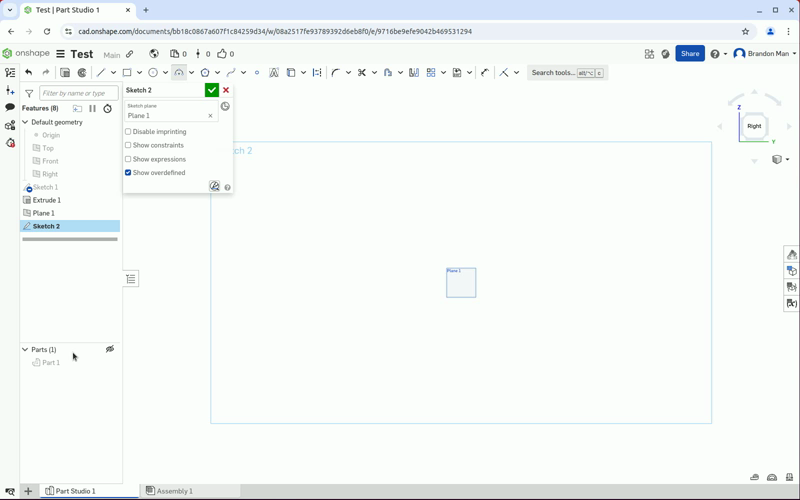
mouse_move(494, 282)
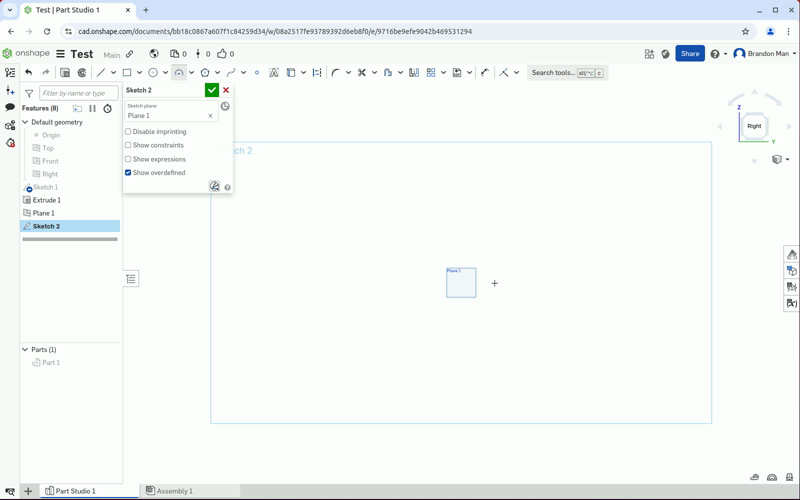
click(494, 282)
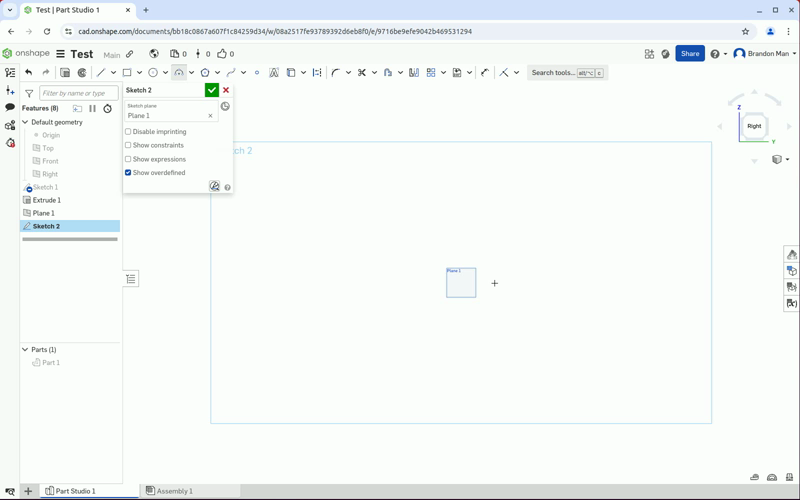
key_up(shift)
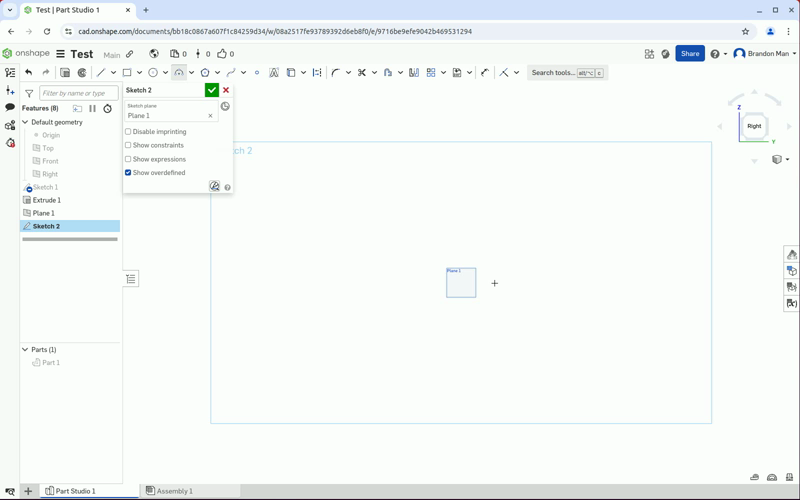
key_down(shift)
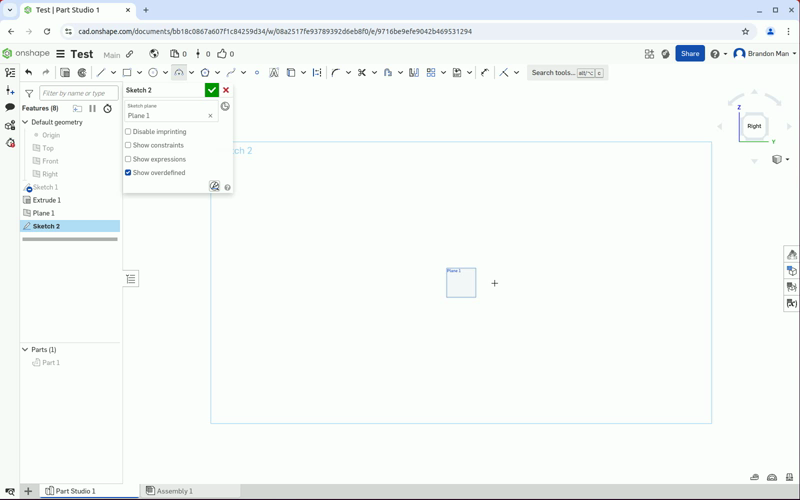
mouse_move(527, 282)
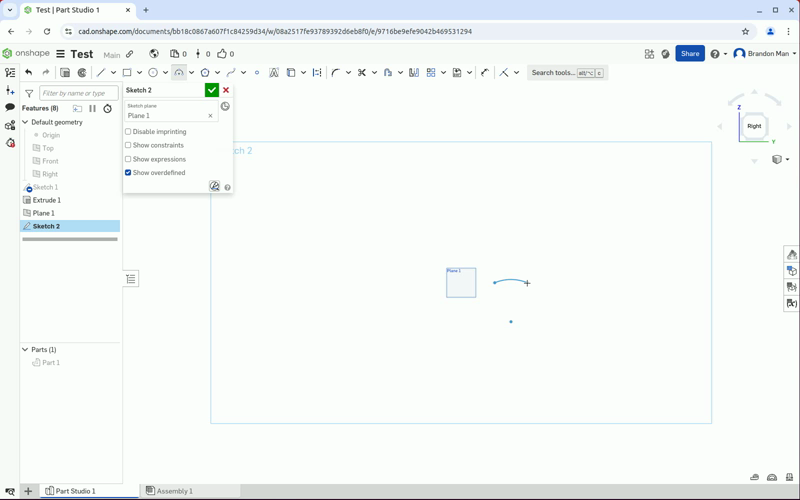
click(527, 282)
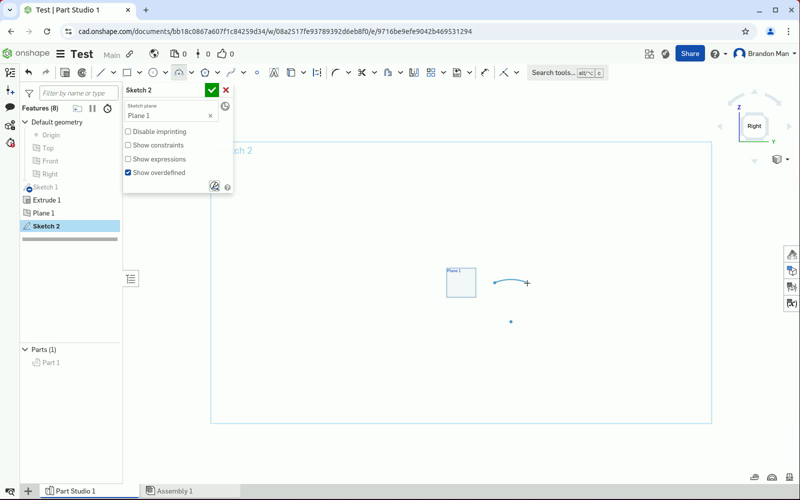
mouse_move(511, 293)
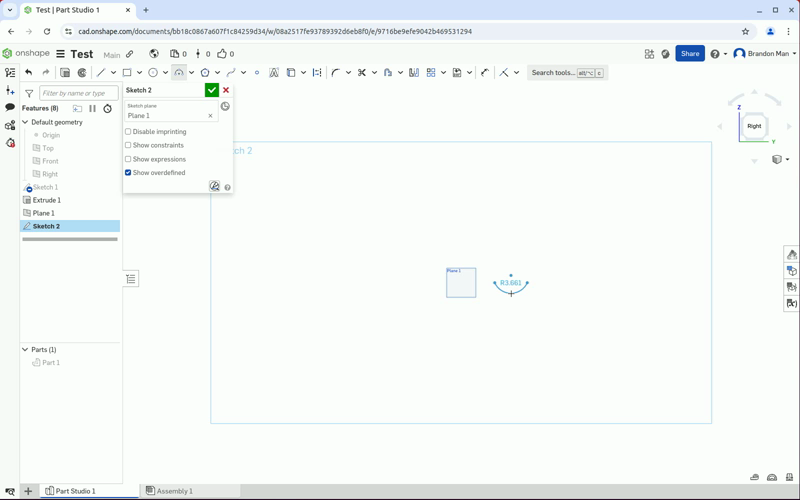
click(511, 293)
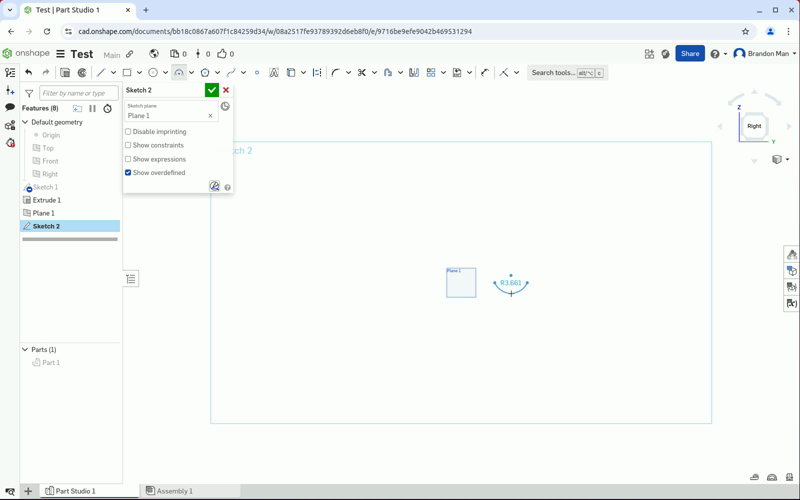
key_up(shift)
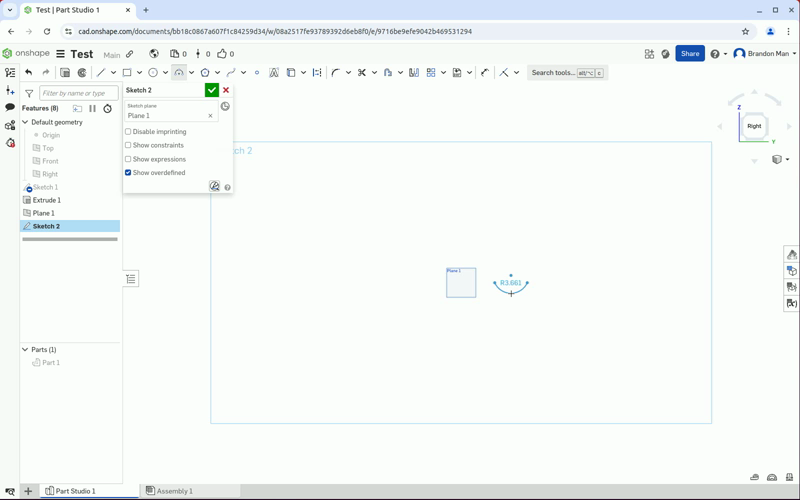
key(esc)
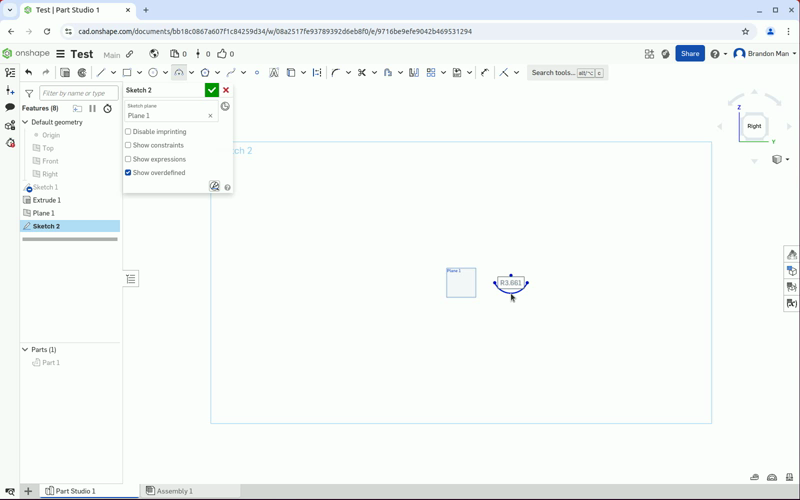
key(l)
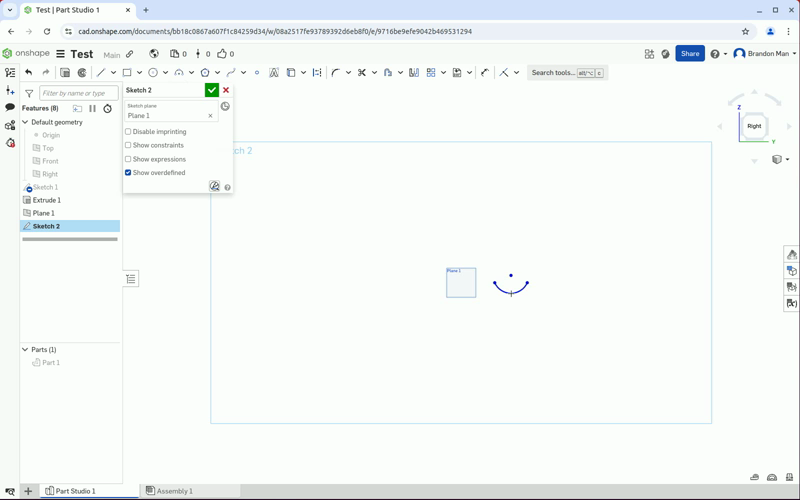
mouse_move(527, 282)
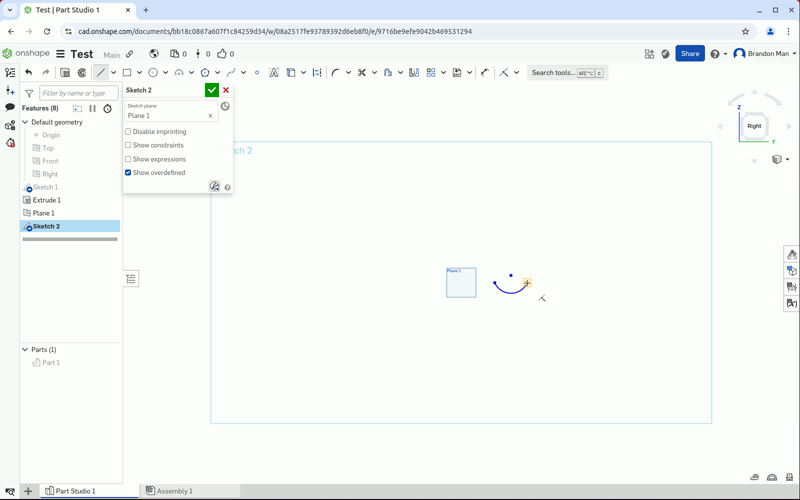
click(527, 282)
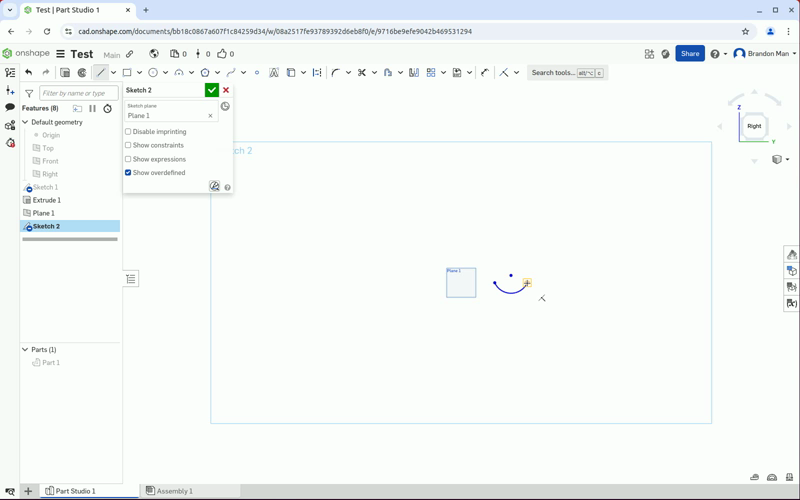
mouse_move(557, 282)
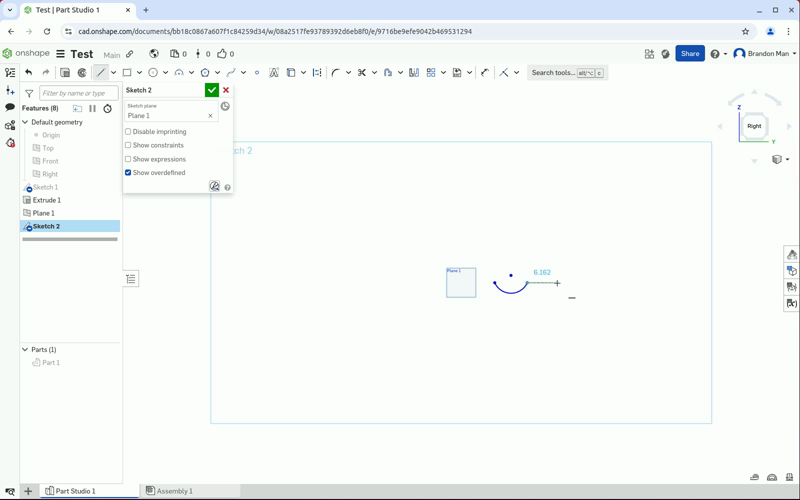
key_down(shift)
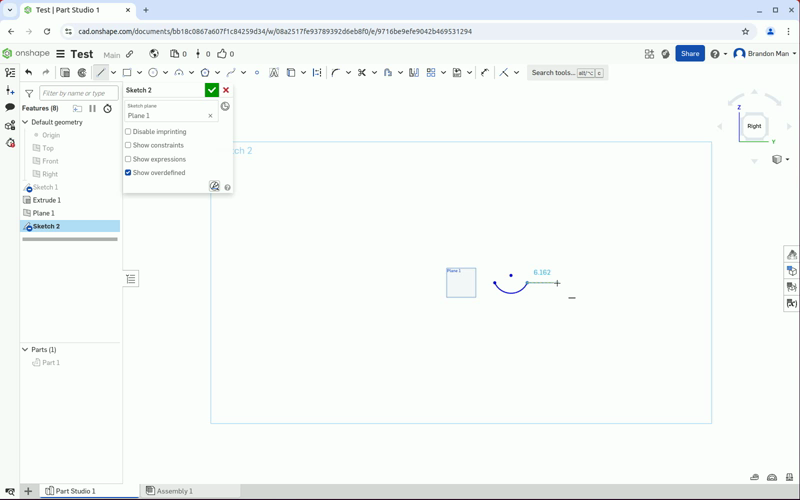
mouse_move(494, 282)
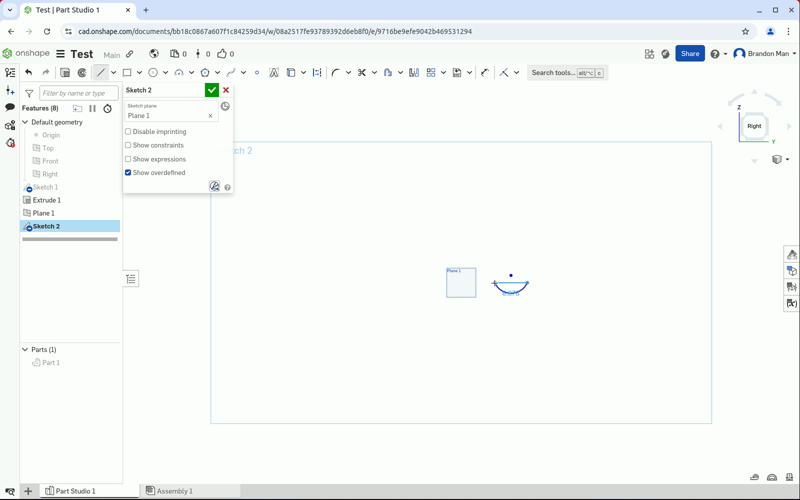
key_up(shift)
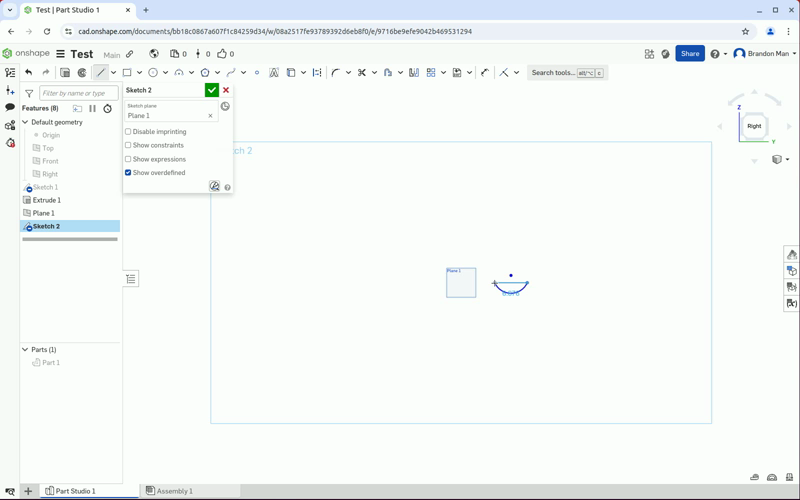
click(494, 282)
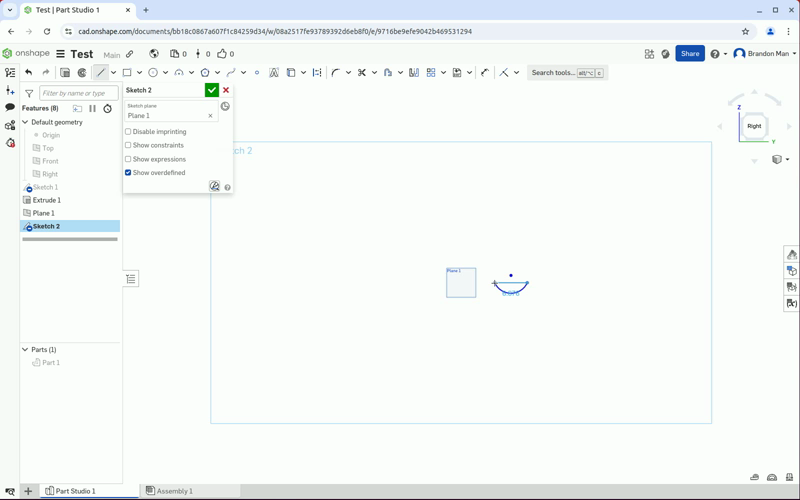
key(esc)
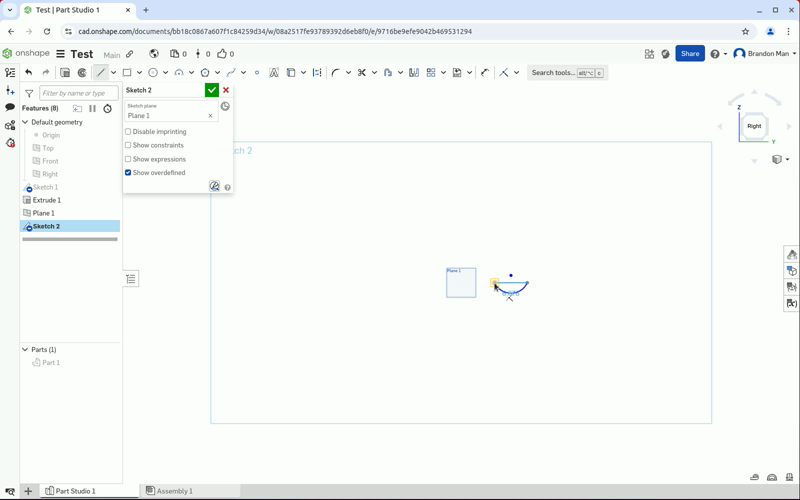
mouse_move(509, 287)
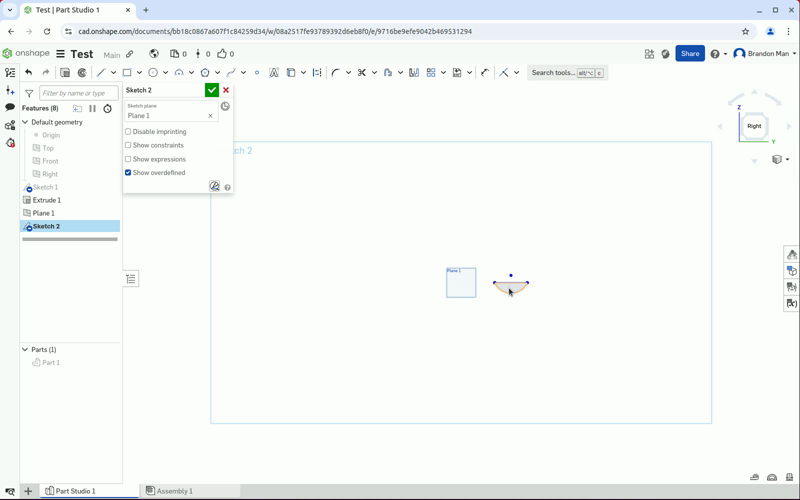
scroll(6)
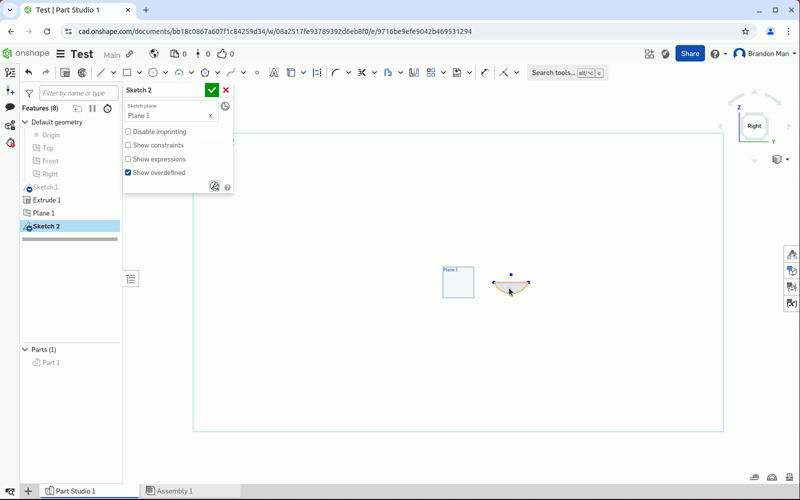
scroll(6)
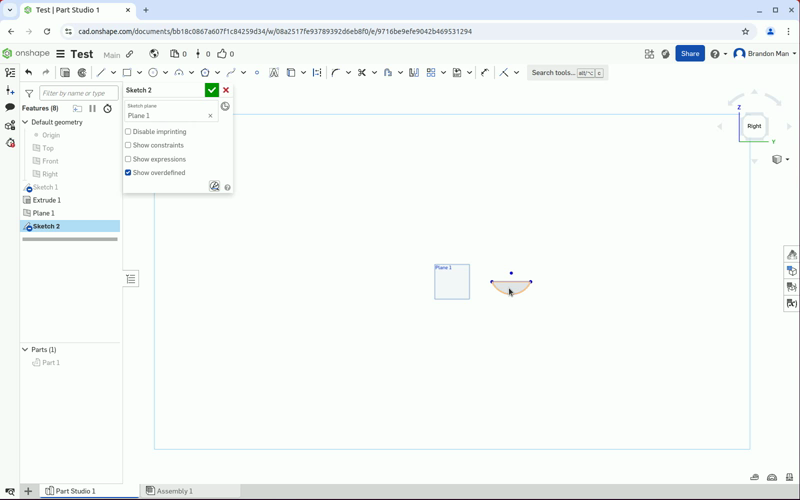
scroll(6)
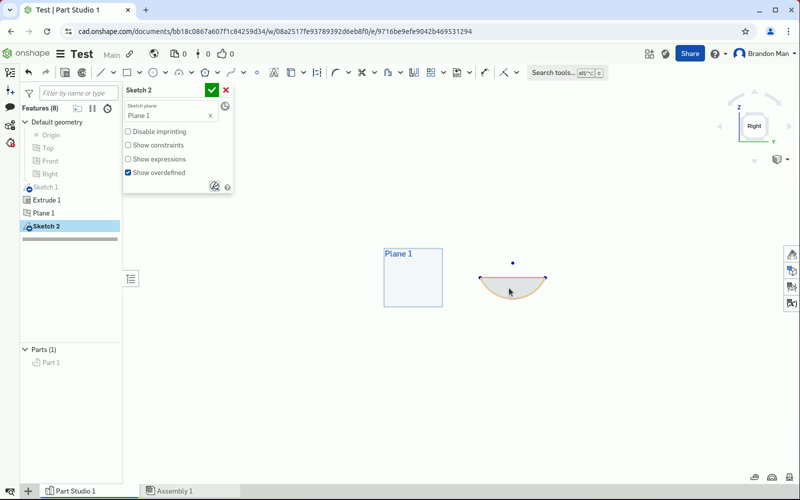
scroll(6)
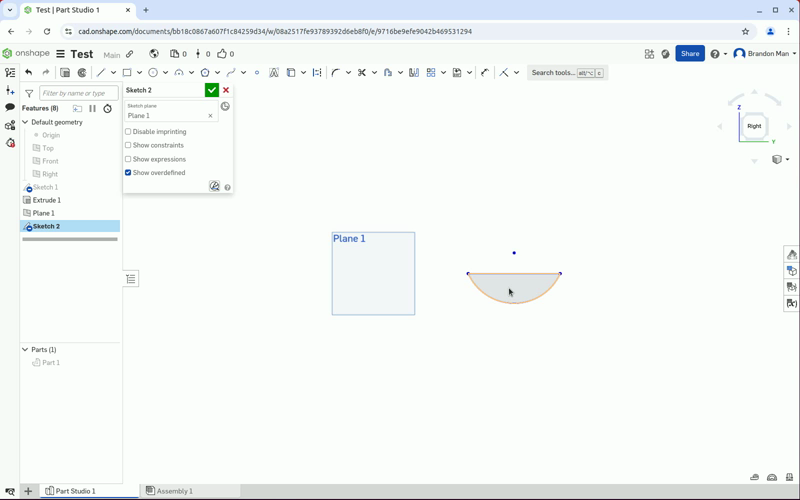
scroll(6)
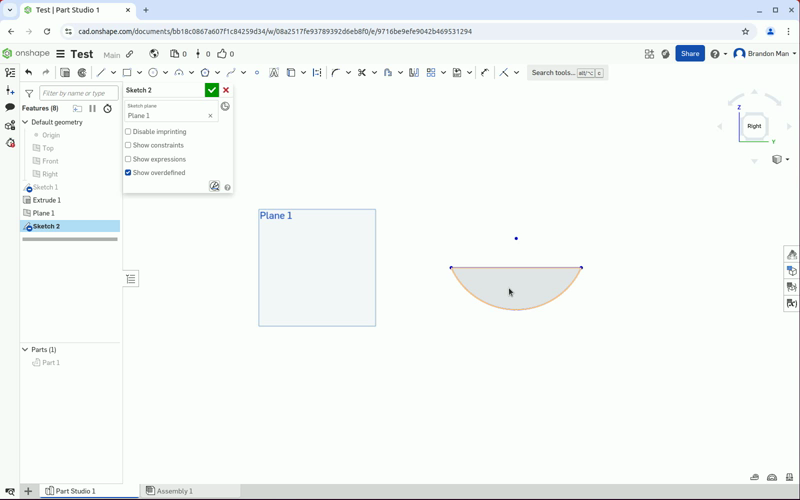
scroll(6)
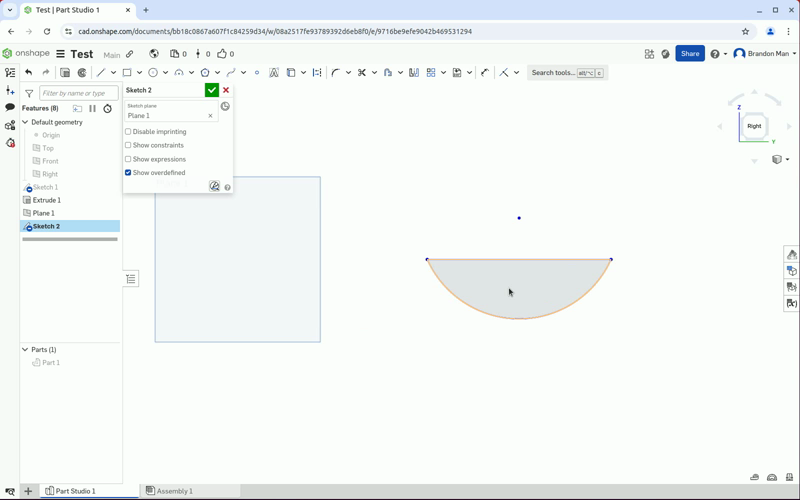
scroll(6)
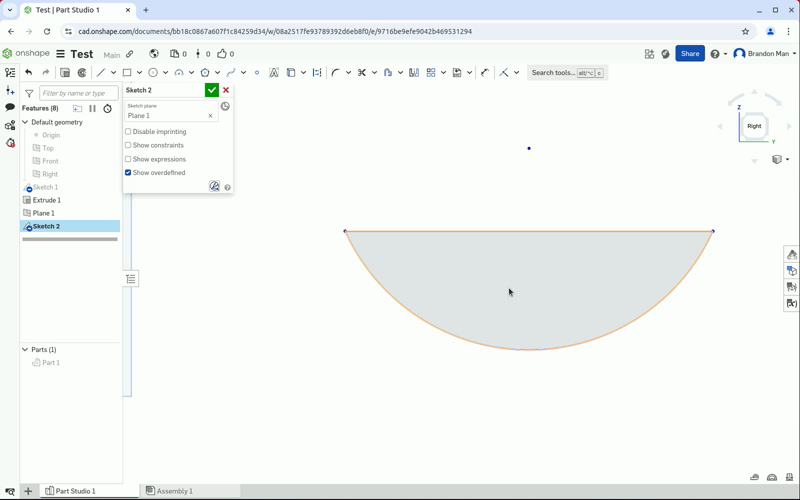
click(509, 287)
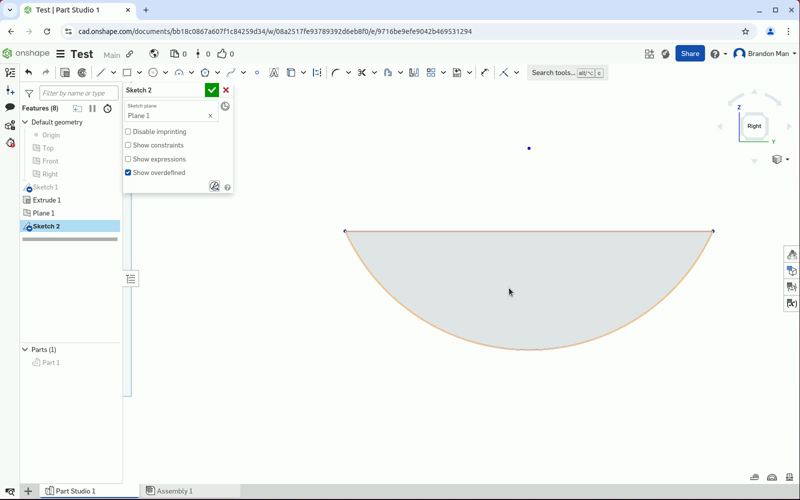
scroll(-6)
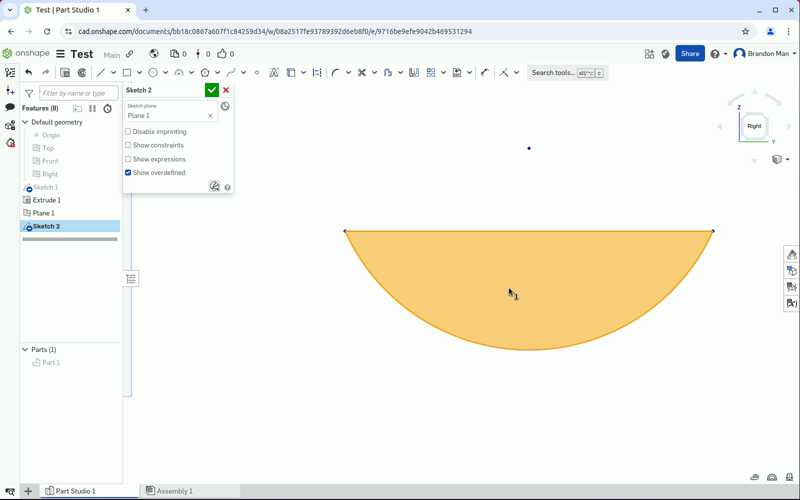
scroll(-6)
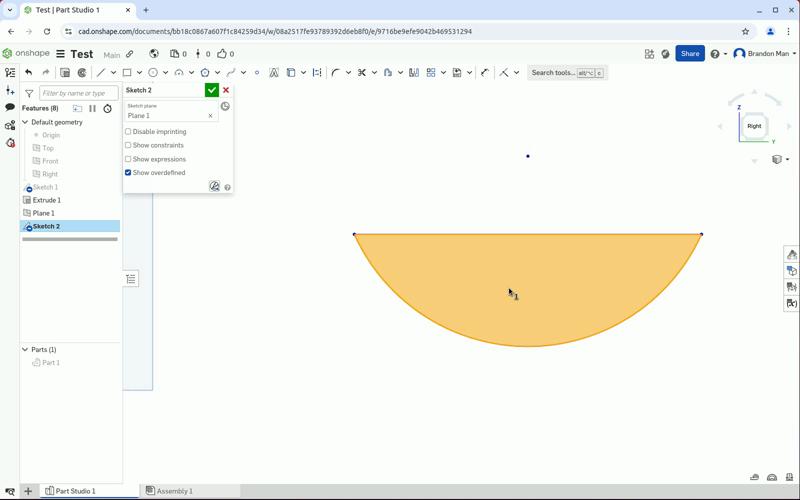
scroll(-6)
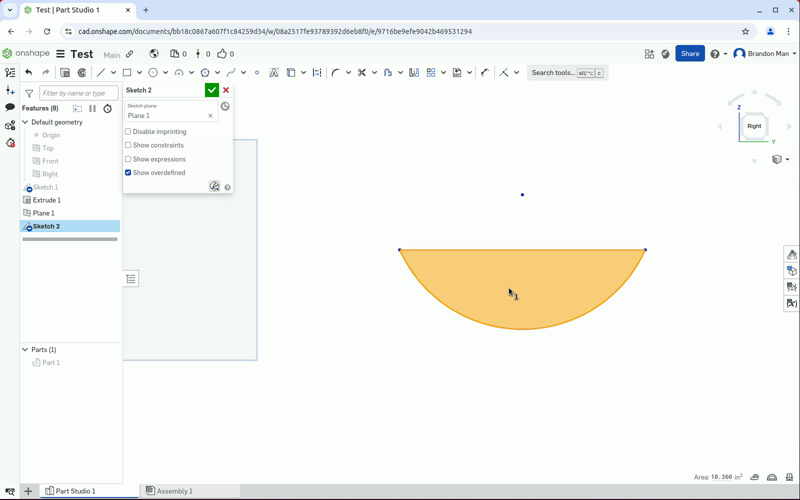
scroll(-6)
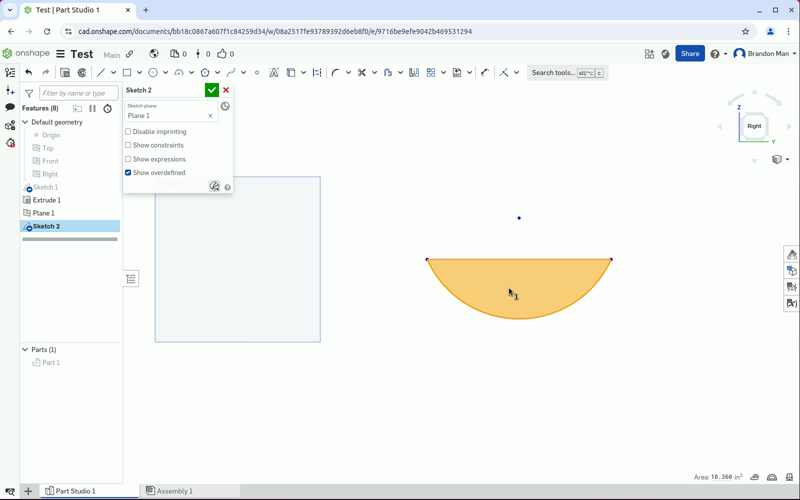
scroll(-6)
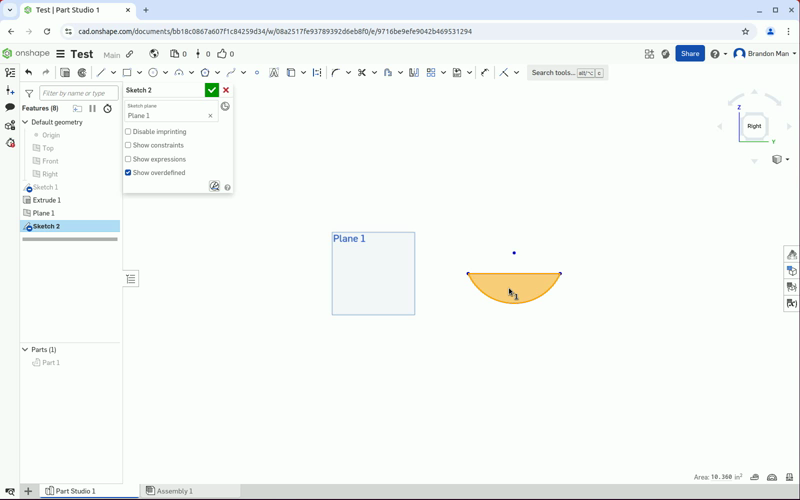
scroll(-6)
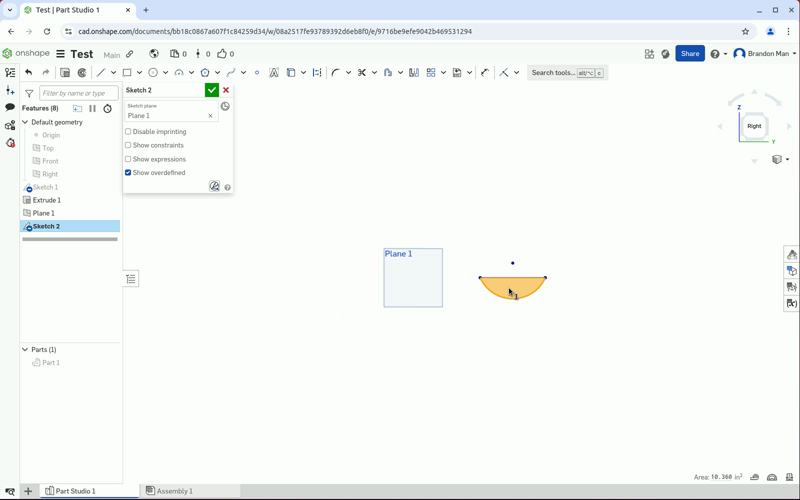
scroll(-6)
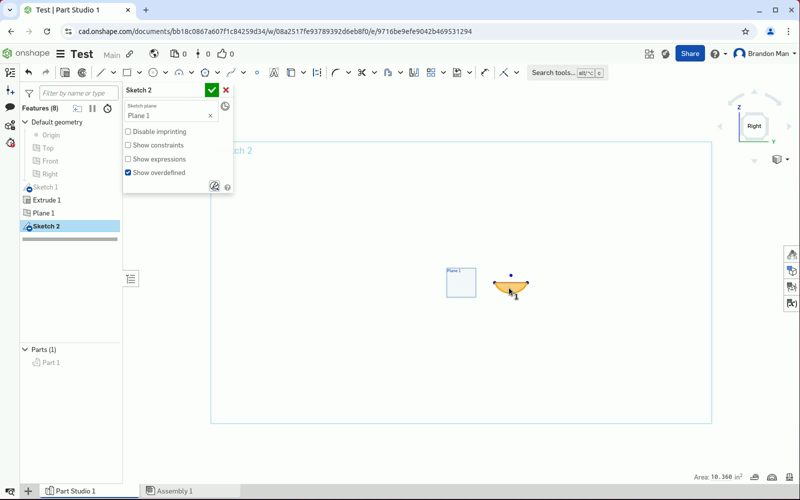
mouse_move(73, 352)
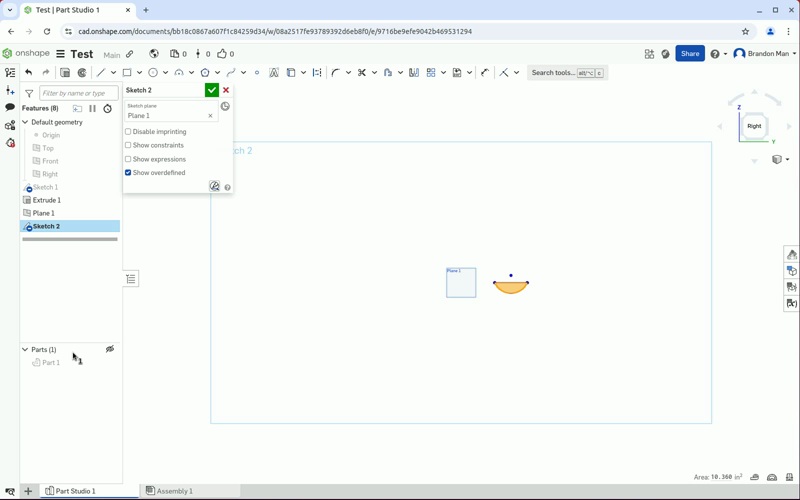
key(shift+y)
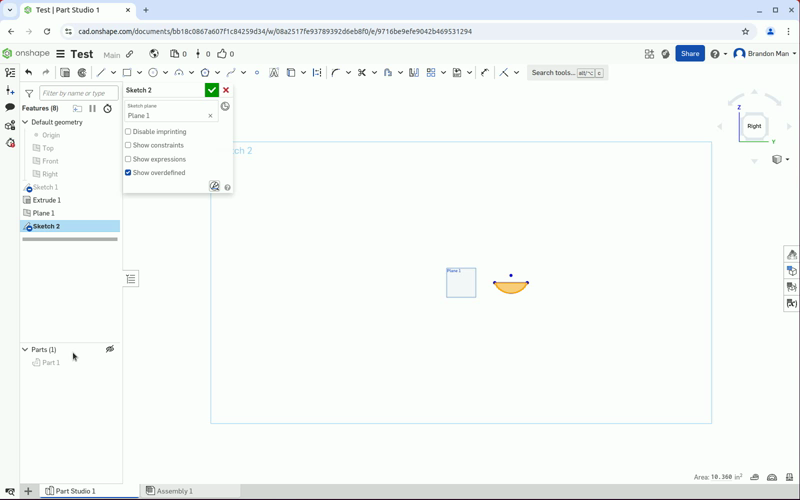
key(shift+e)
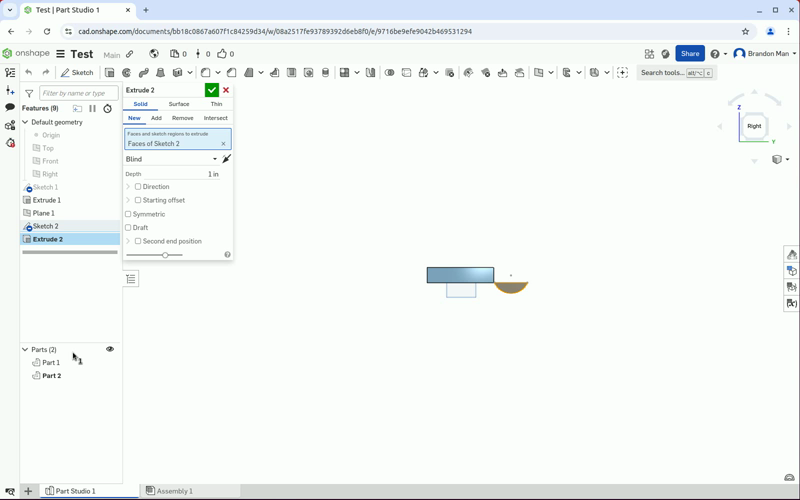
mouse_move(143, 106)
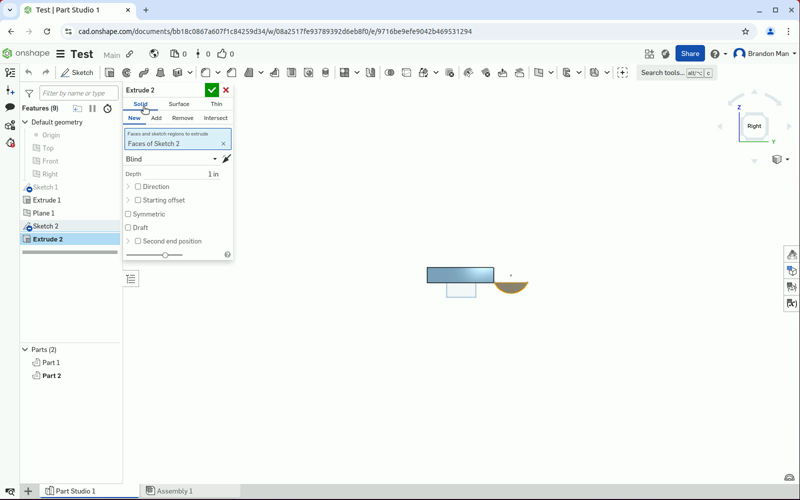
click(143, 106)
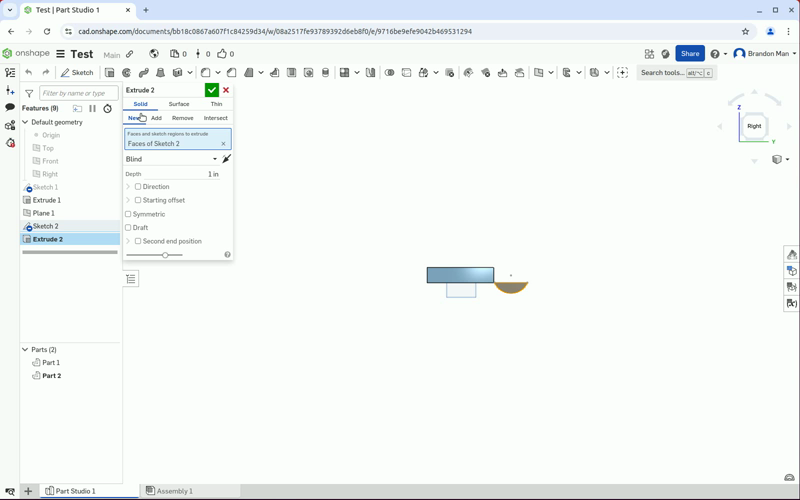
mouse_move(137, 120)
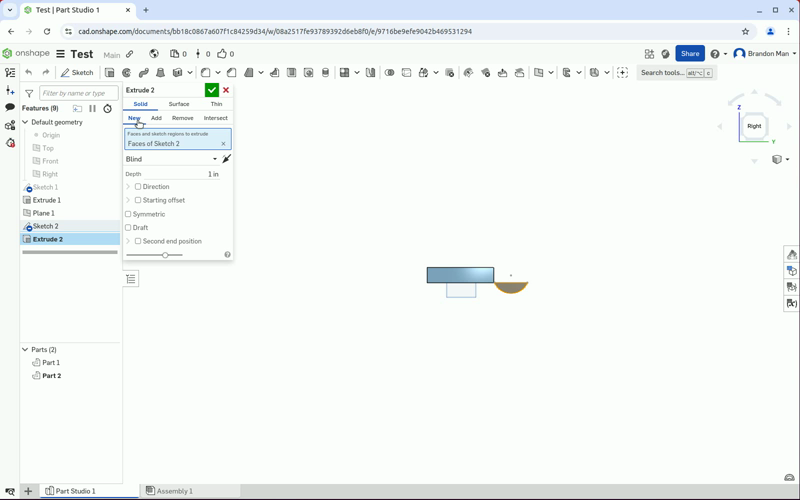
click(137, 120)
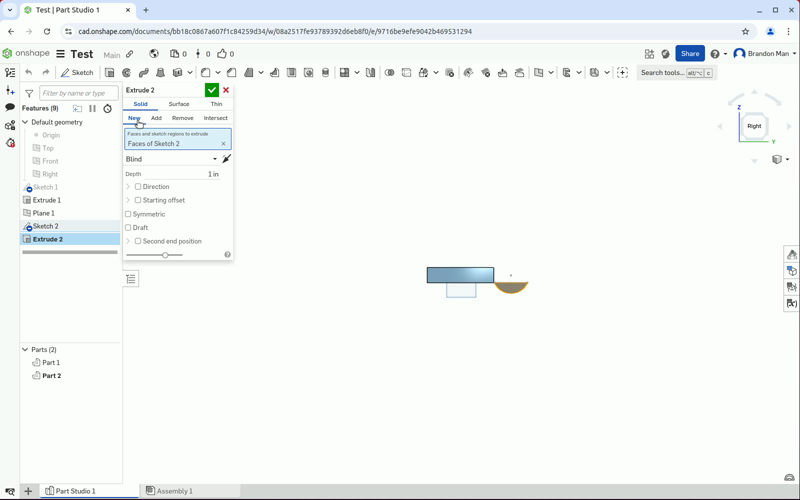
key(tab, 4)
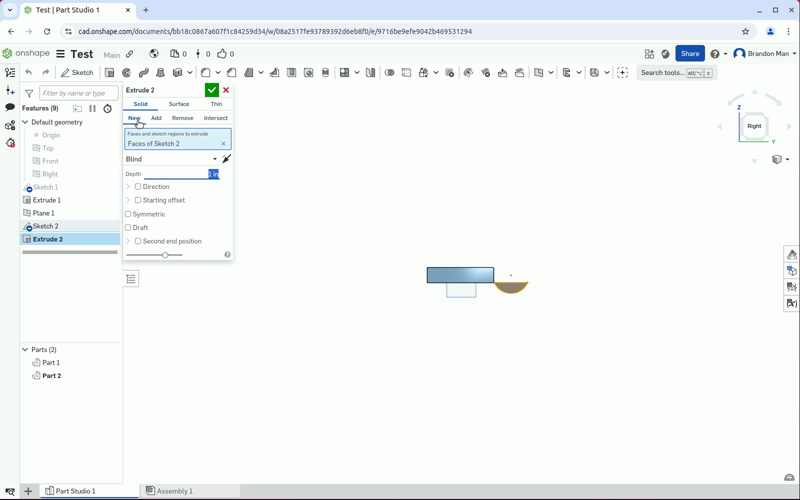
text(0.963)
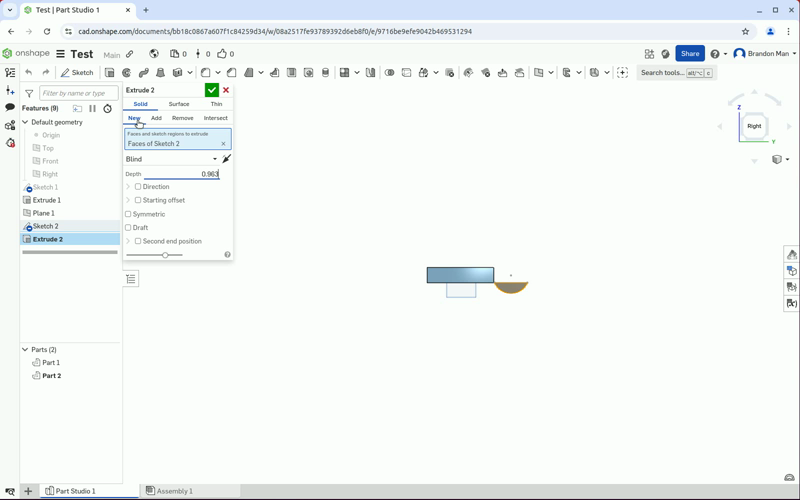
key(enter)
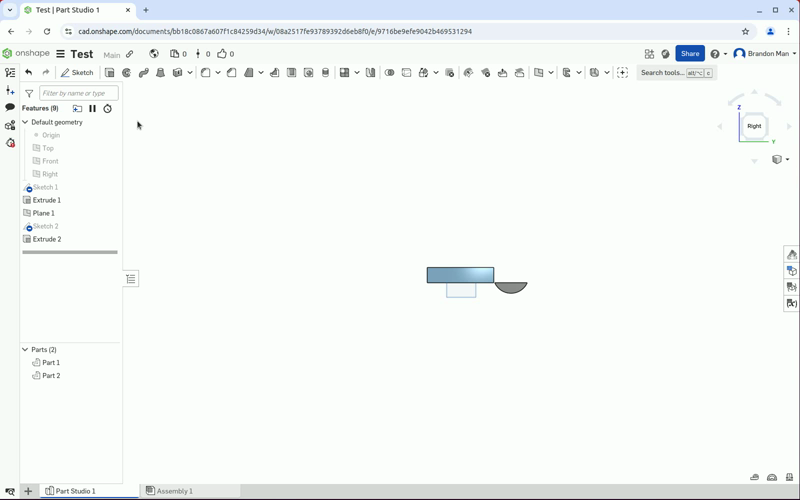
key(shift+h)
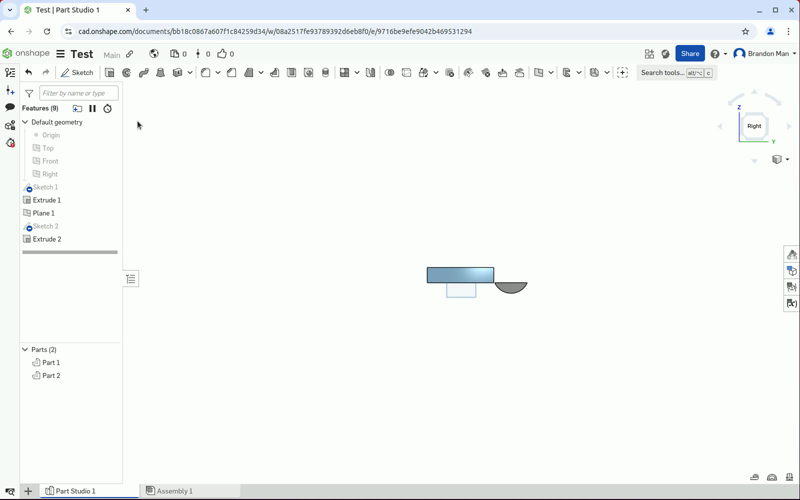
key(shift+h)
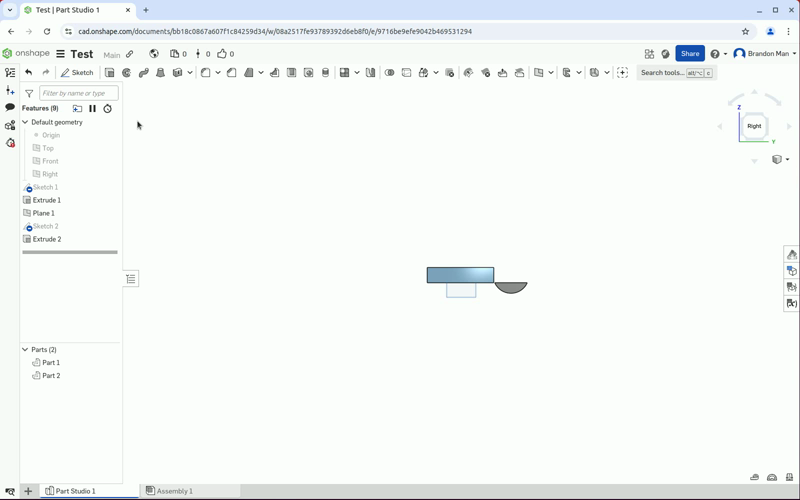
mouse_move(73, 189)
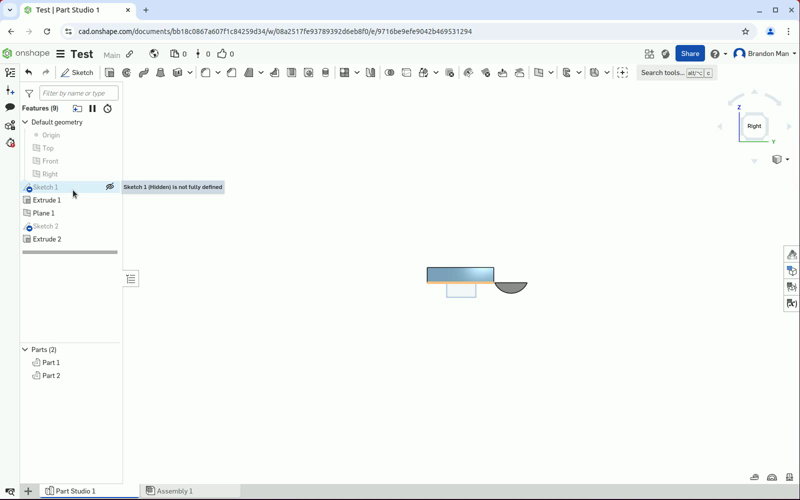
click(73, 189)
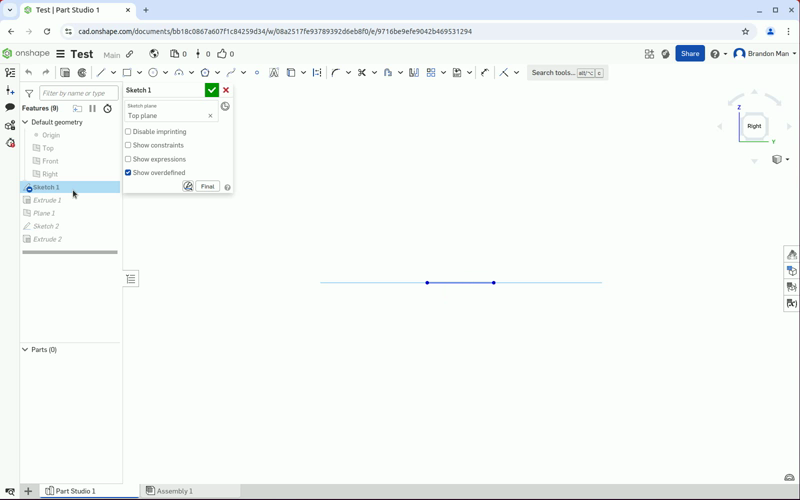
mouse_move(229, 92)
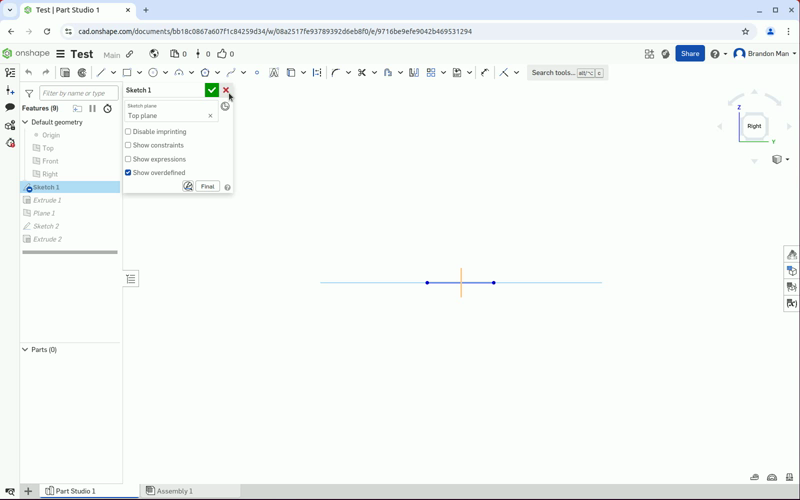
click(229, 92)
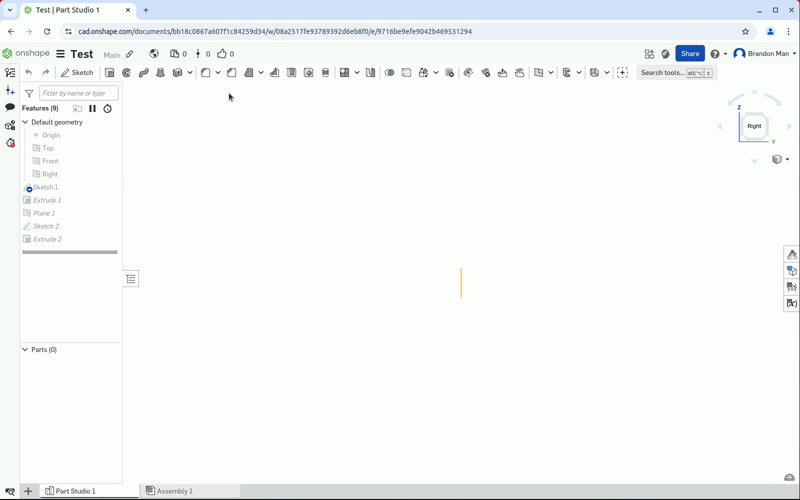
key(shift+s)
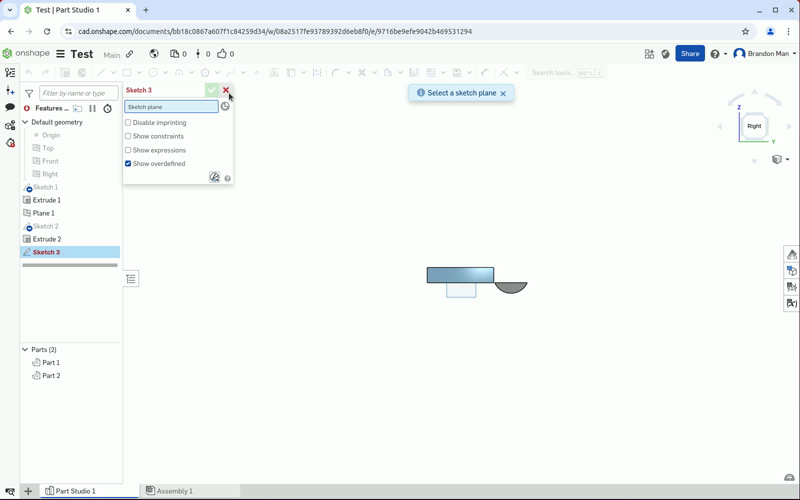
mouse_move(73, 215)
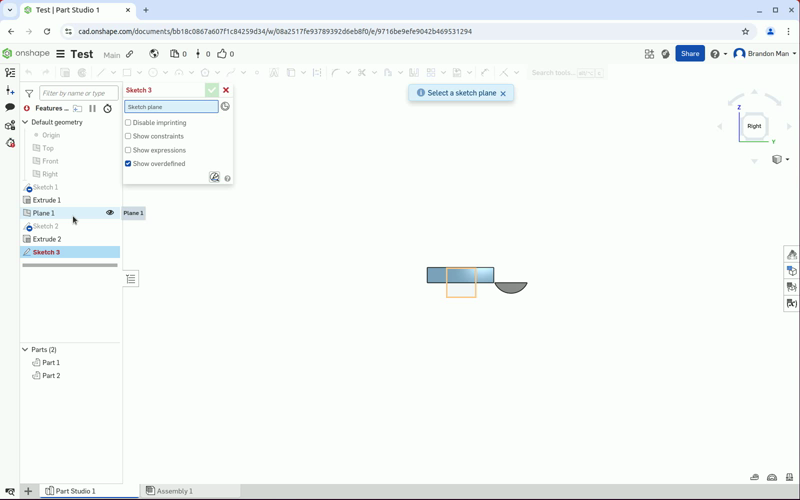
click(73, 215)
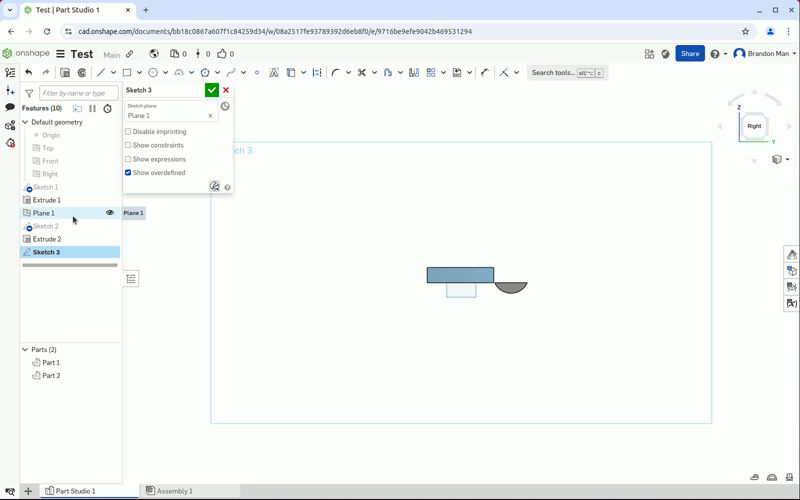
mouse_move(73, 352)
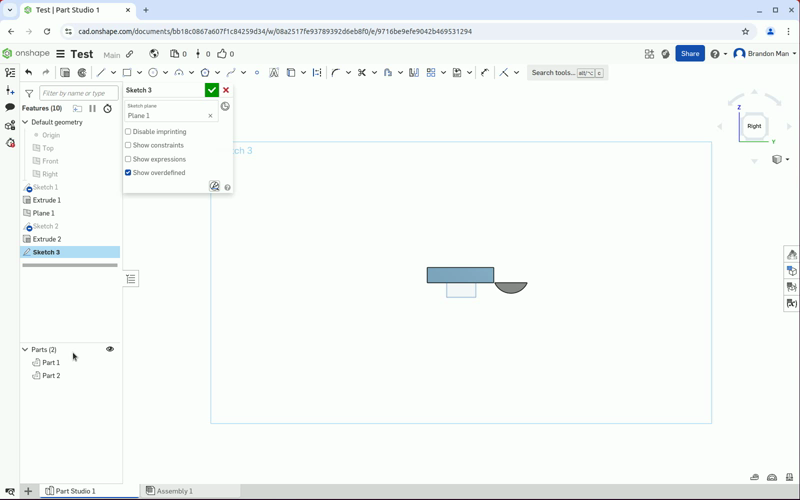
key(y)
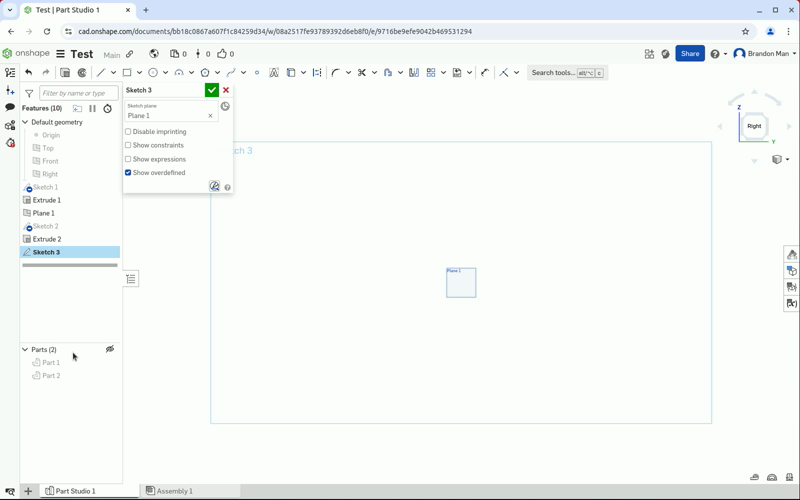
key(l)
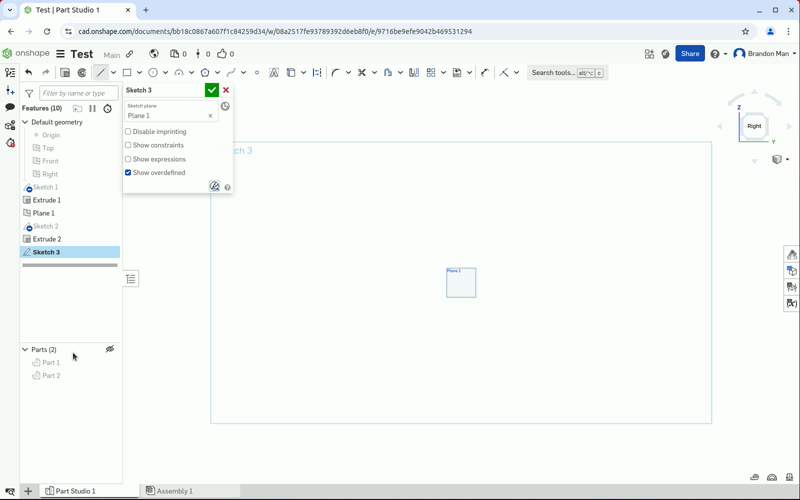
key_down(shift)
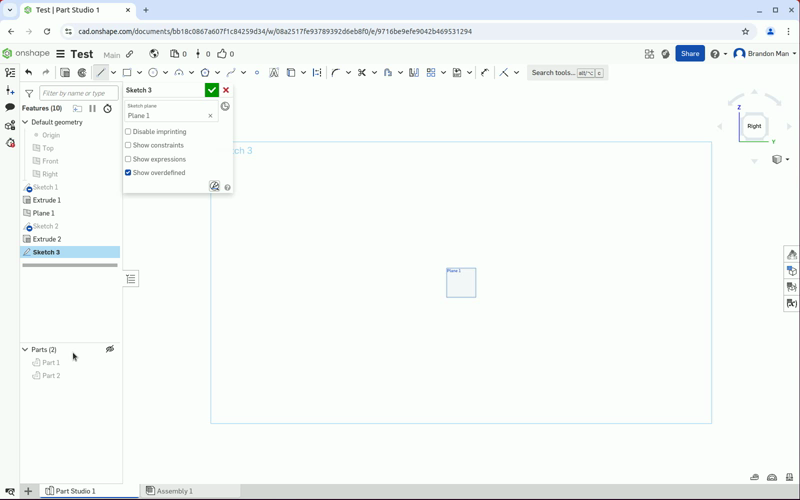
mouse_move(494, 267)
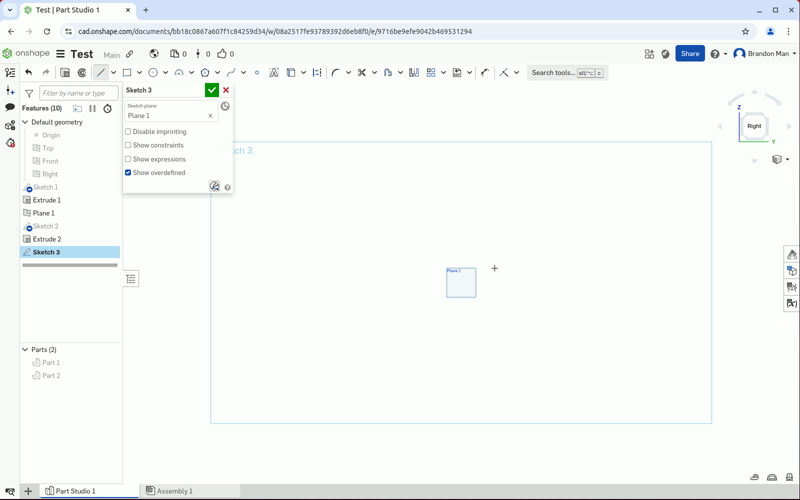
click(494, 267)
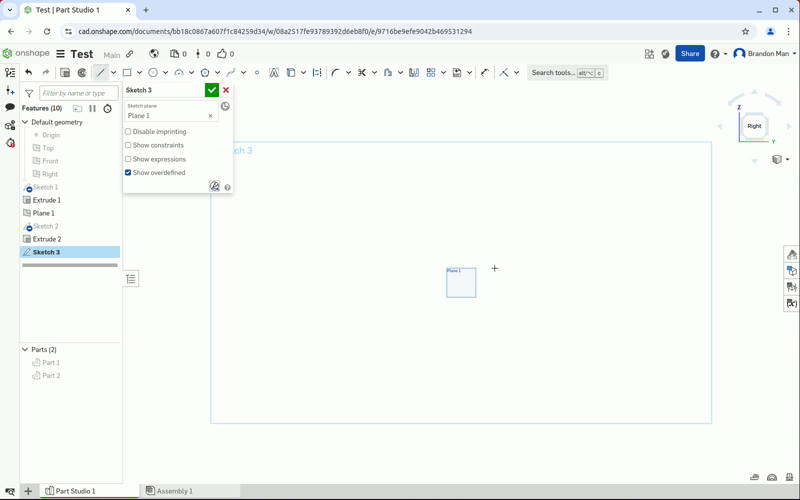
key_up(shift)
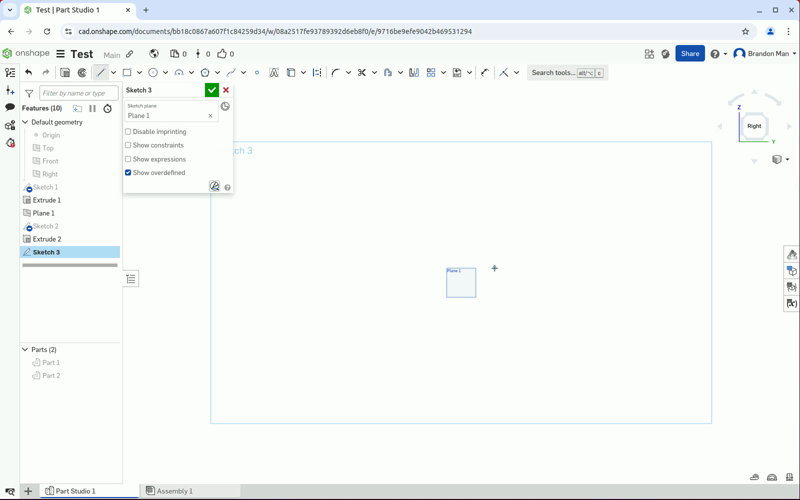
key_down(shift)
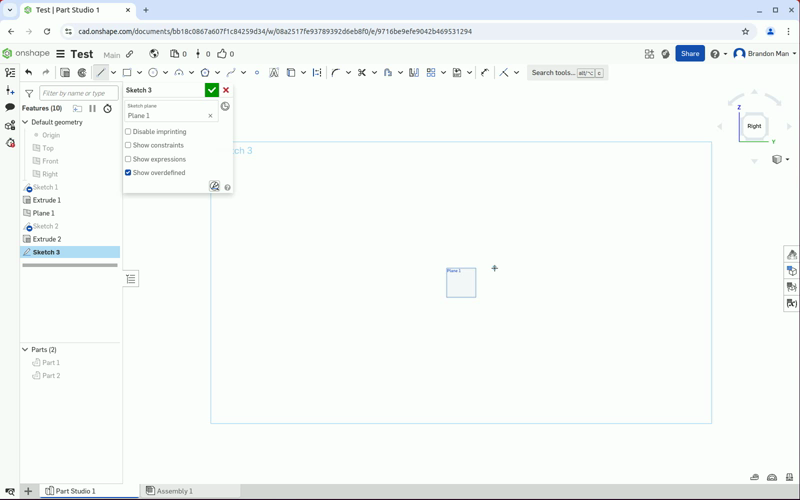
mouse_move(524, 267)
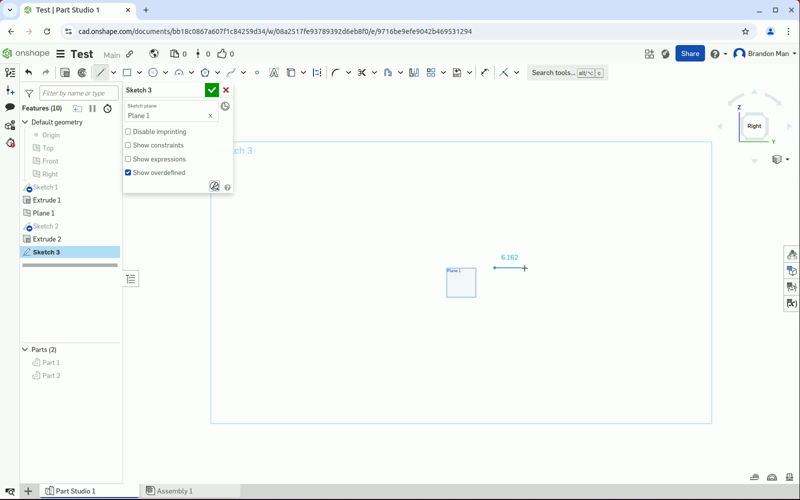
mouse_move(527, 267)
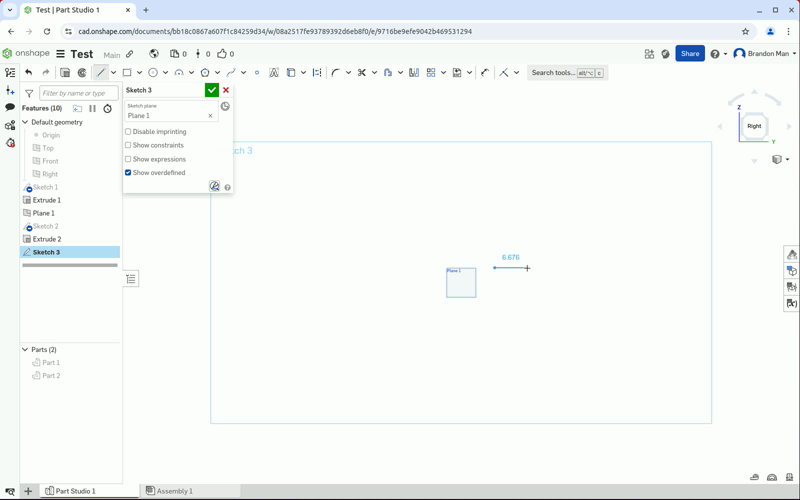
click(527, 267)
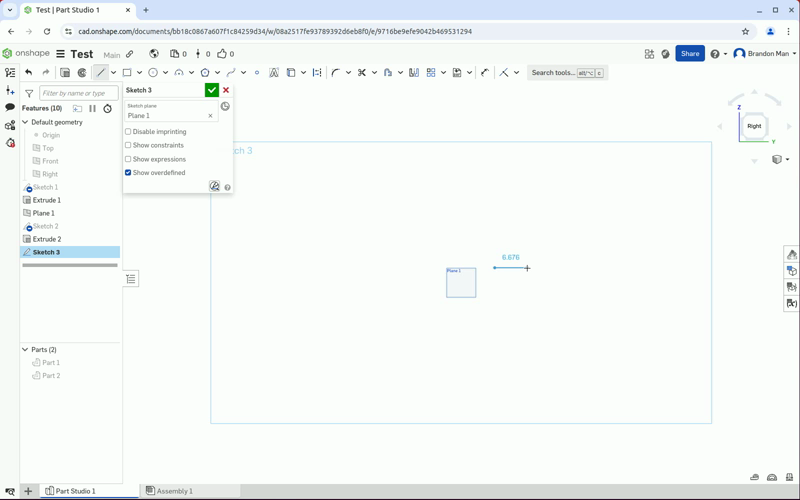
key_up(shift)
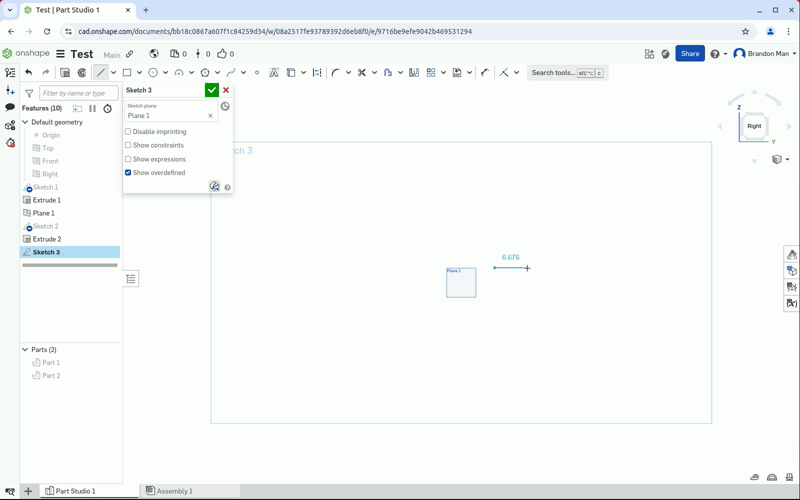
key(esc)
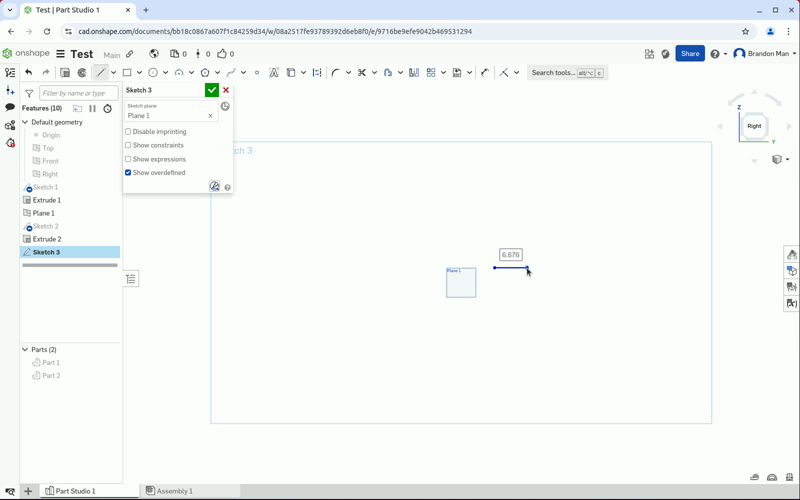
key(a)
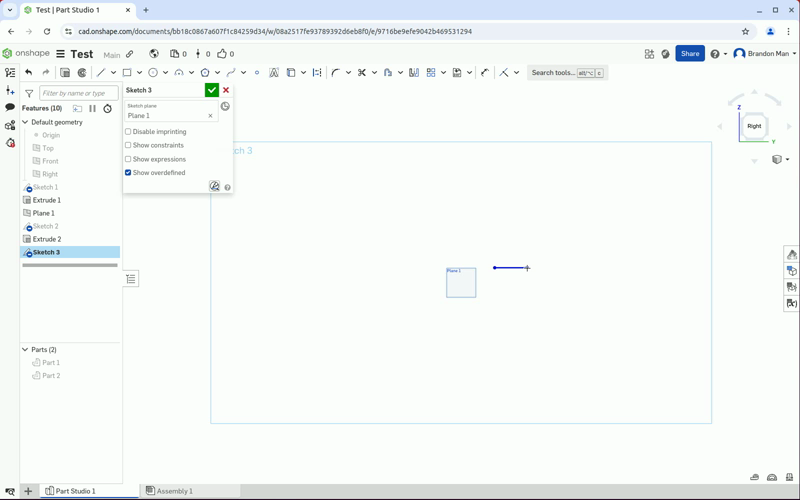
mouse_move(527, 267)
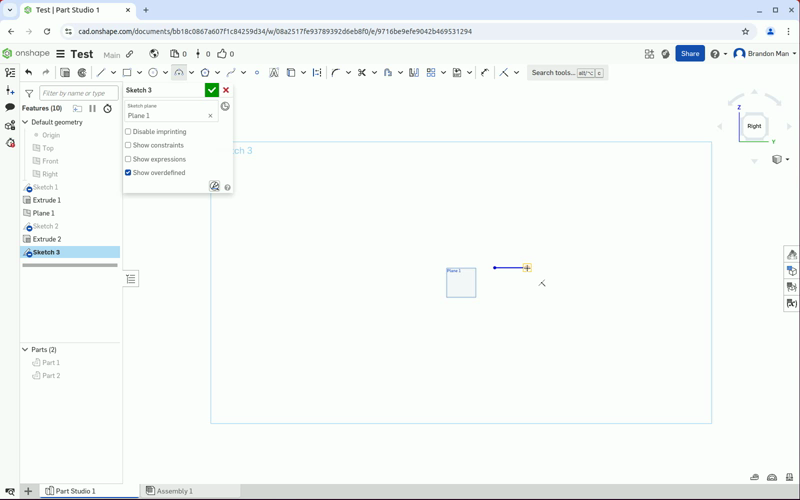
click(527, 267)
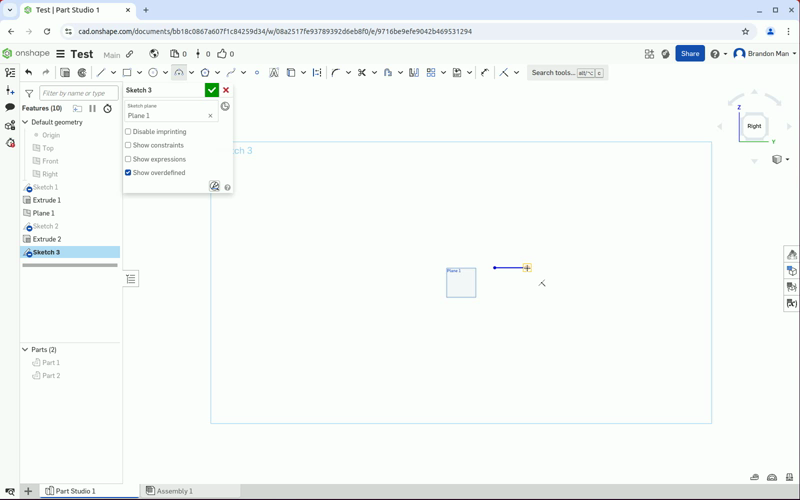
mouse_move(494, 267)
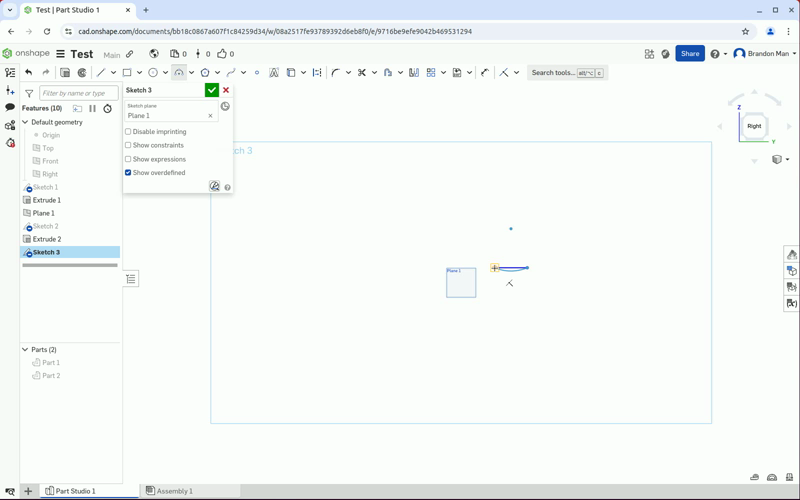
click(494, 267)
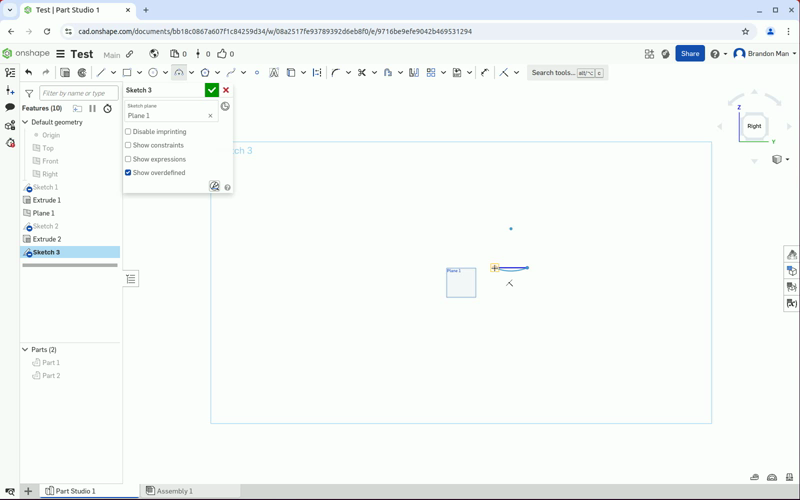
key_down(shift)
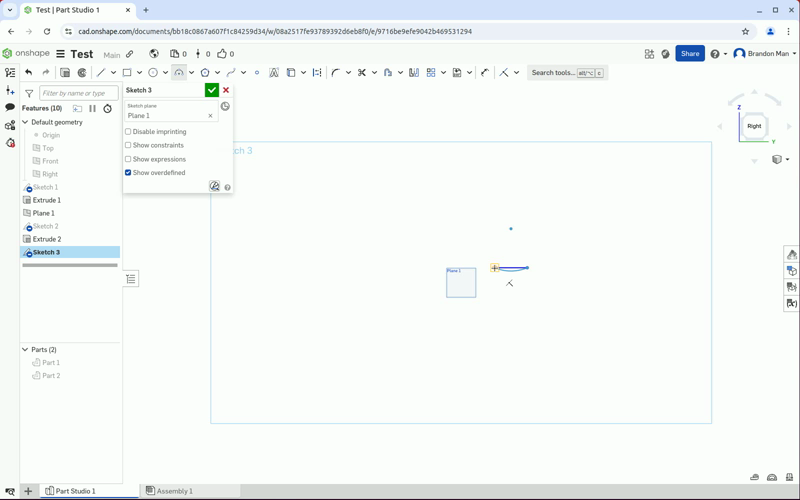
mouse_move(511, 257)
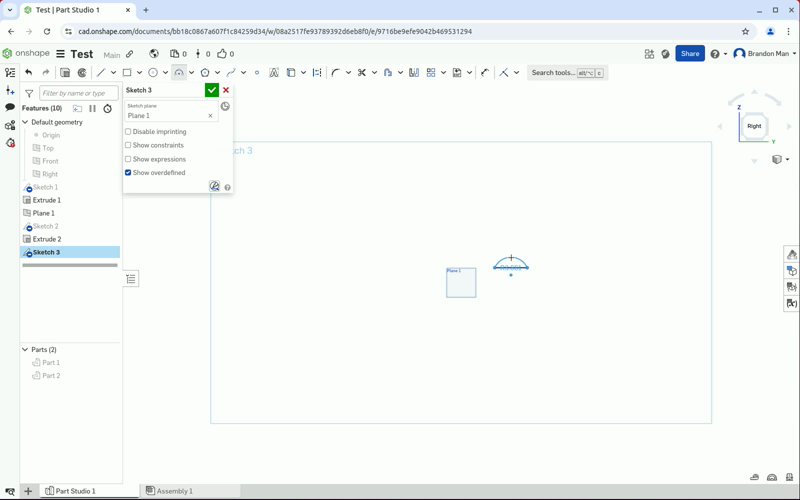
click(511, 257)
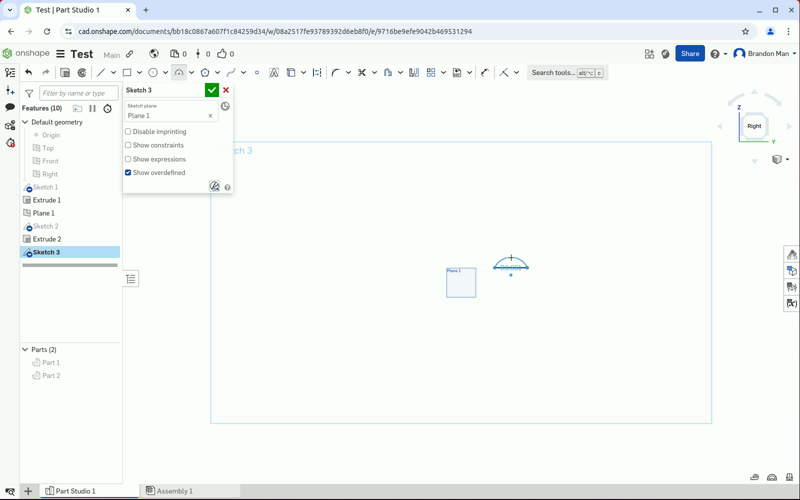
key_up(shift)
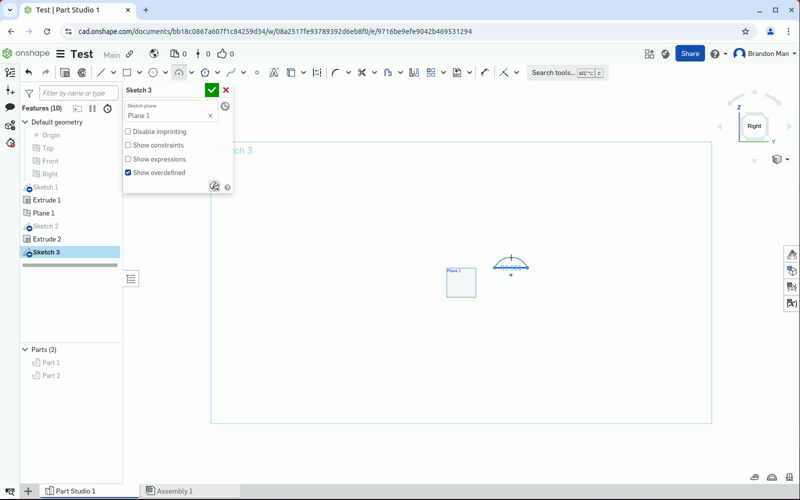
key(esc)
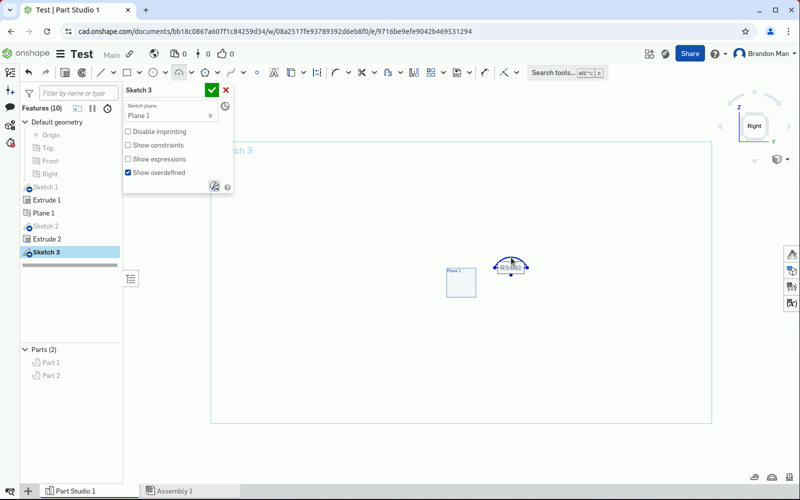
mouse_move(499, 262)
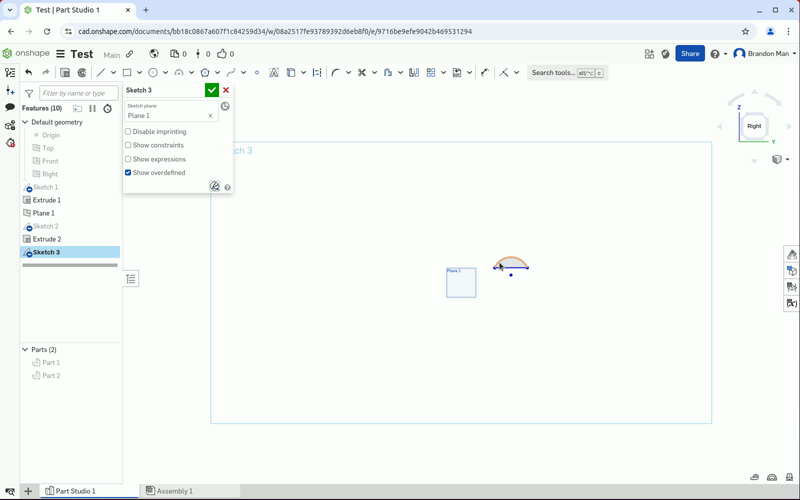
scroll(6)
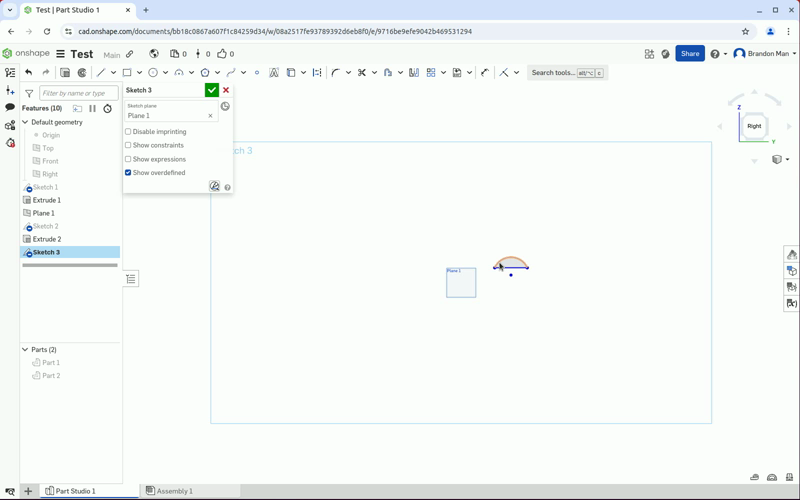
scroll(6)
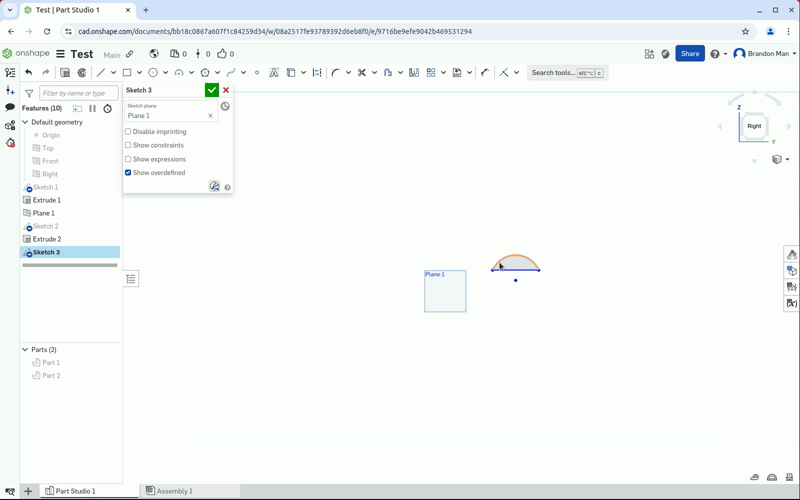
scroll(6)
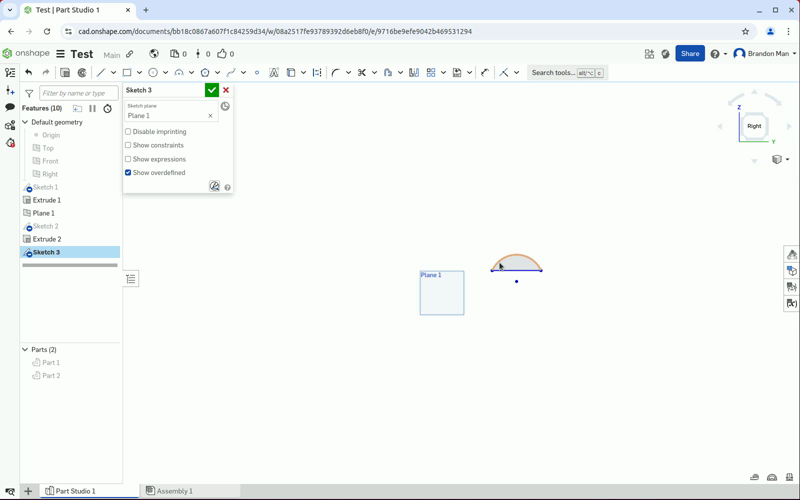
scroll(6)
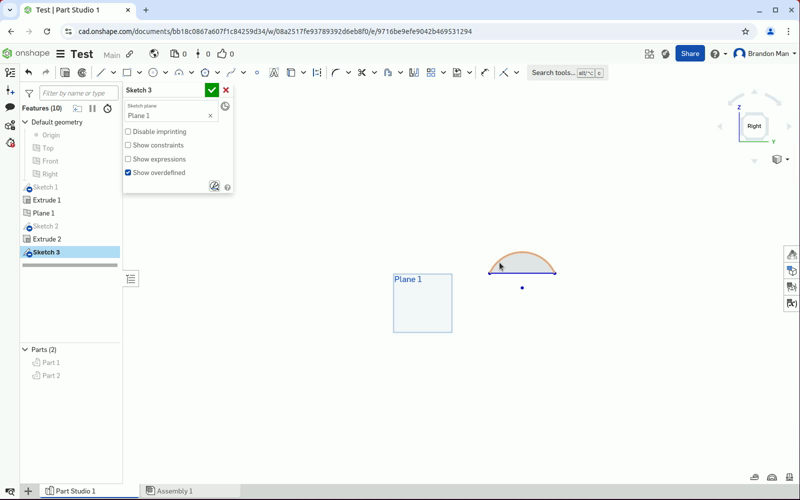
scroll(6)
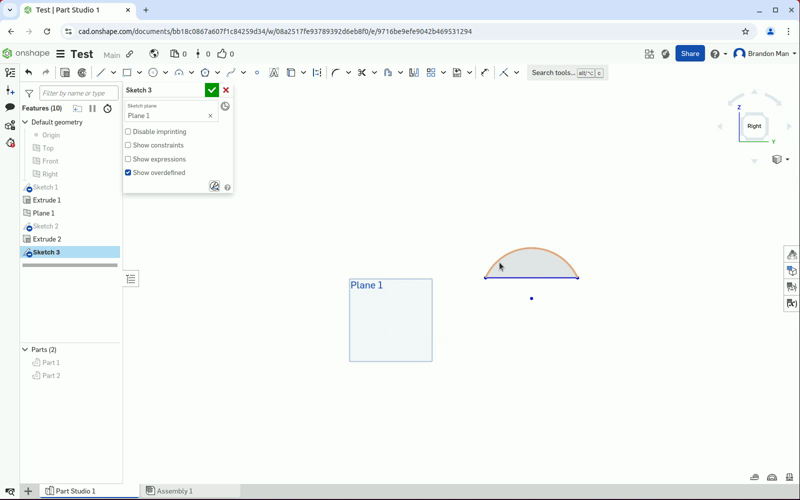
scroll(6)
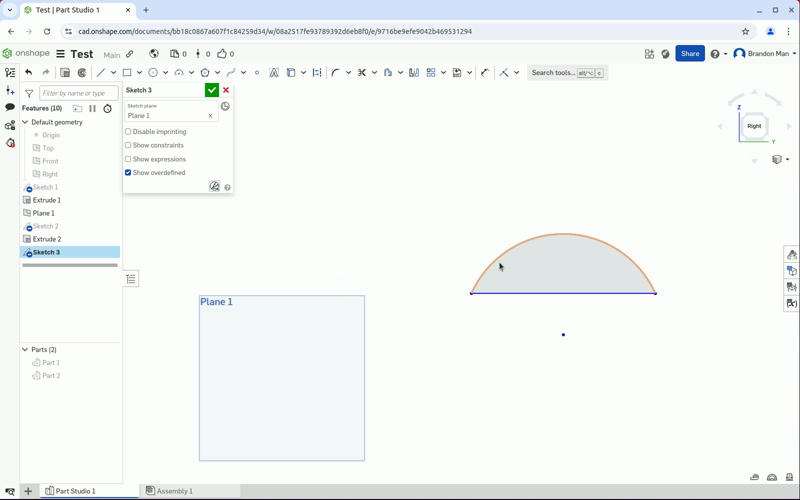
scroll(6)
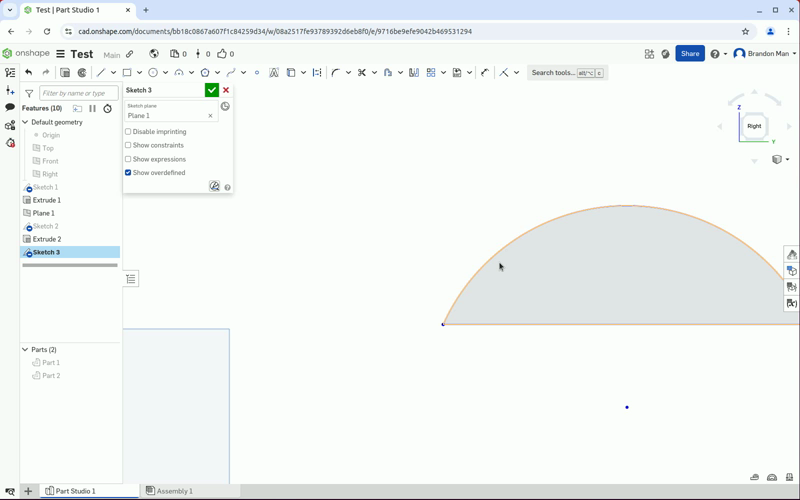
click(499, 262)
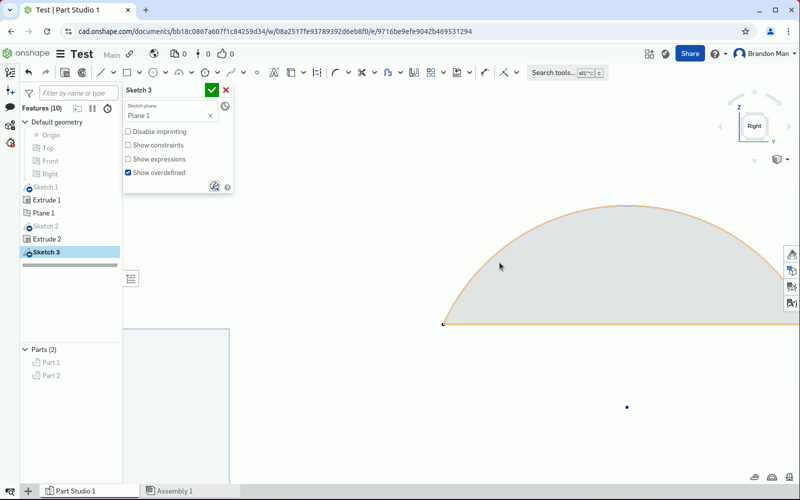
scroll(-6)
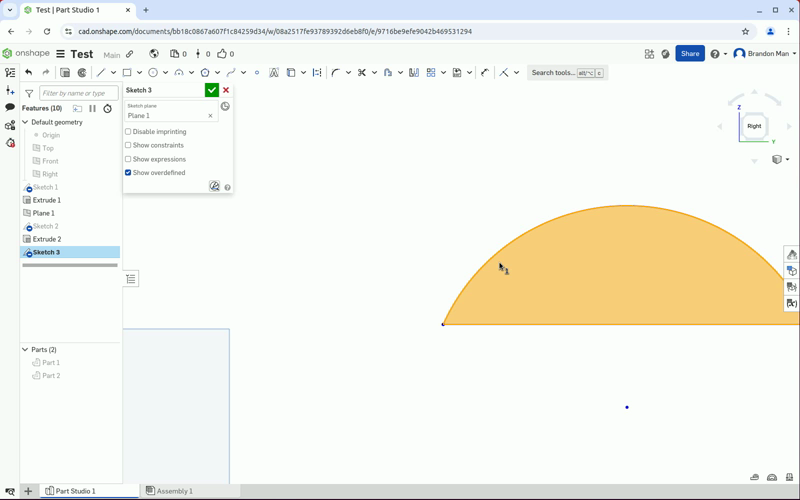
scroll(-6)
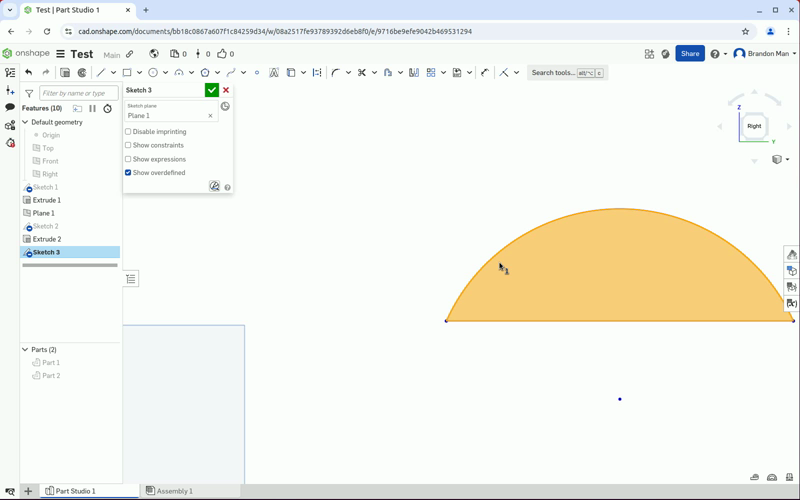
scroll(-6)
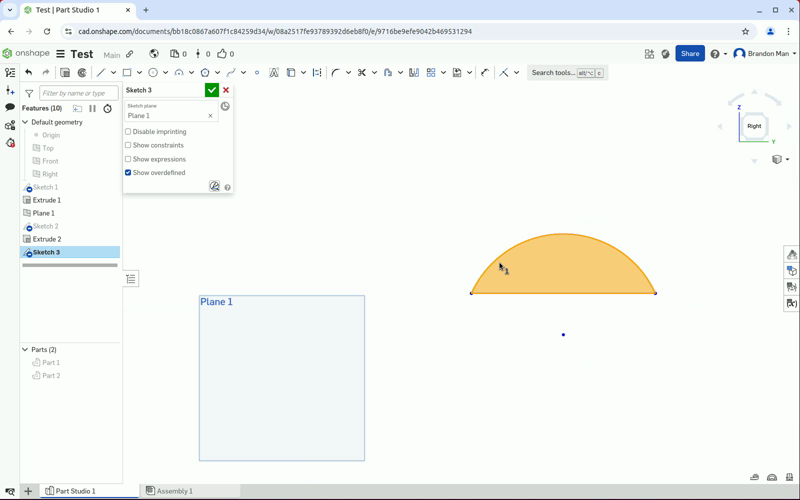
scroll(-6)
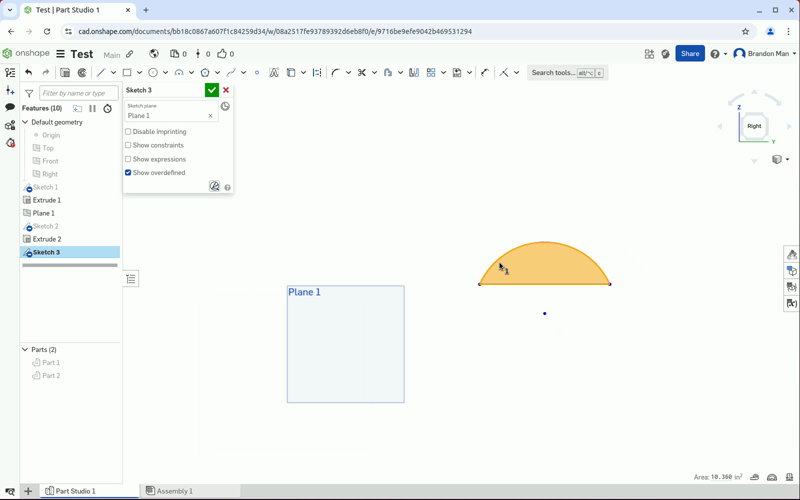
scroll(-6)
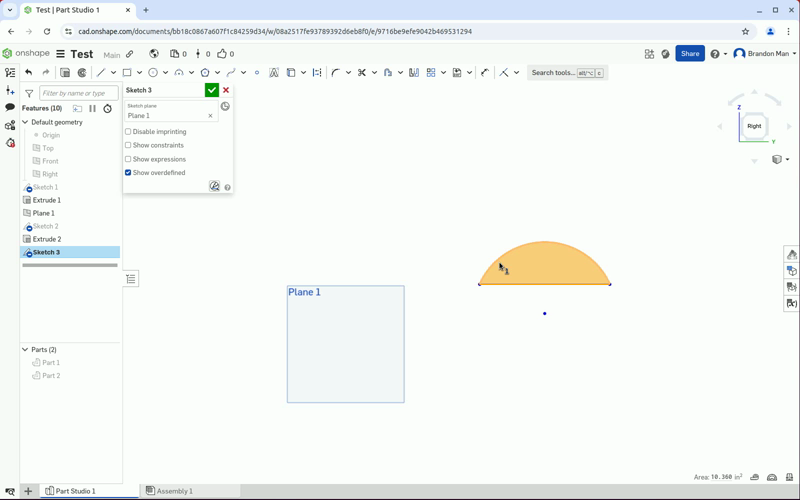
scroll(-6)
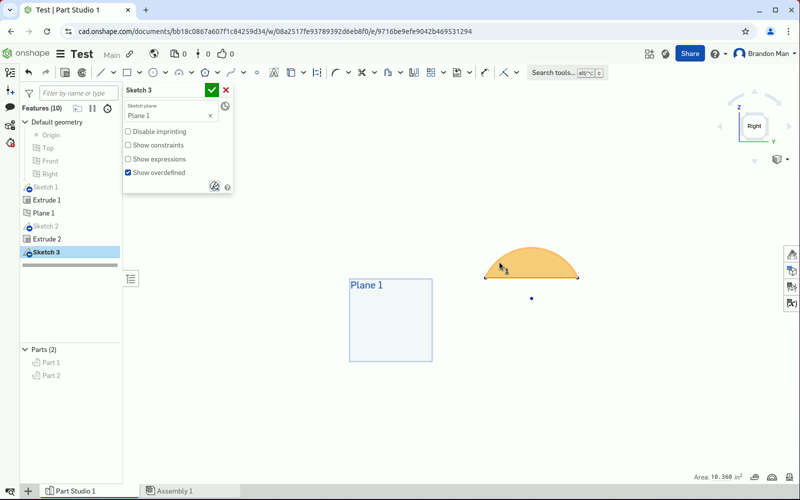
scroll(-6)
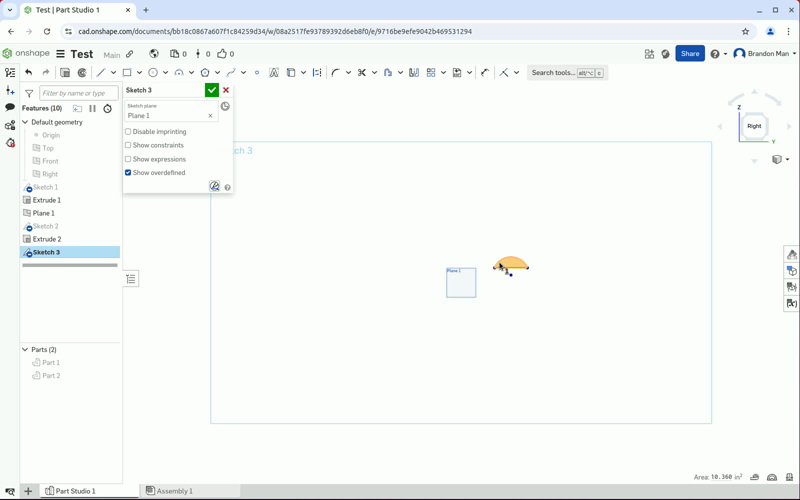
mouse_move(73, 352)
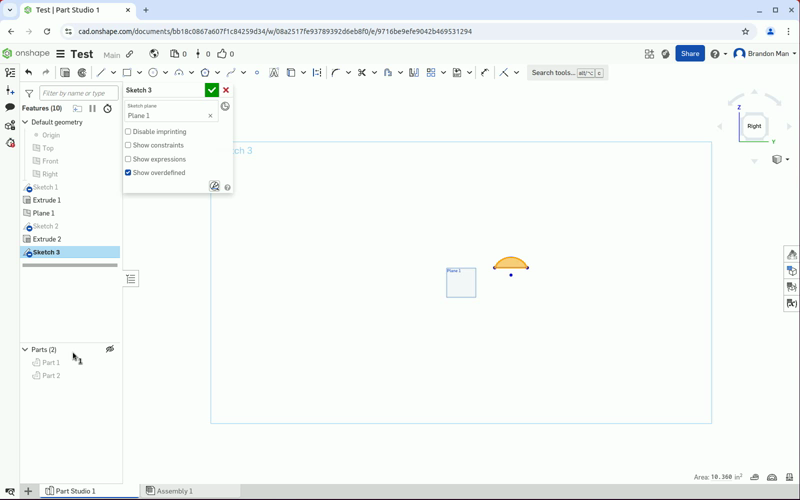
key(shift+y)
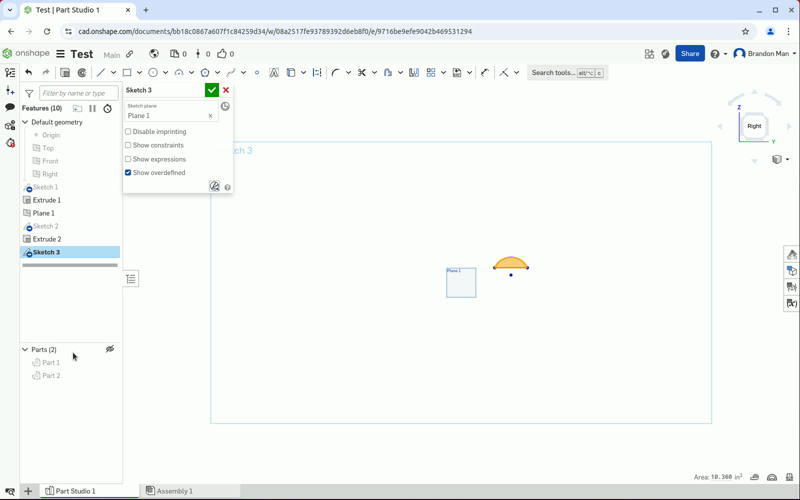
key(shift+e)
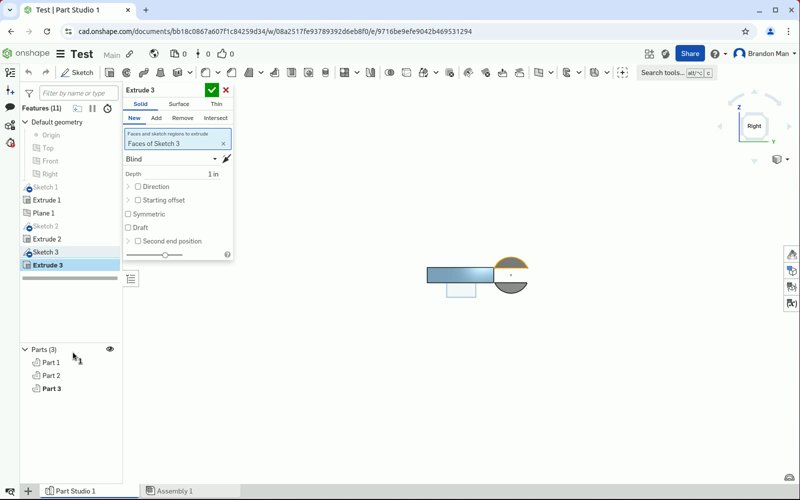
mouse_move(143, 106)
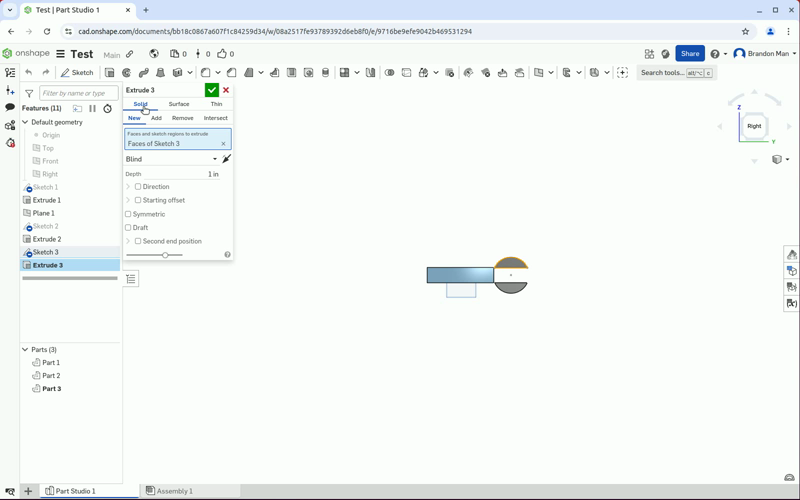
click(143, 106)
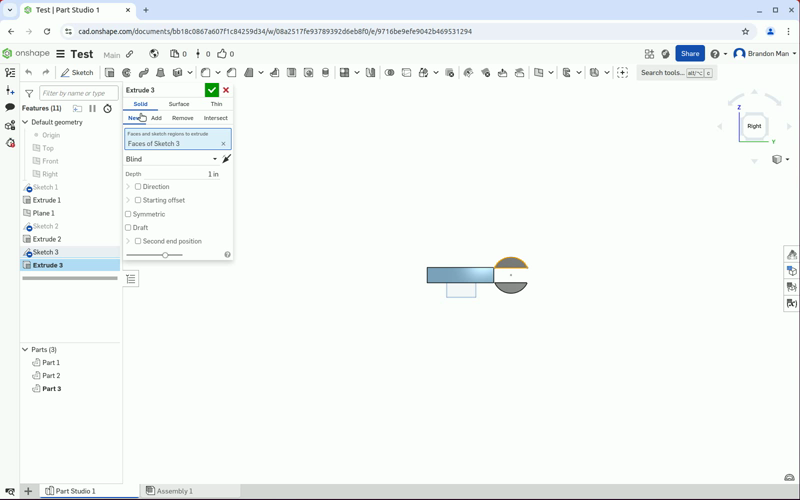
mouse_move(137, 120)
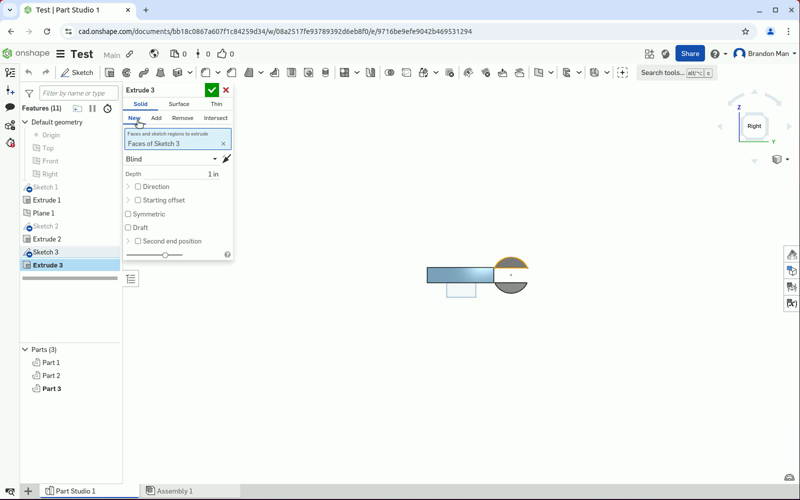
click(137, 120)
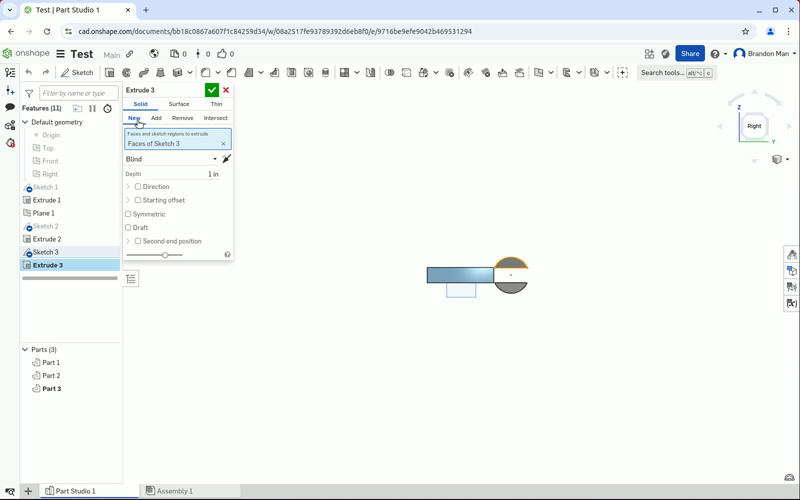
key(tab, 4)
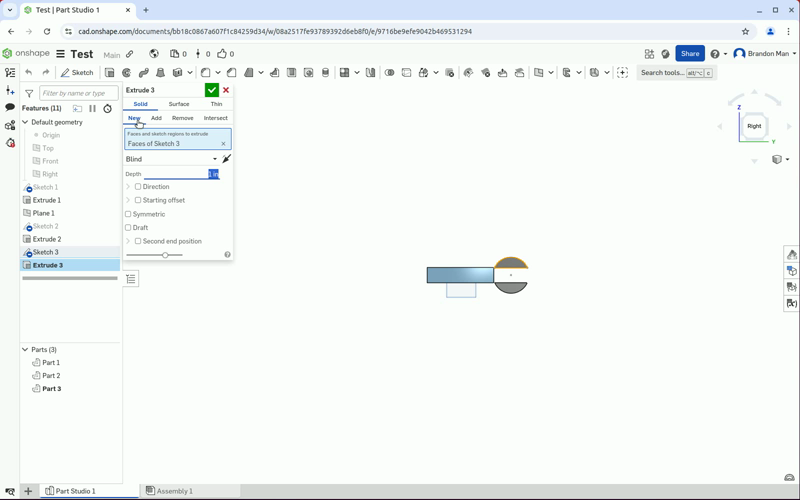
text(0.963)
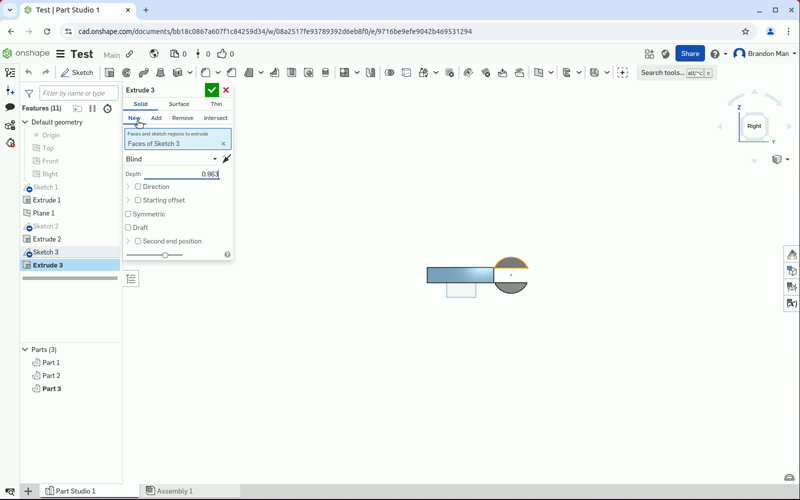
key(enter)
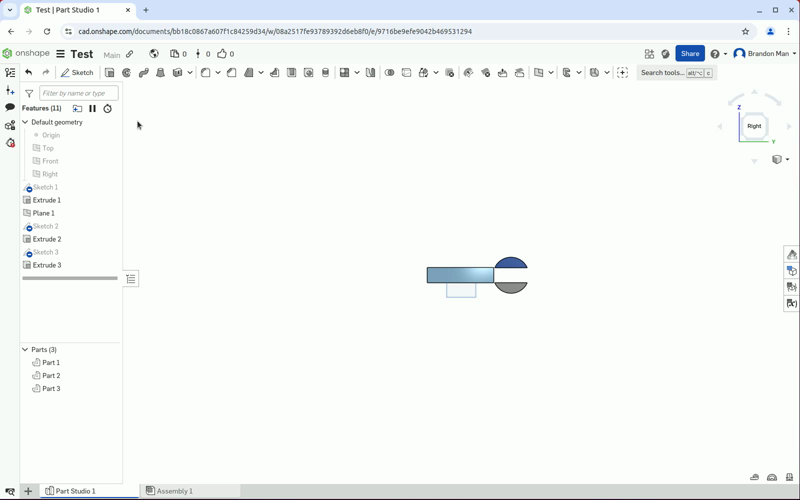
key(shift+h)
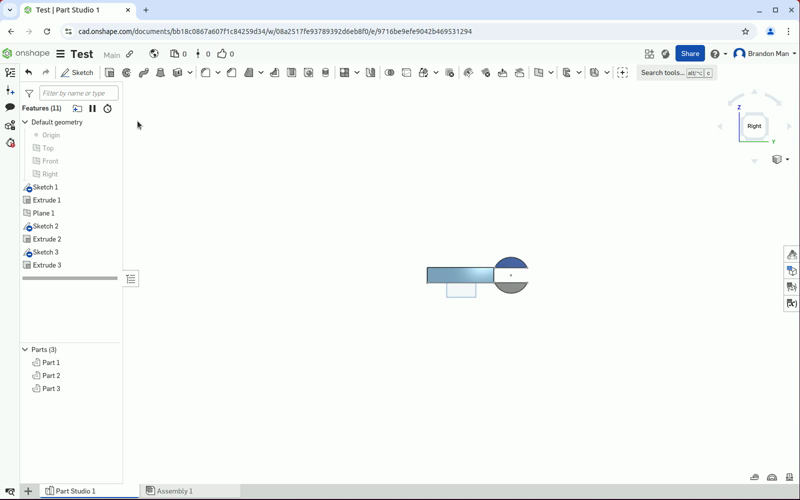
key(shift+h)
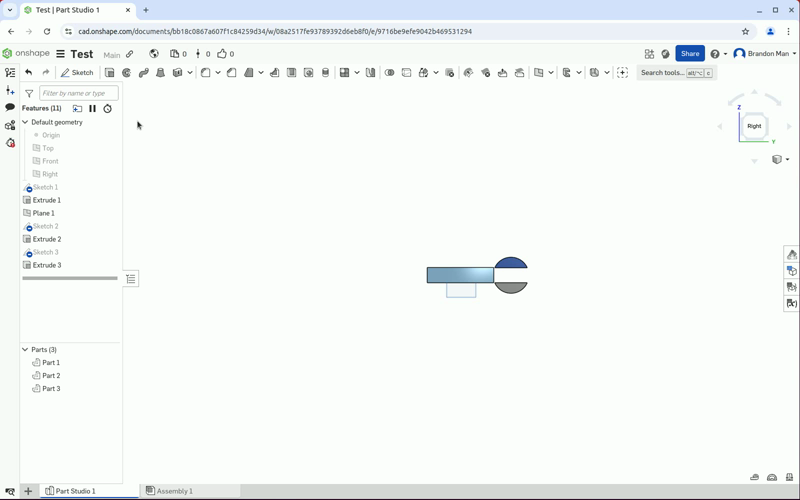
mouse_move(73, 189)
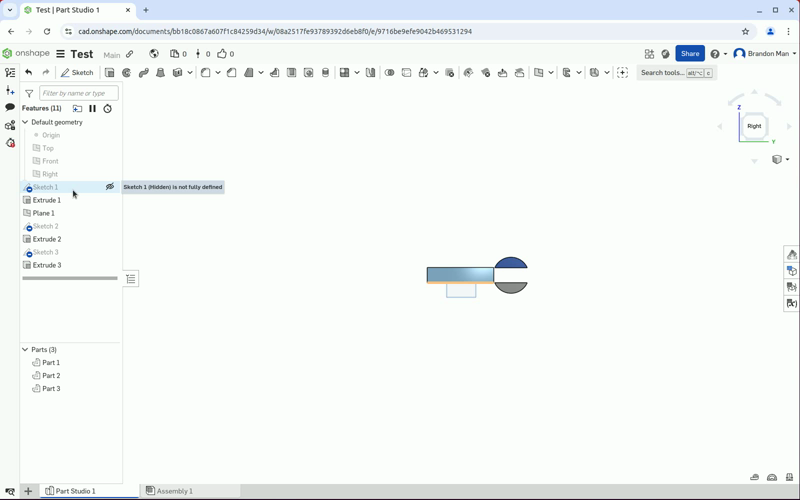
click(73, 189)
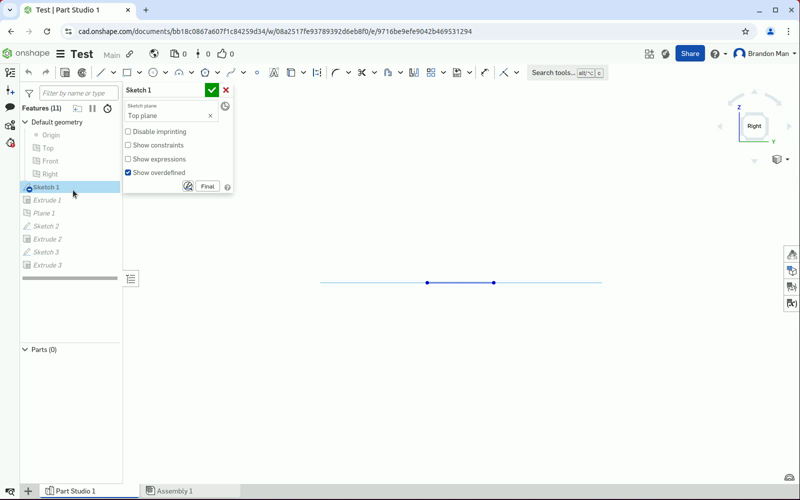
mouse_move(229, 92)
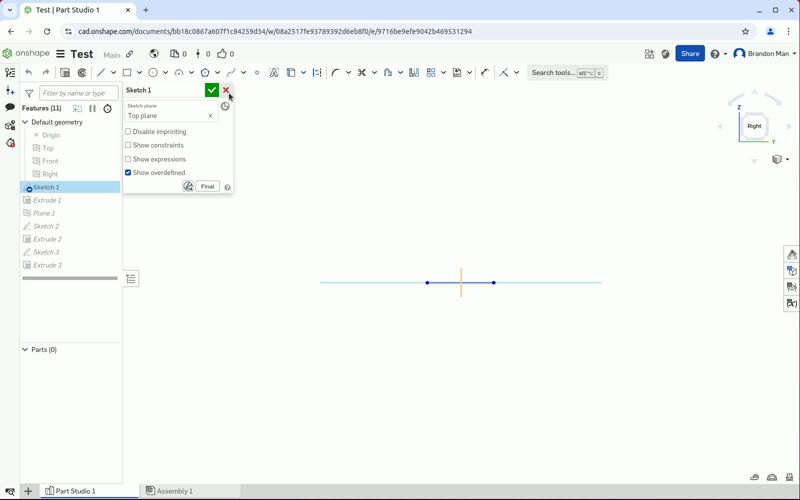
click(229, 92)
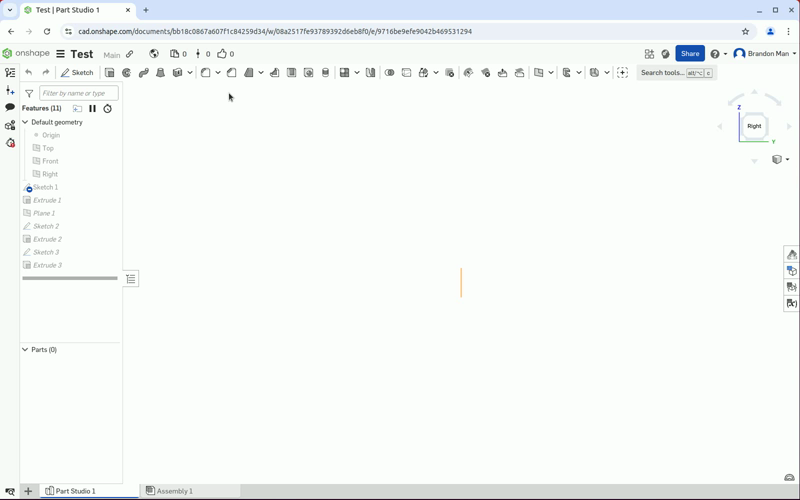
key(shift+s)
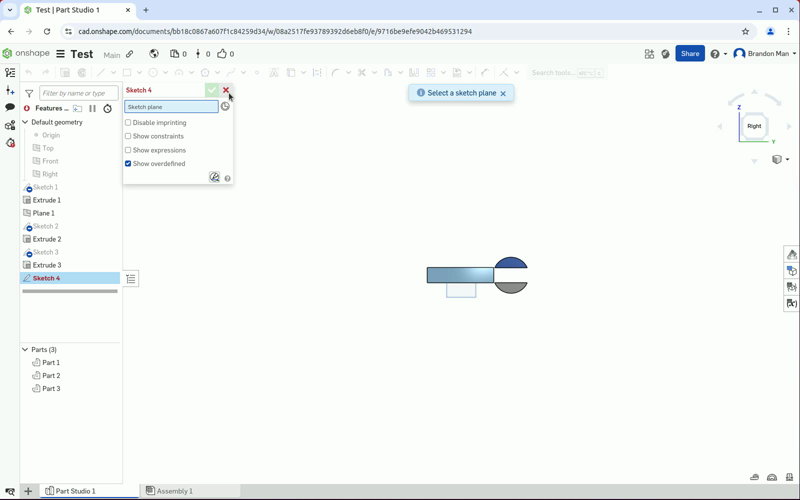
mouse_move(73, 215)
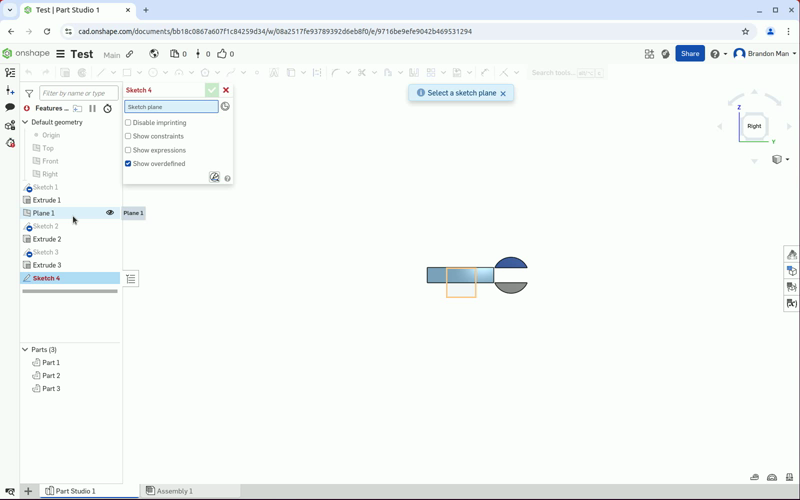
click(73, 215)
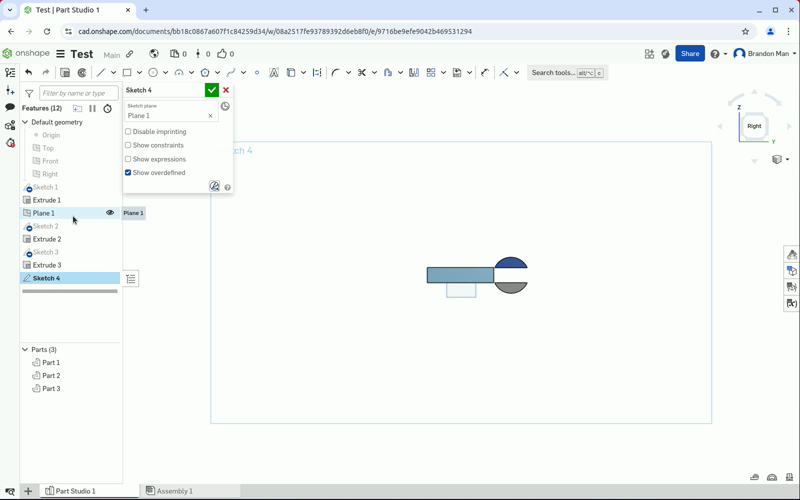
mouse_move(73, 352)
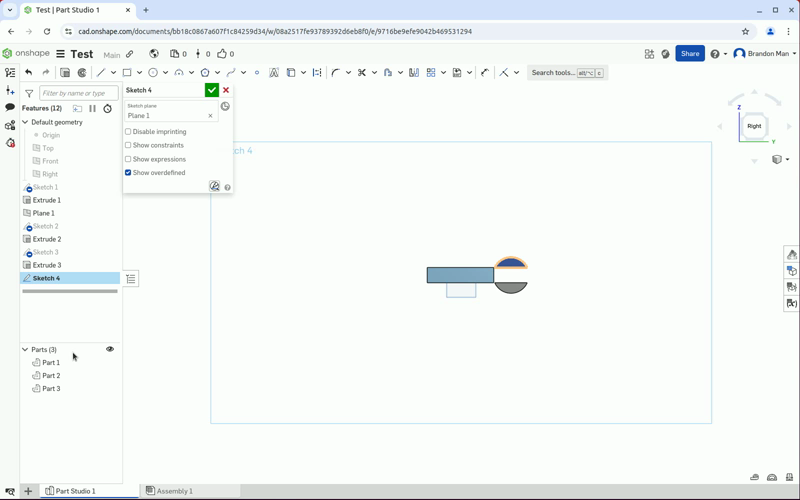
key(y)
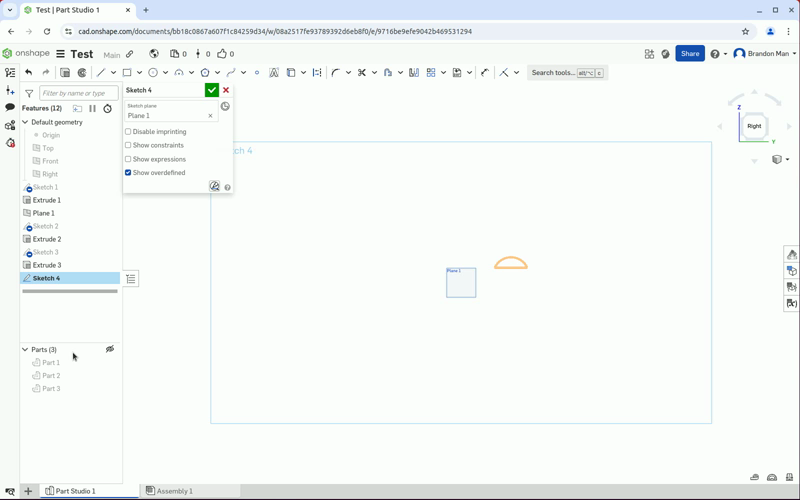
key(l)
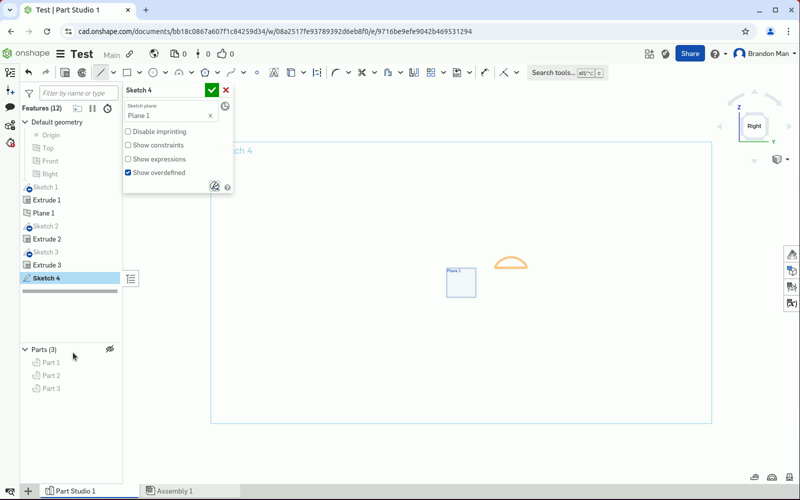
key_down(shift)
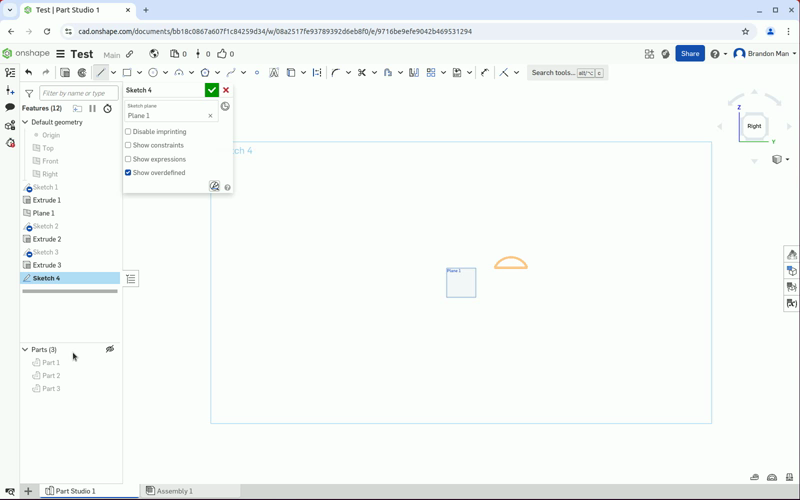
mouse_move(494, 282)
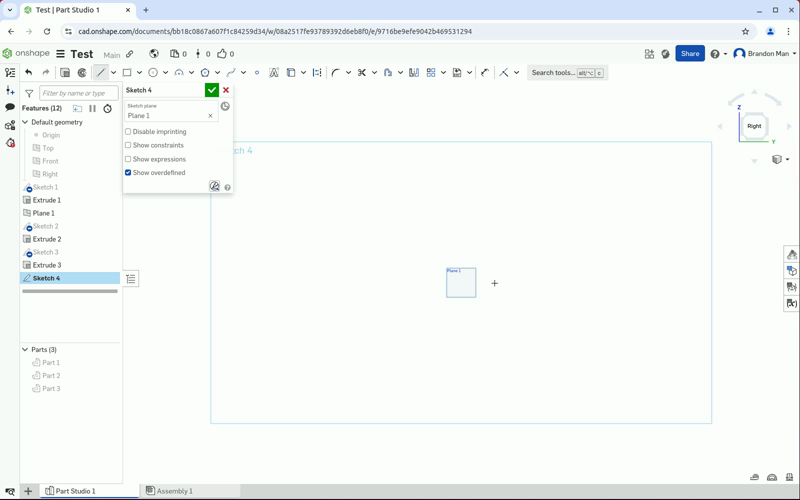
click(494, 282)
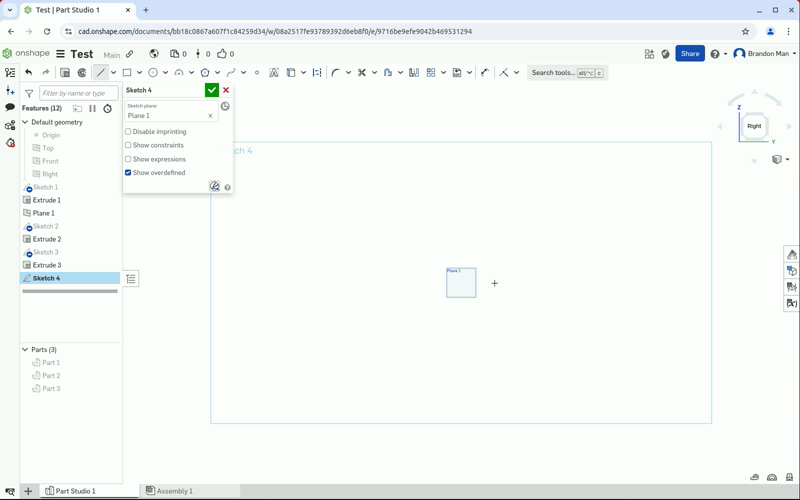
key_up(shift)
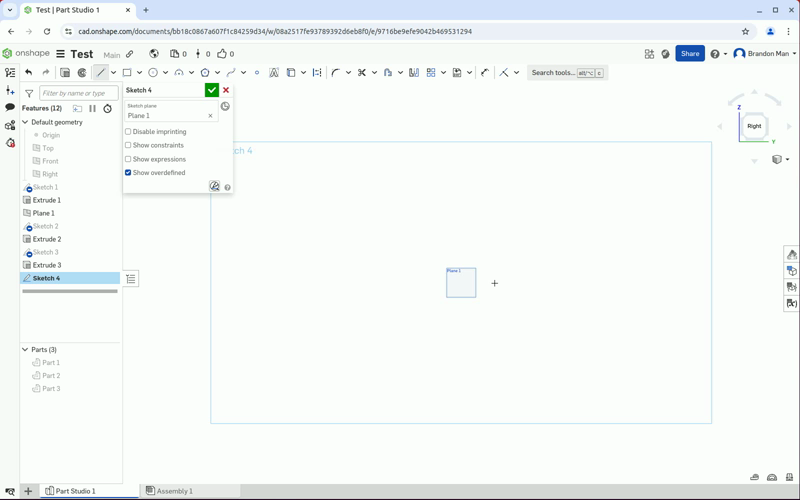
key_down(shift)
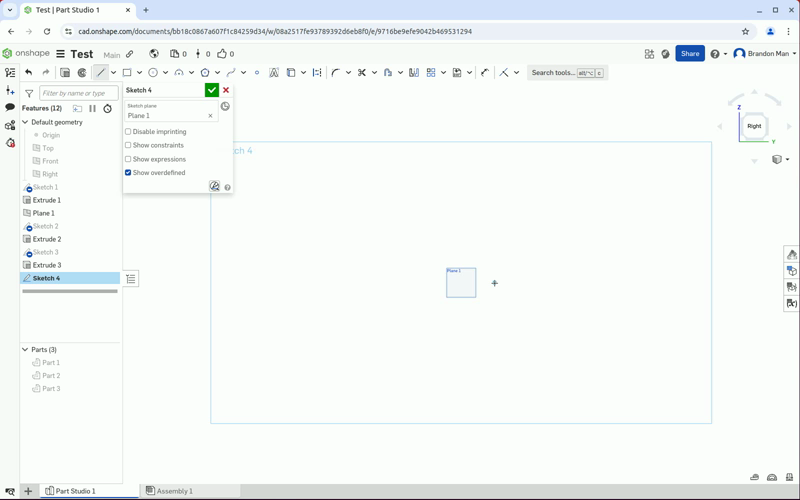
mouse_move(524, 282)
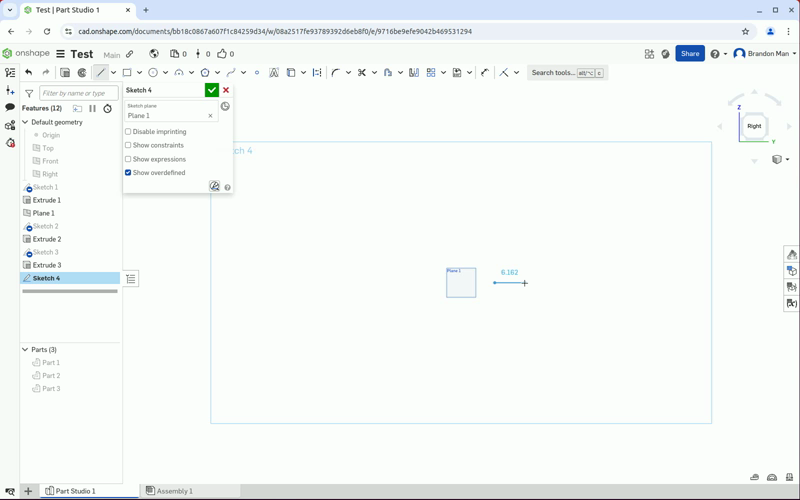
mouse_move(526, 282)
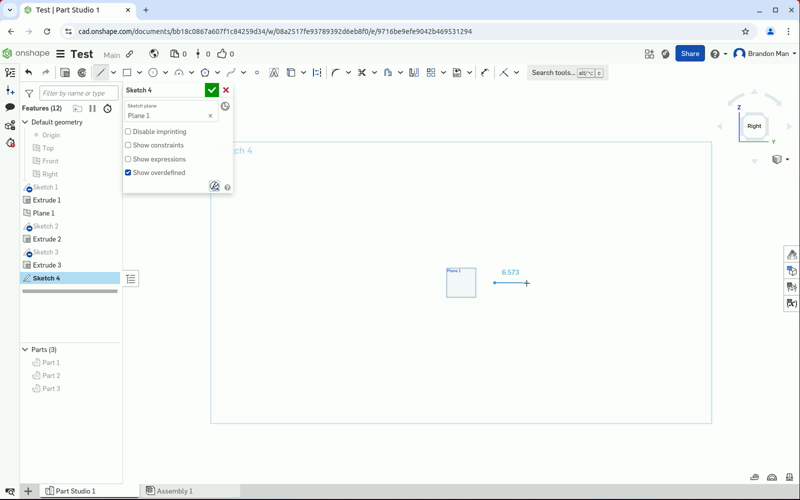
click(526, 282)
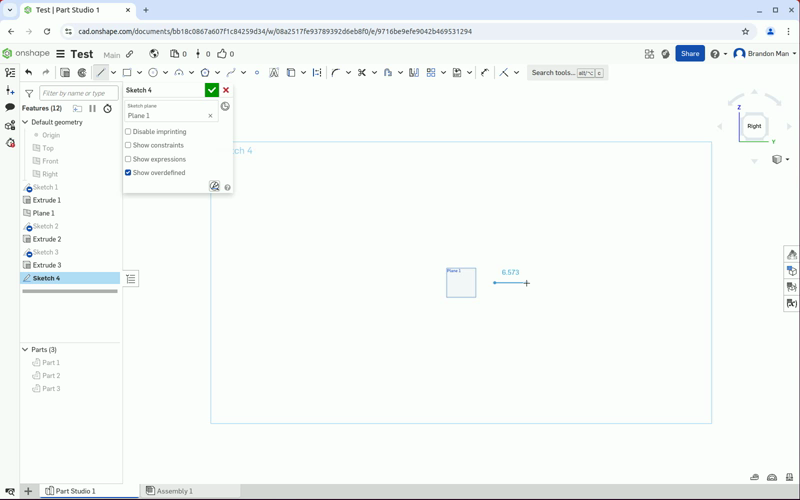
key_up(shift)
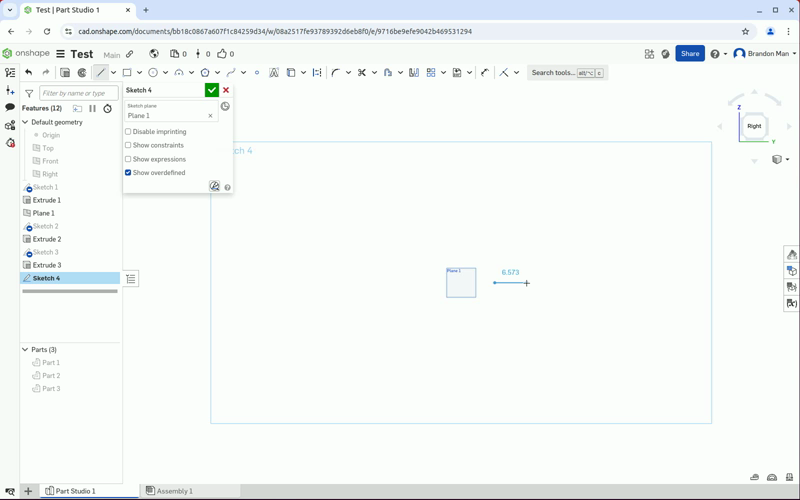
key(esc)
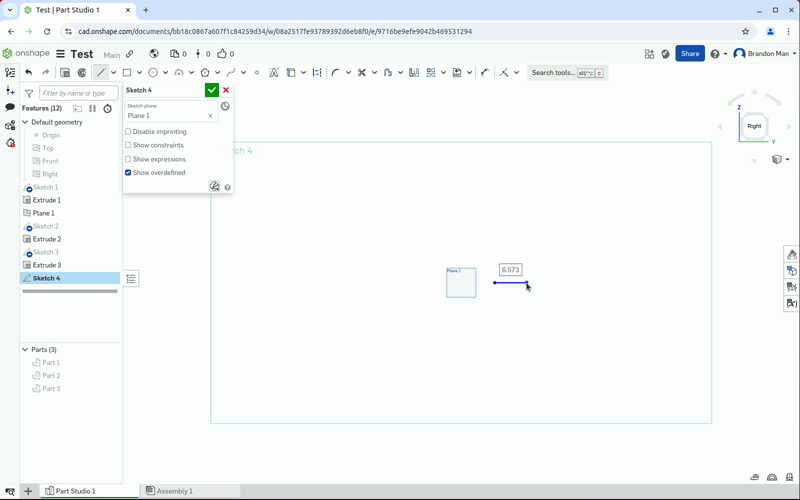
key(a)
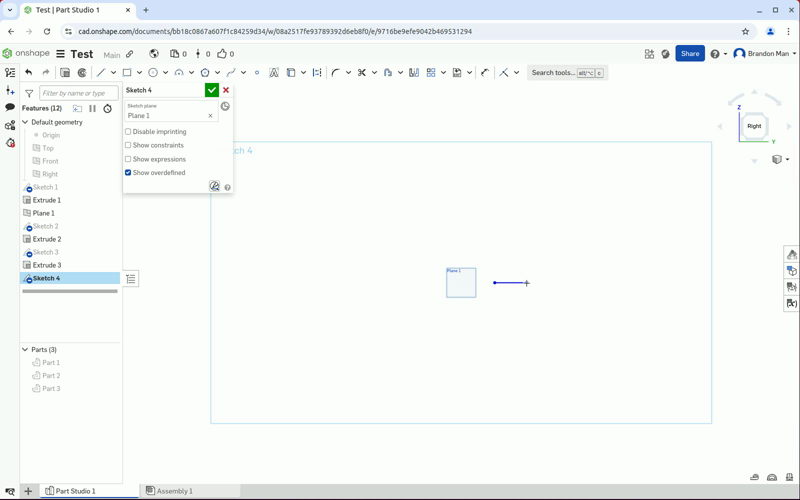
mouse_move(526, 282)
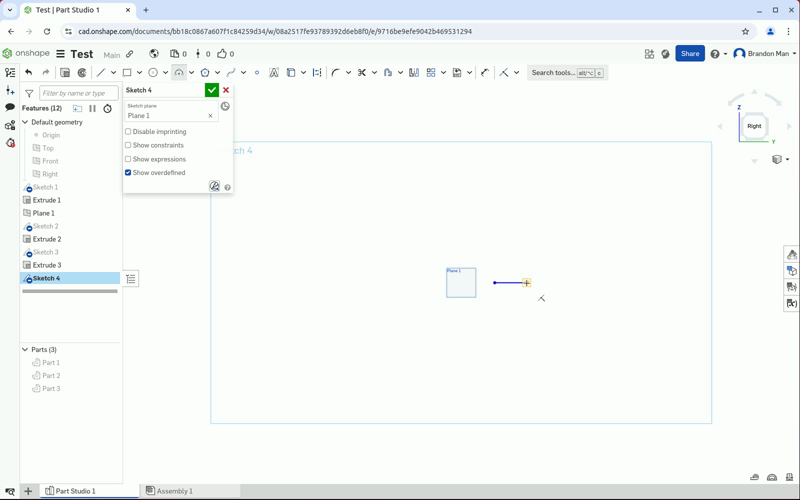
click(526, 282)
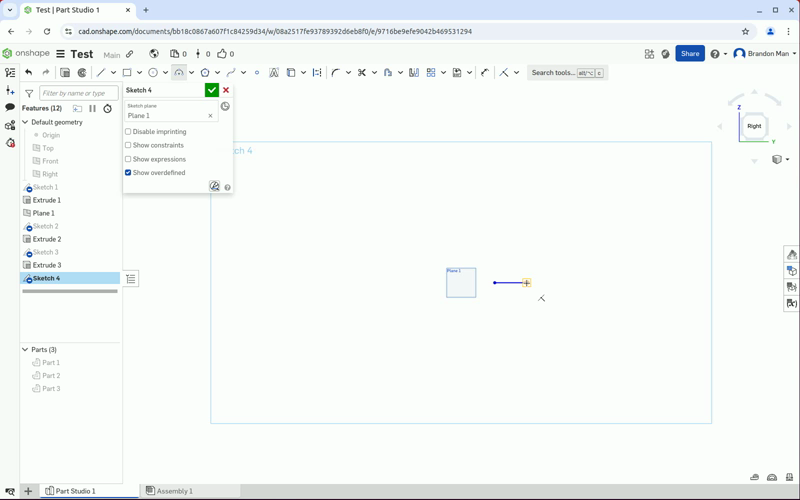
key_down(shift)
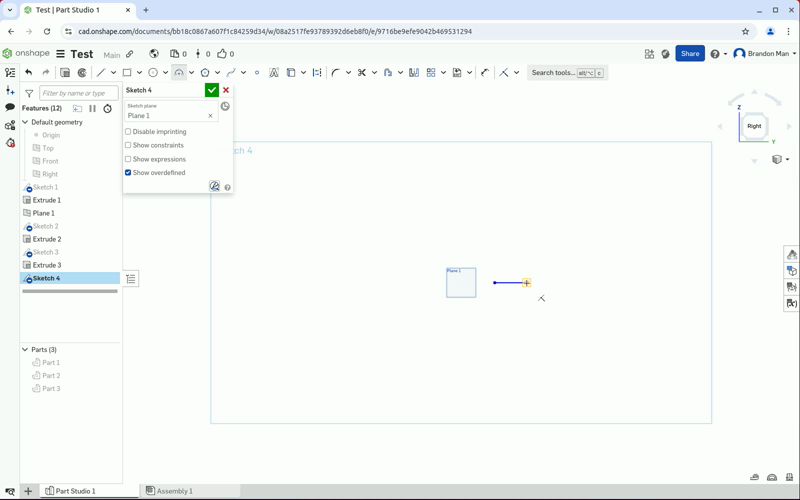
mouse_move(526, 267)
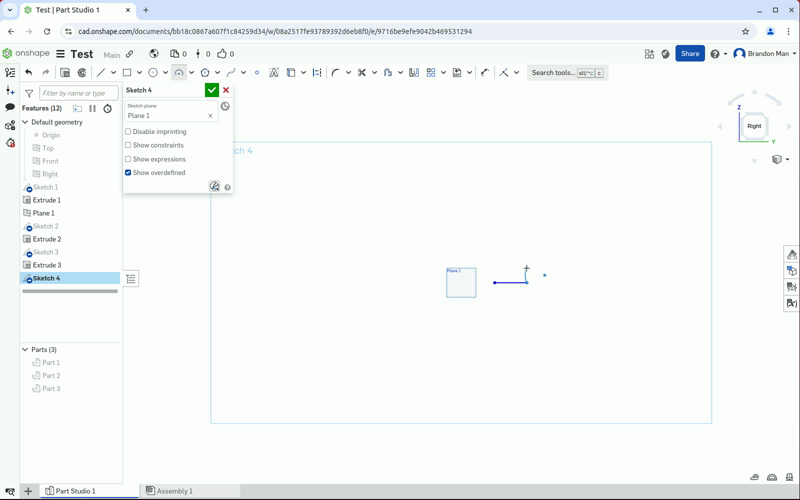
click(526, 267)
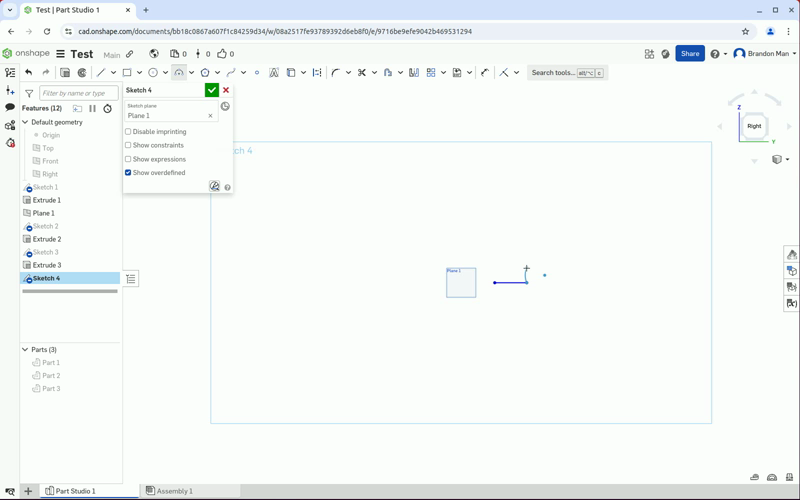
mouse_move(528, 275)
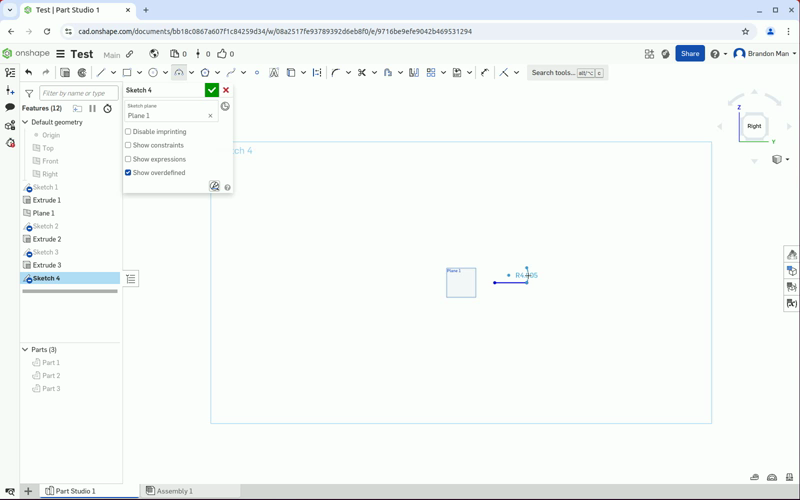
click(528, 275)
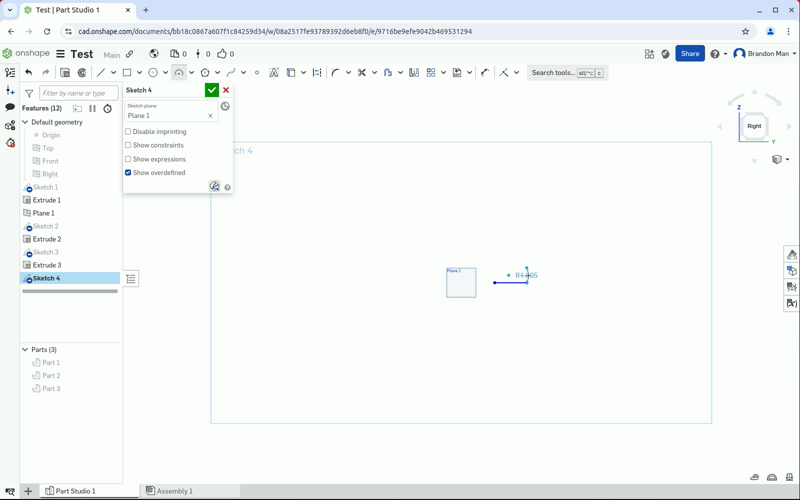
key_up(shift)
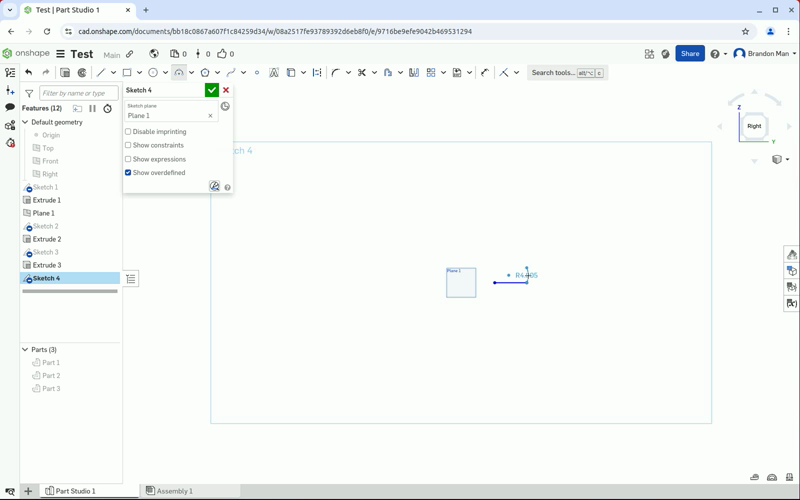
key(esc)
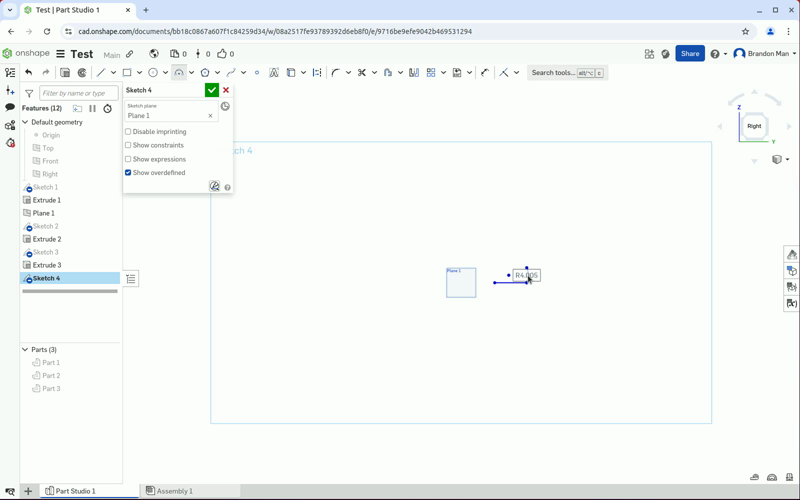
key(l)
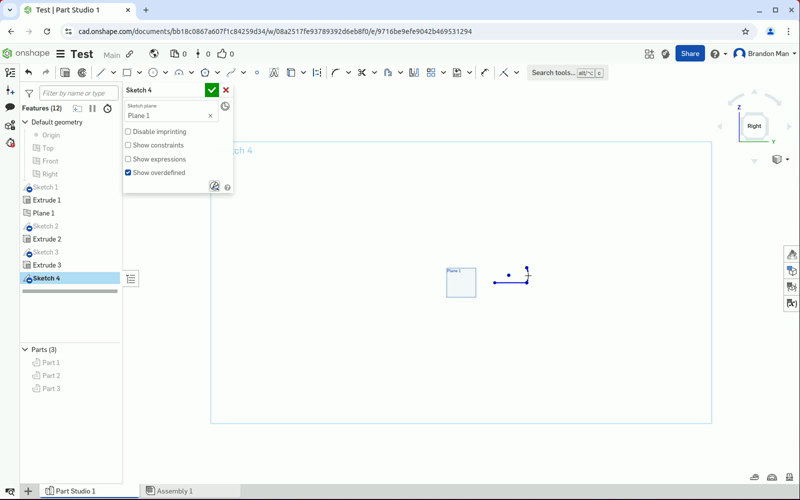
mouse_move(526, 267)
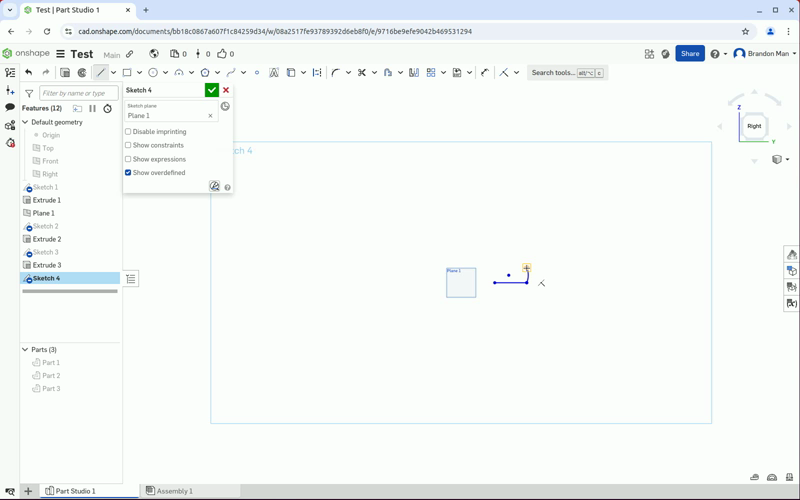
click(526, 267)
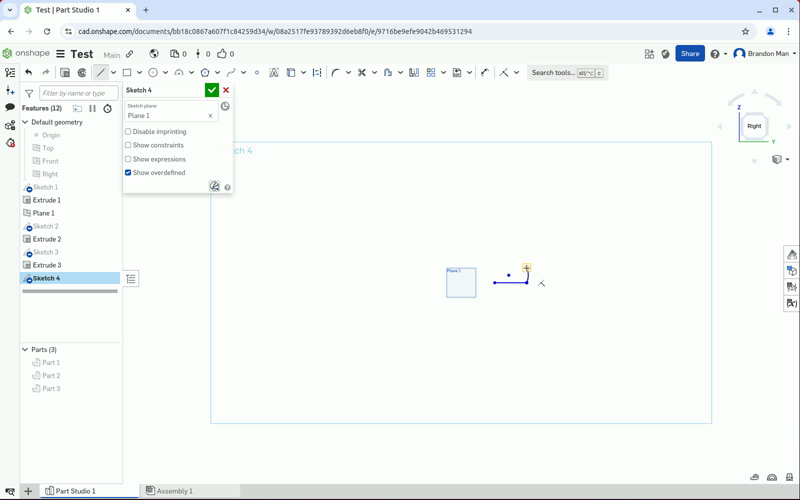
key_down(shift)
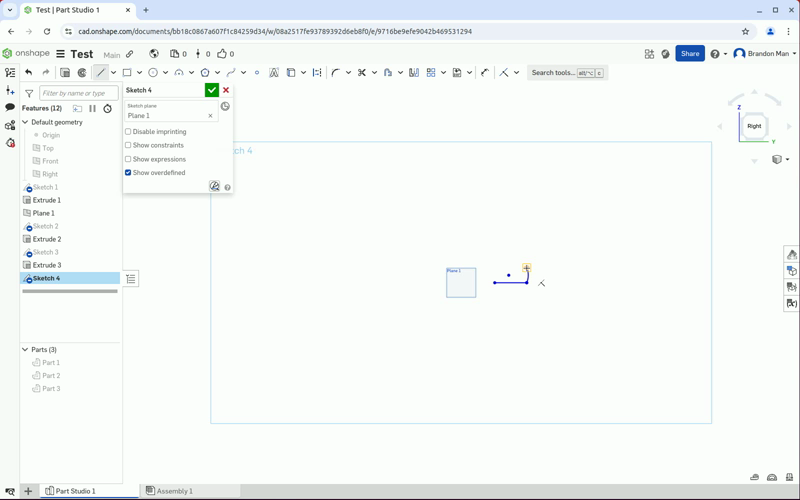
mouse_move(556, 267)
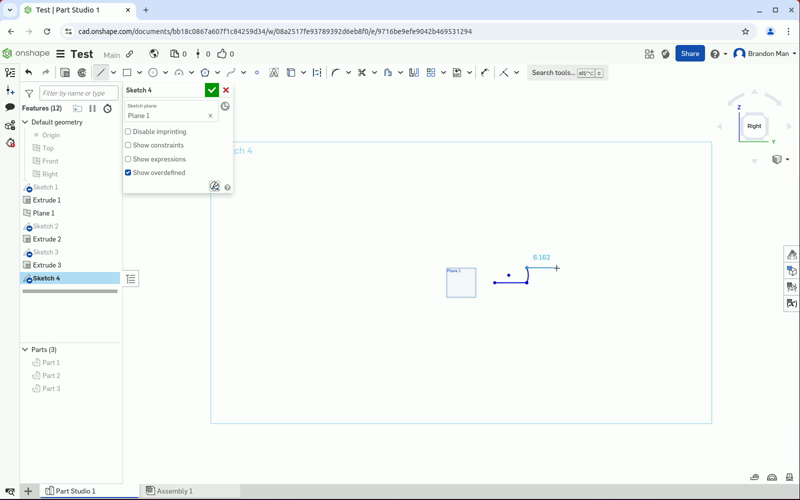
mouse_move(494, 267)
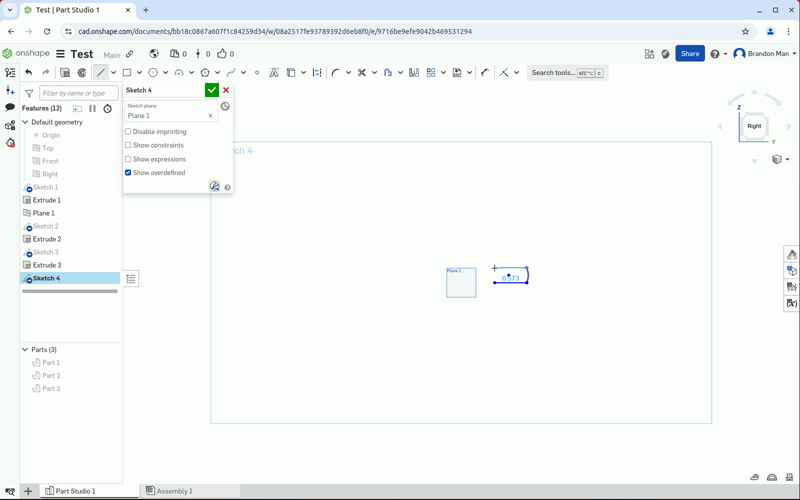
click(494, 267)
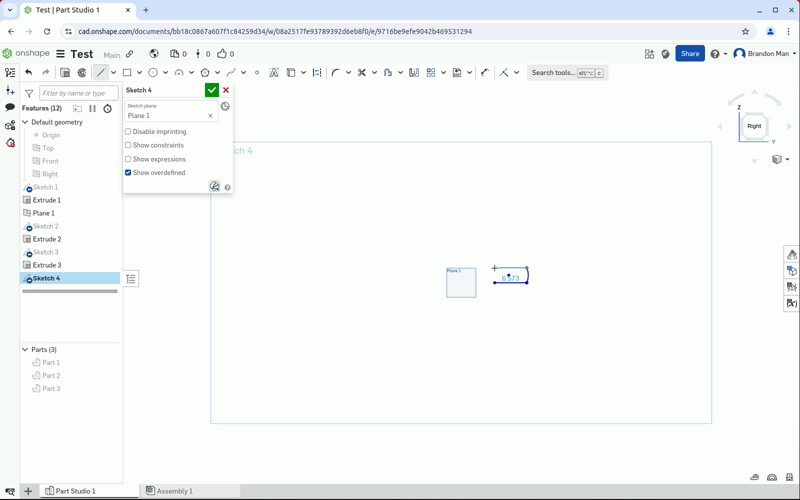
key_up(shift)
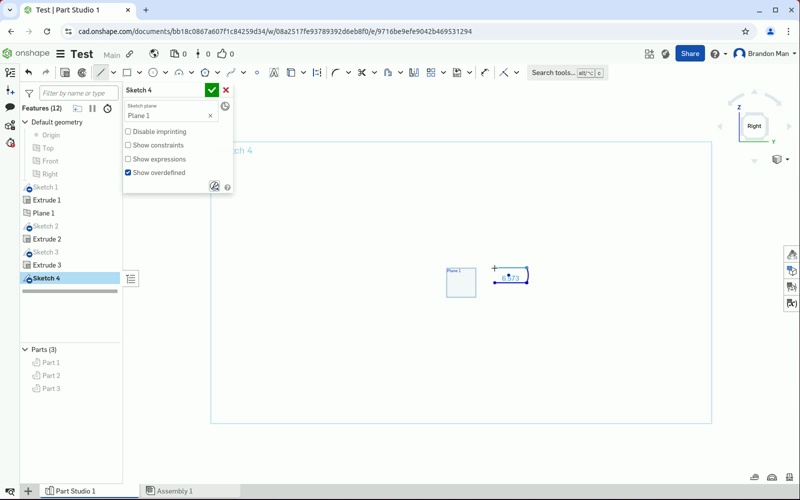
key(esc)
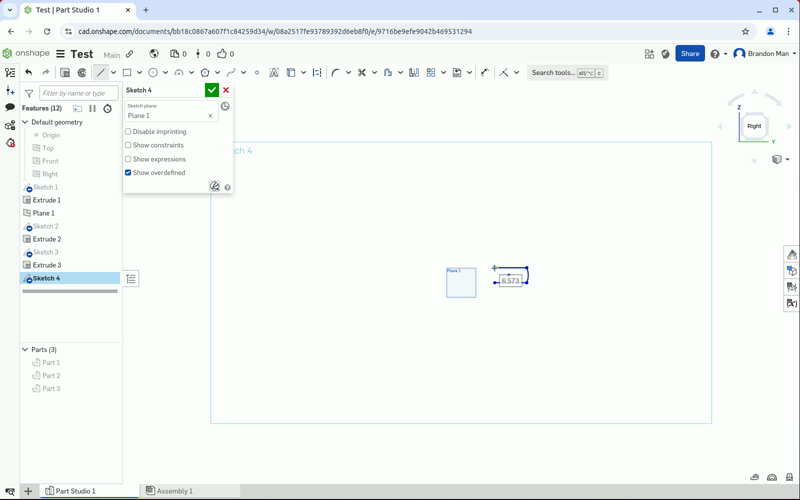
key(a)
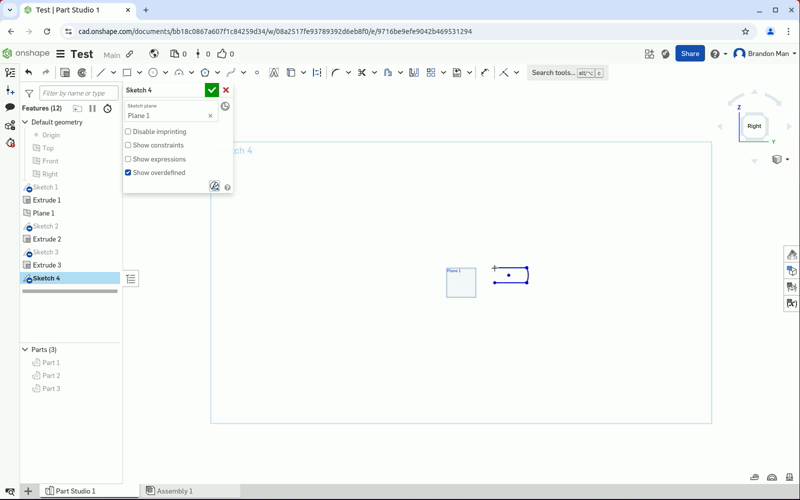
mouse_move(494, 267)
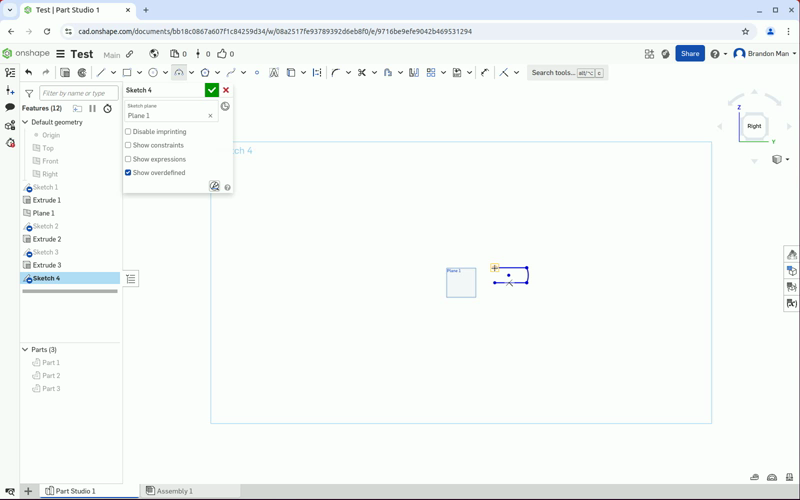
click(494, 267)
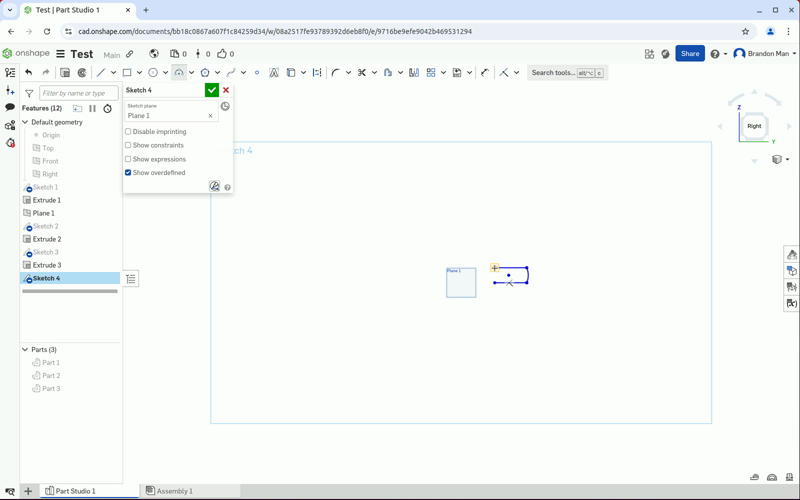
mouse_move(494, 282)
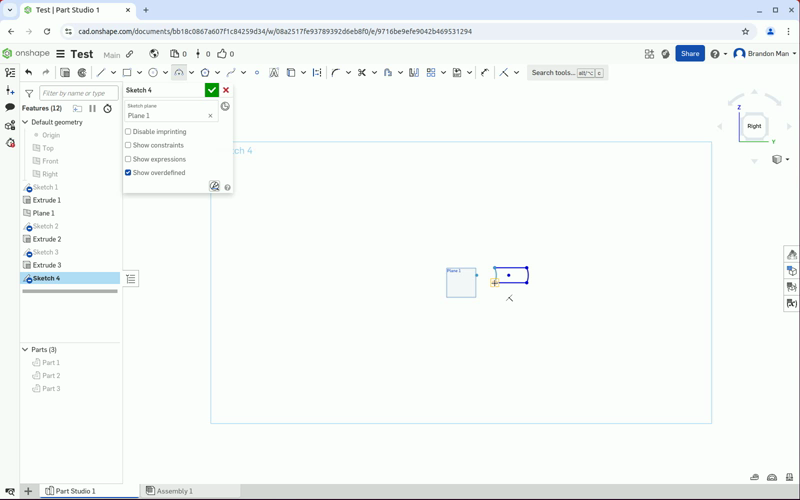
click(494, 282)
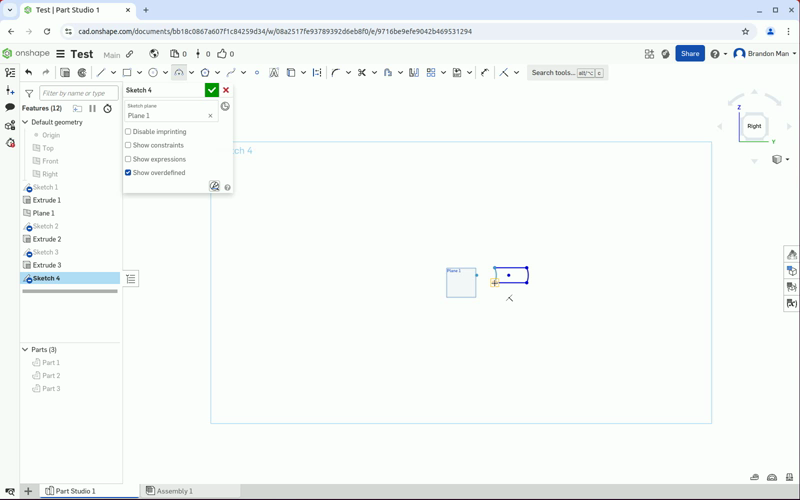
key_down(shift)
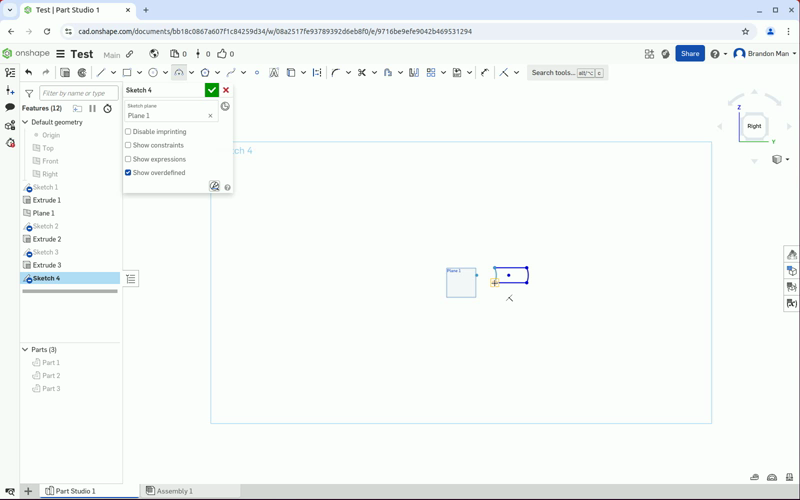
mouse_move(493, 275)
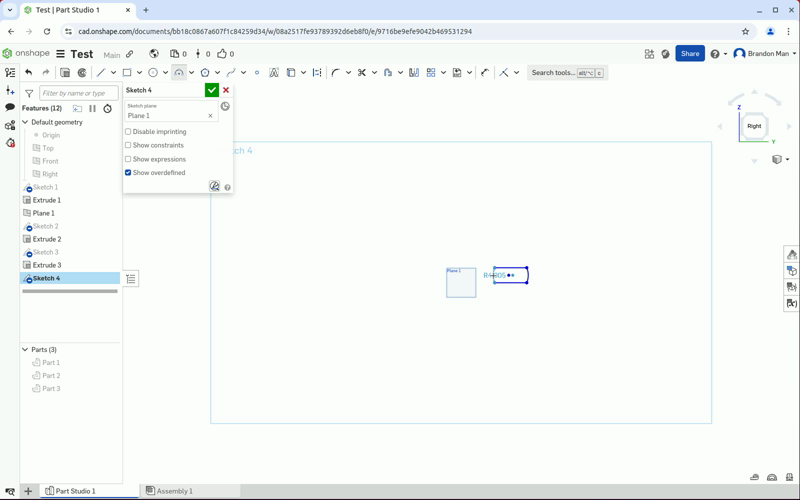
click(493, 275)
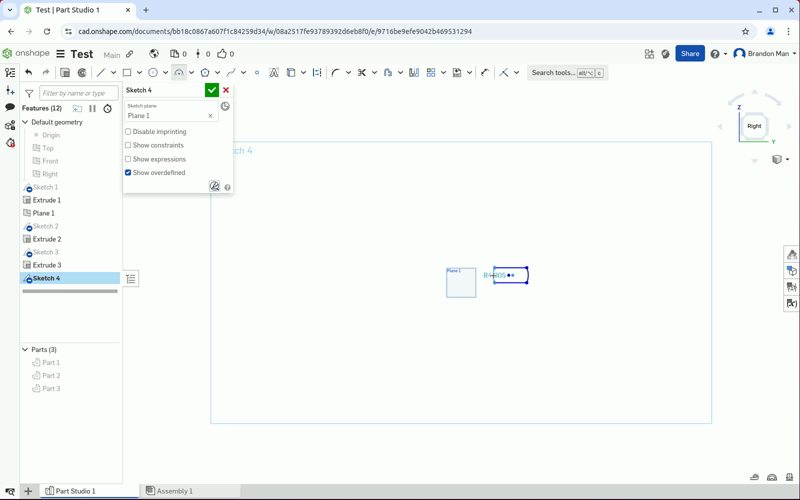
key_up(shift)
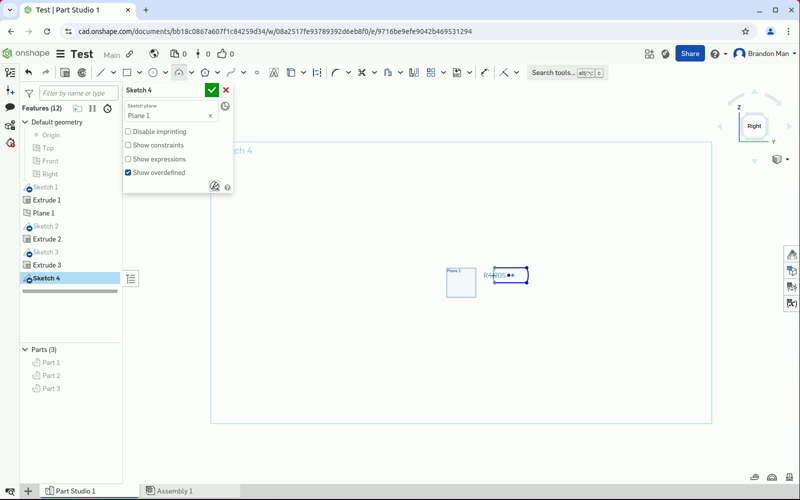
key(esc)
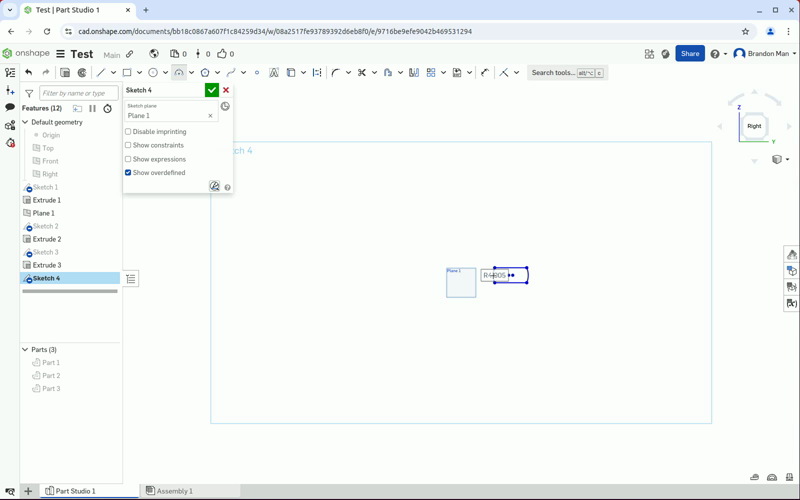
key(c)
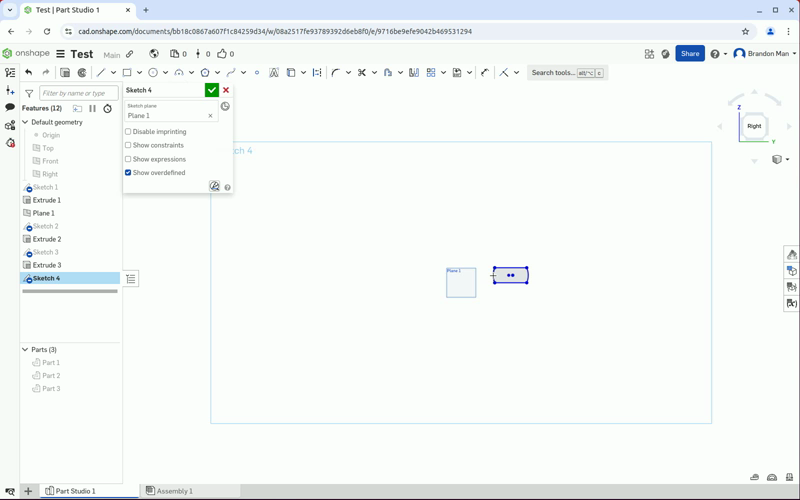
key_down(shift)
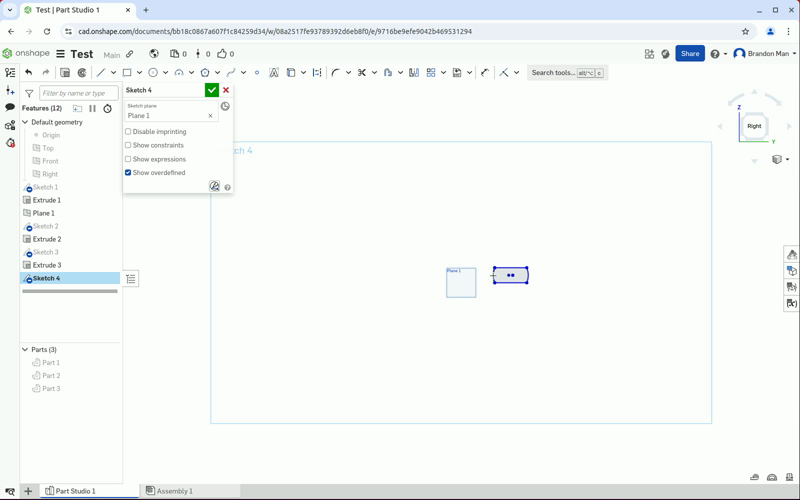
mouse_move(510, 275)
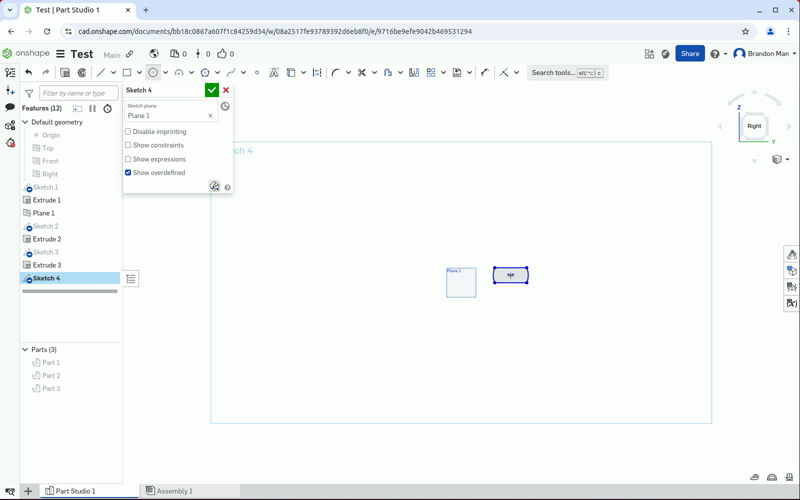
click(510, 275)
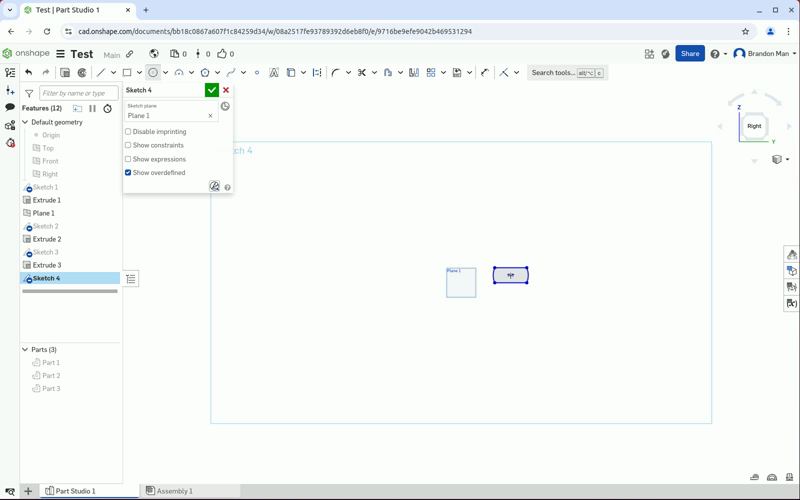
key_up(shift)
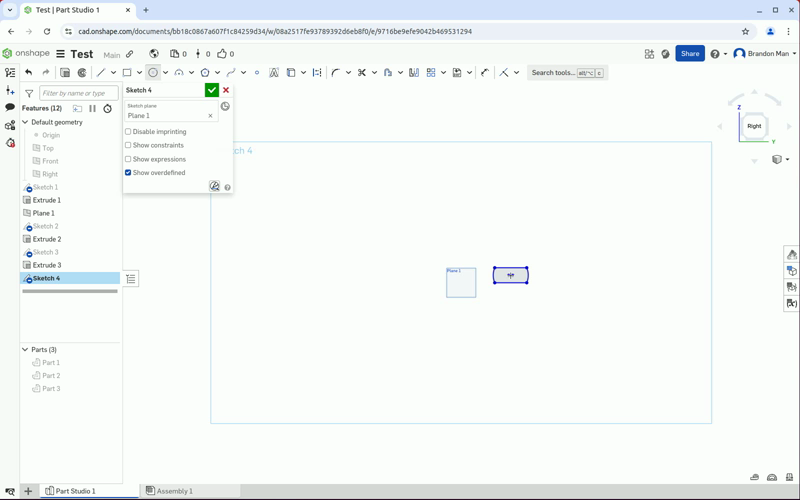
mouse_move(515, 275)
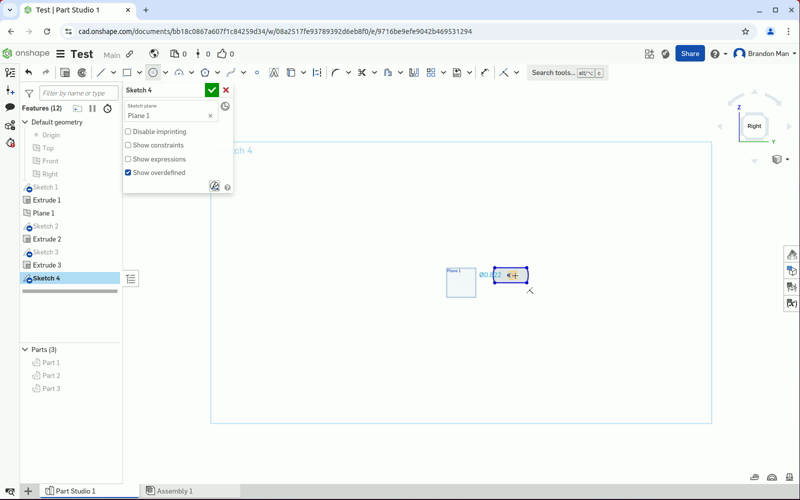
click(515, 275)
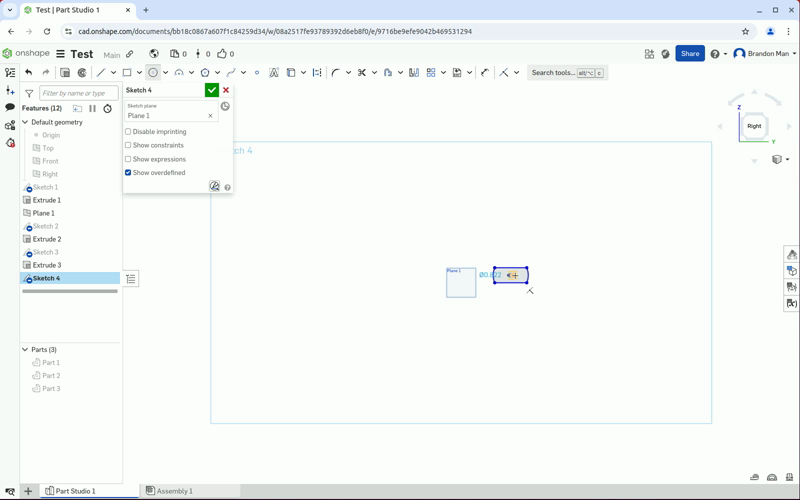
key(esc)
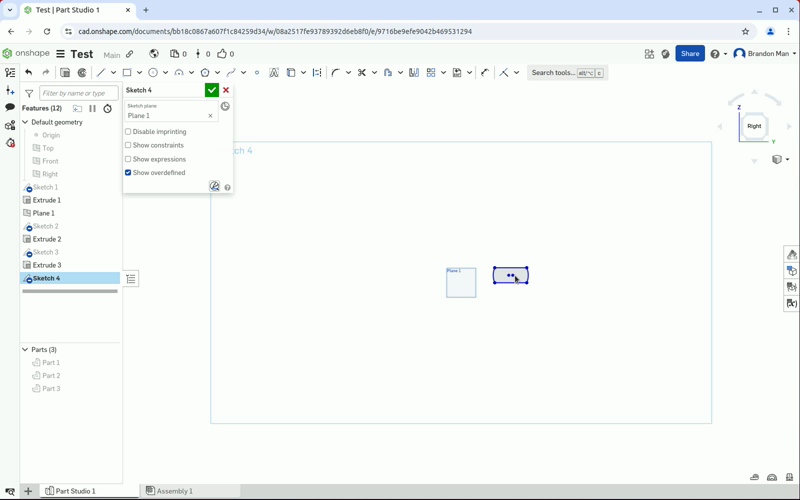
mouse_move(504, 278)
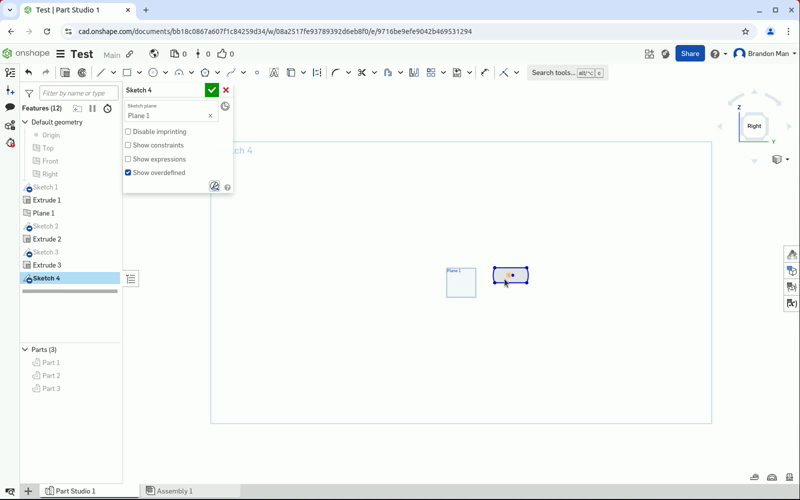
scroll(6)
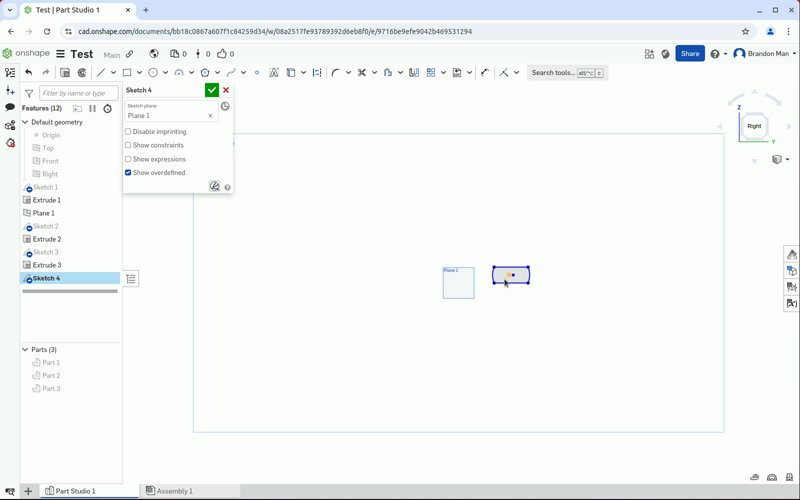
scroll(6)
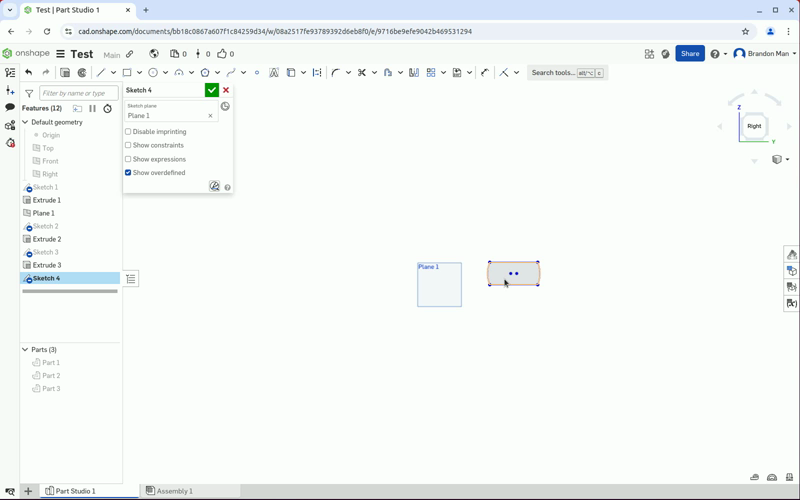
scroll(6)
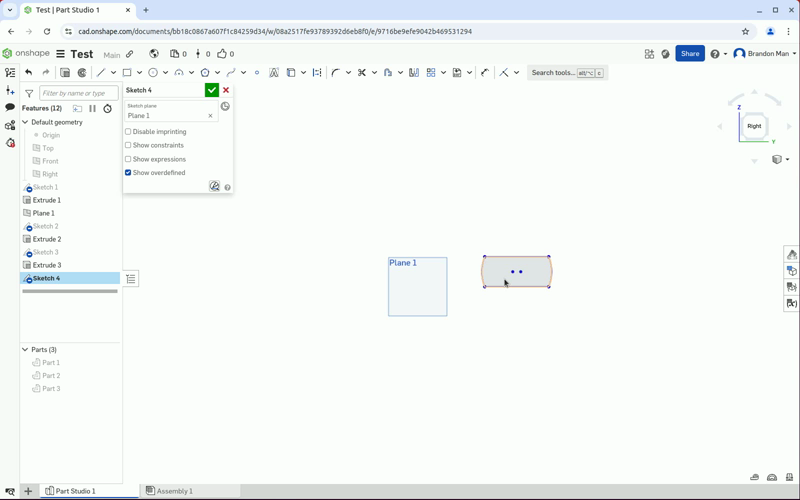
scroll(6)
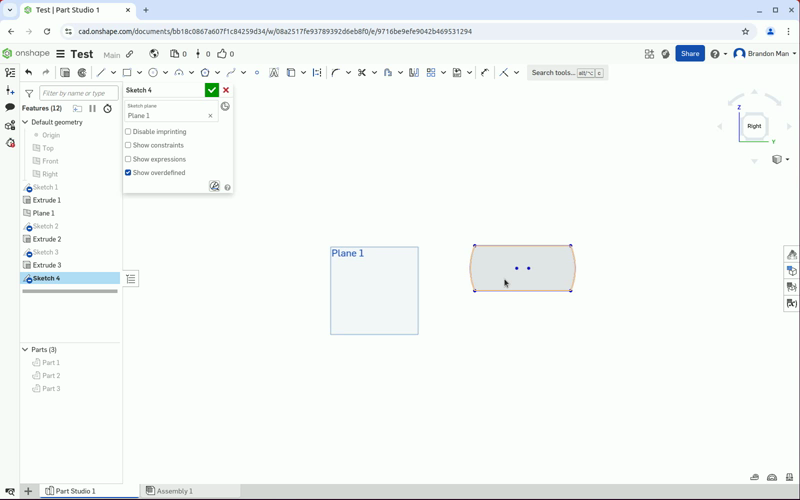
scroll(6)
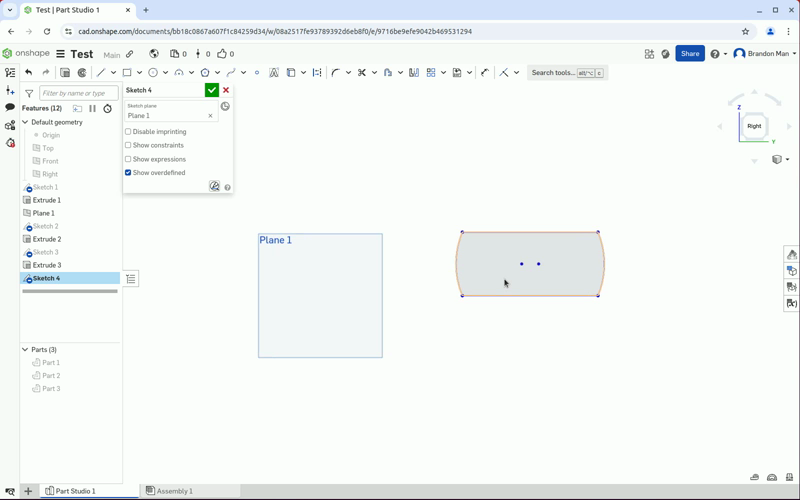
scroll(6)
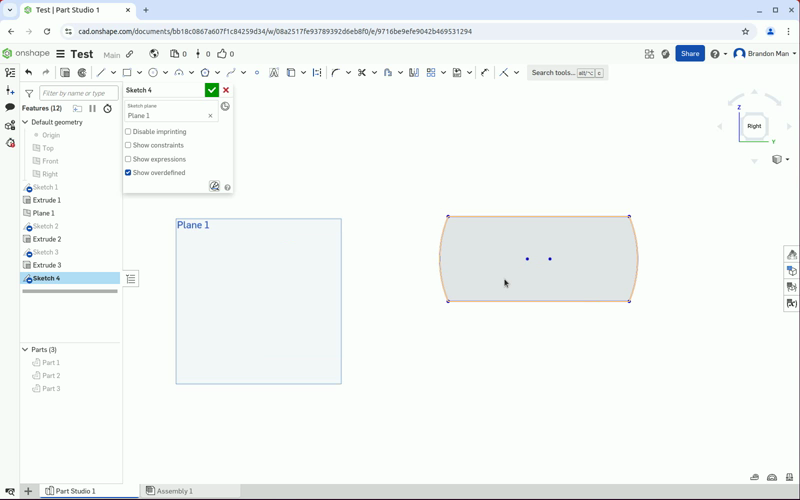
scroll(6)
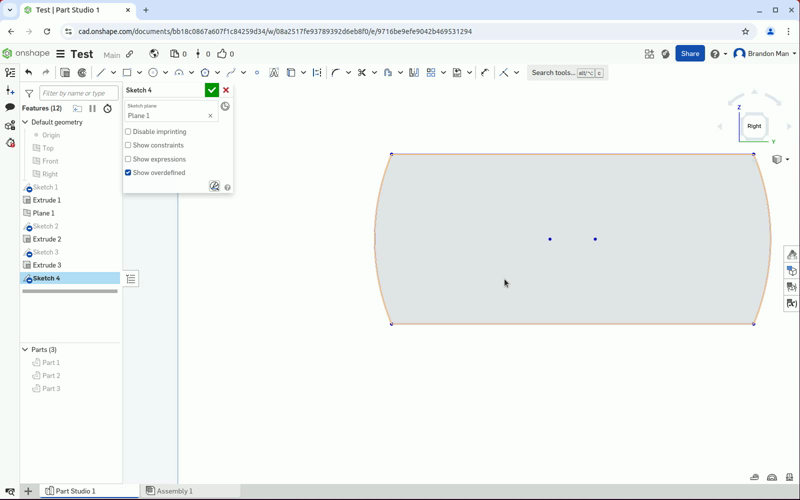
click(504, 278)
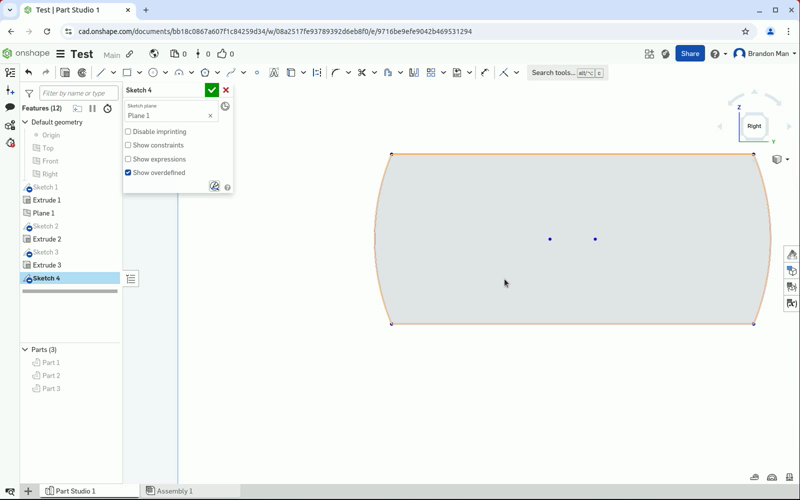
scroll(-6)
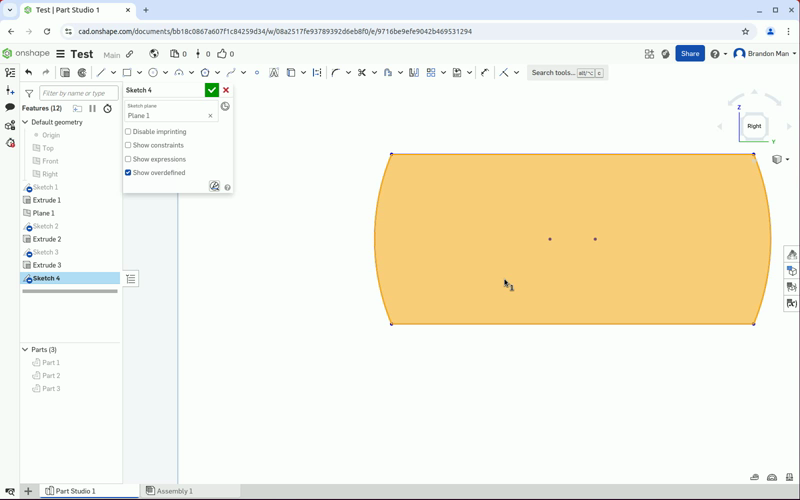
scroll(-6)
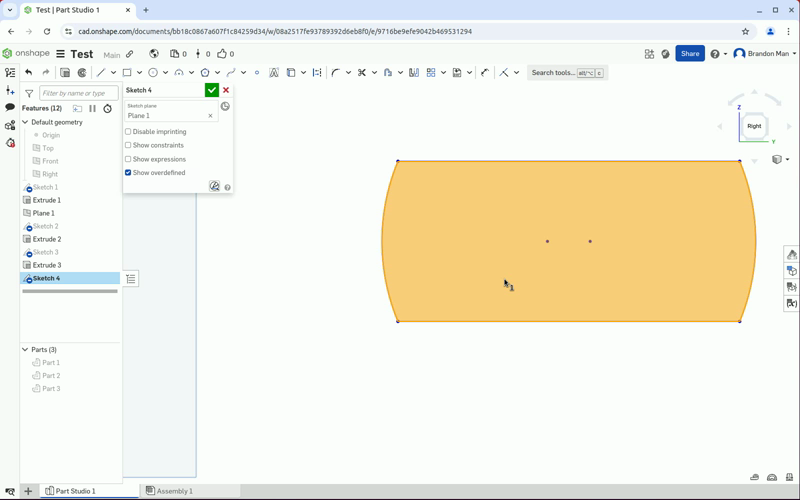
scroll(-6)
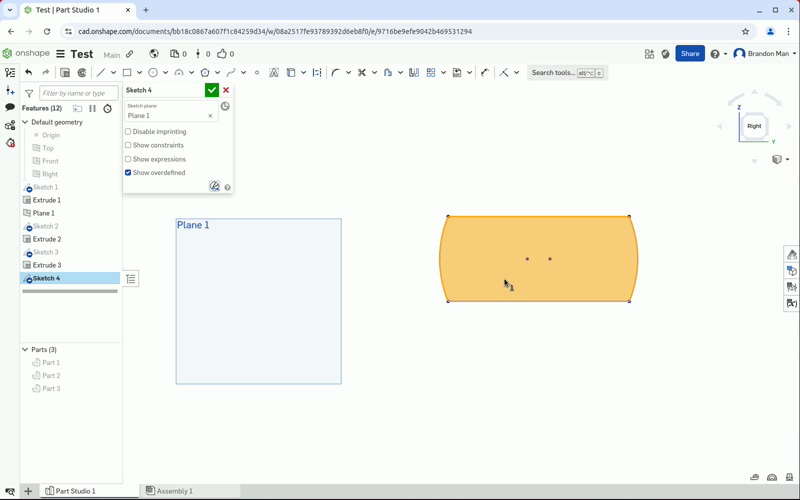
scroll(-6)
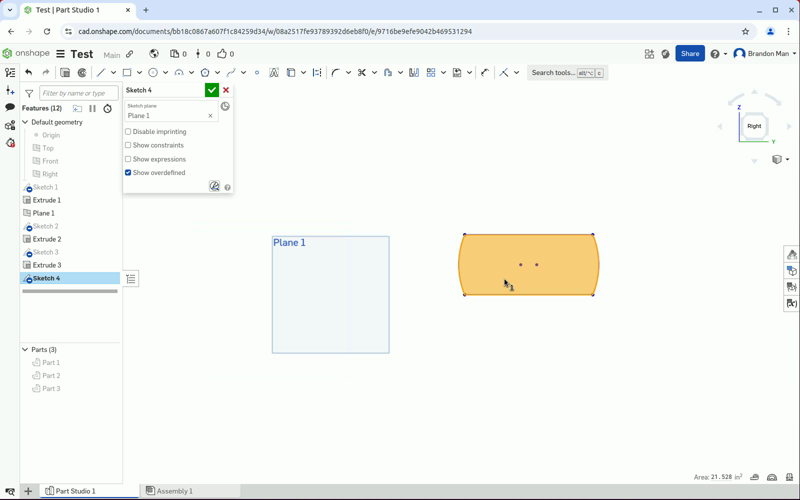
scroll(-6)
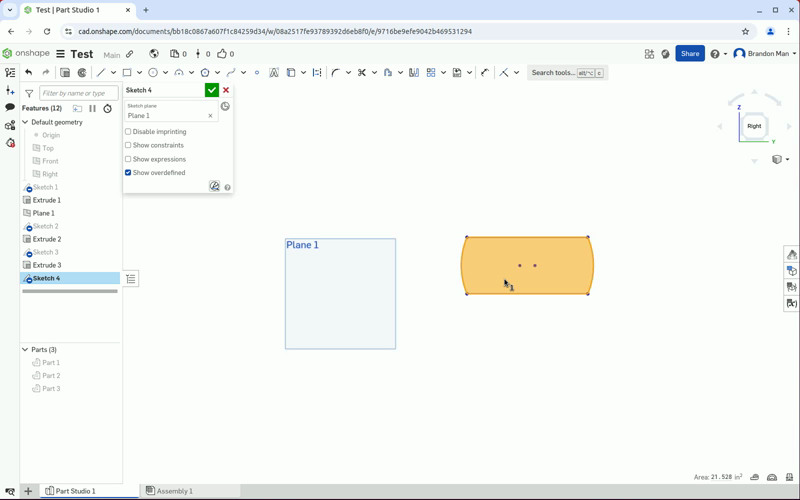
scroll(-6)
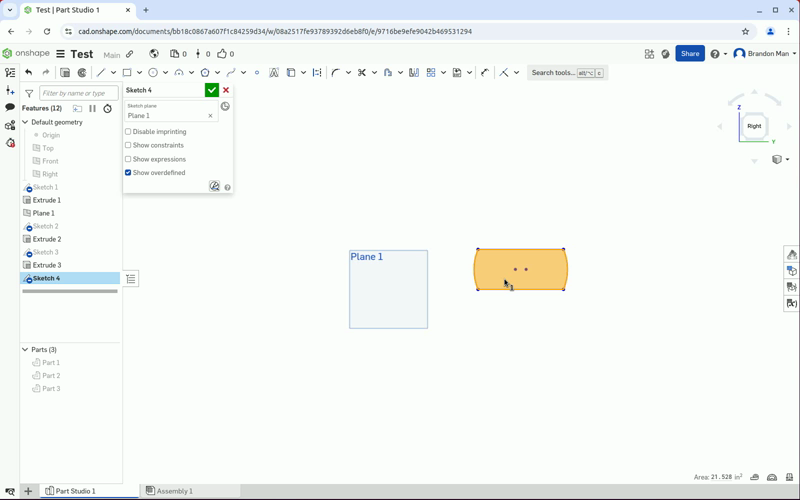
scroll(-6)
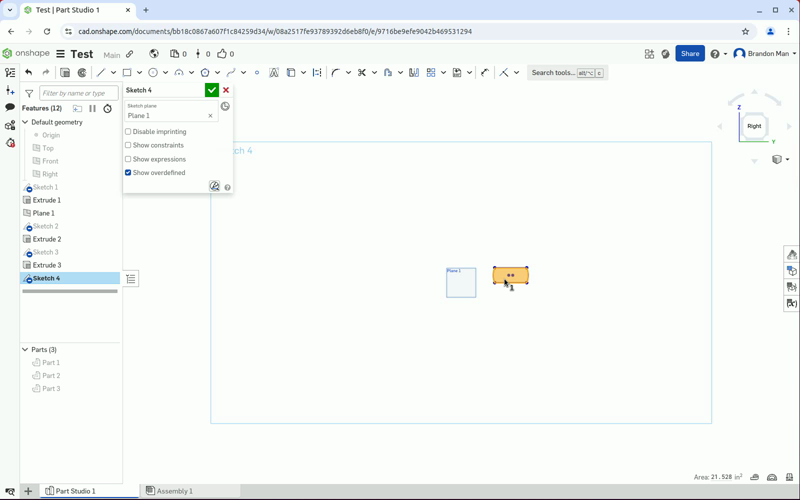
mouse_move(73, 352)
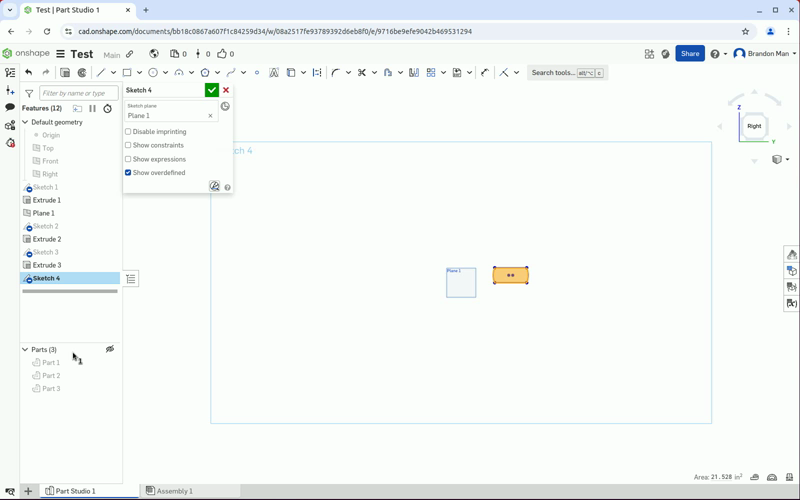
key(shift+y)
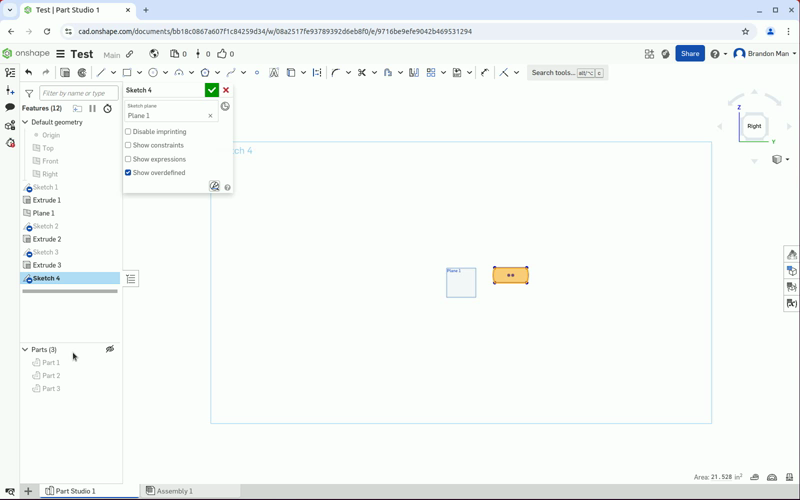
key(shift+e)
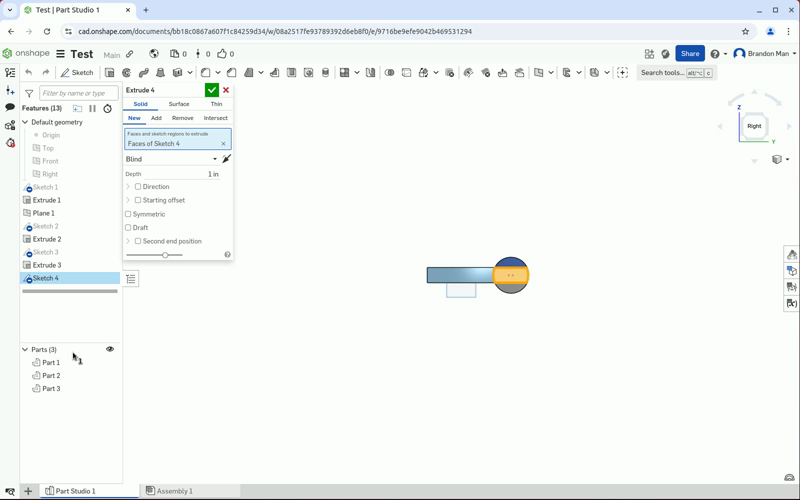
mouse_move(143, 106)
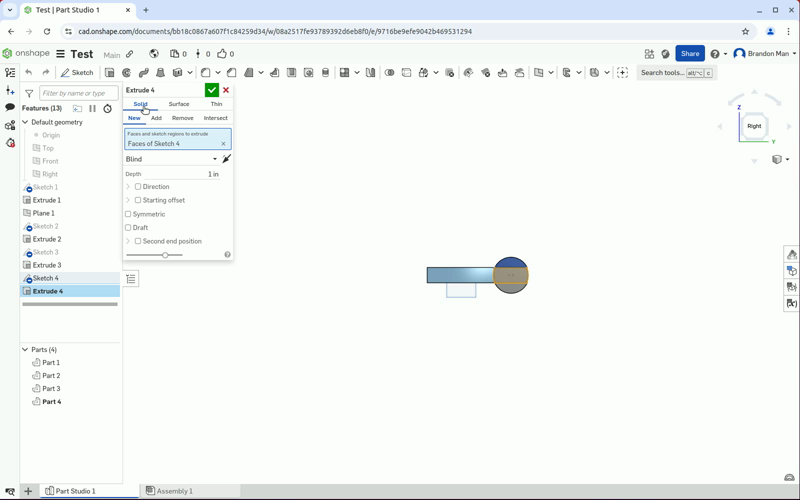
click(143, 106)
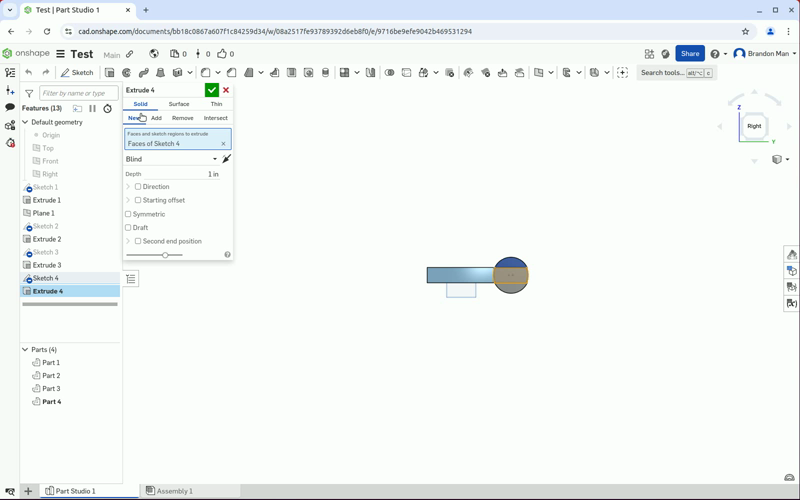
mouse_move(137, 120)
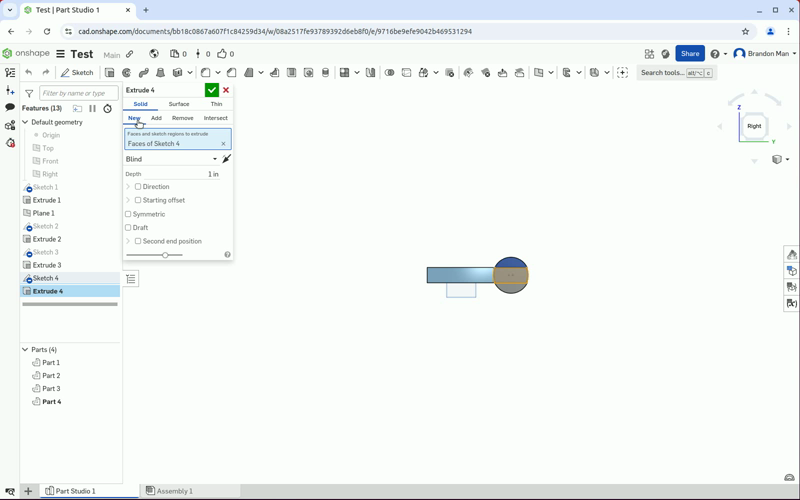
click(137, 120)
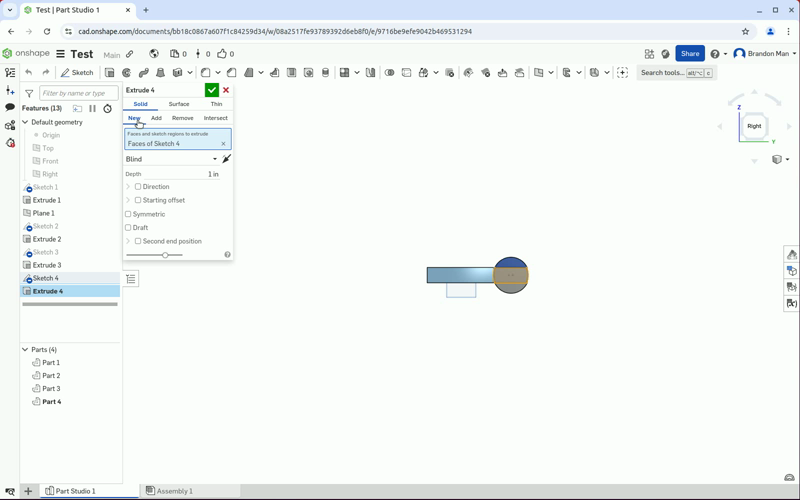
key(tab, 4)
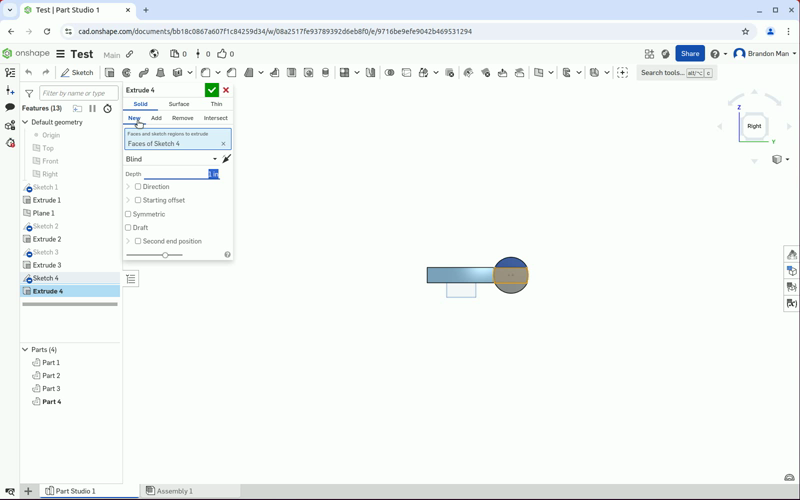
text(0.963)
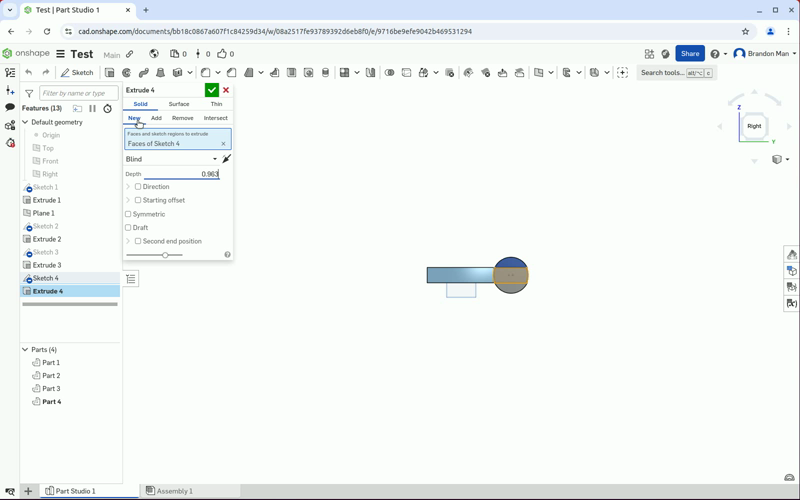
key(enter)
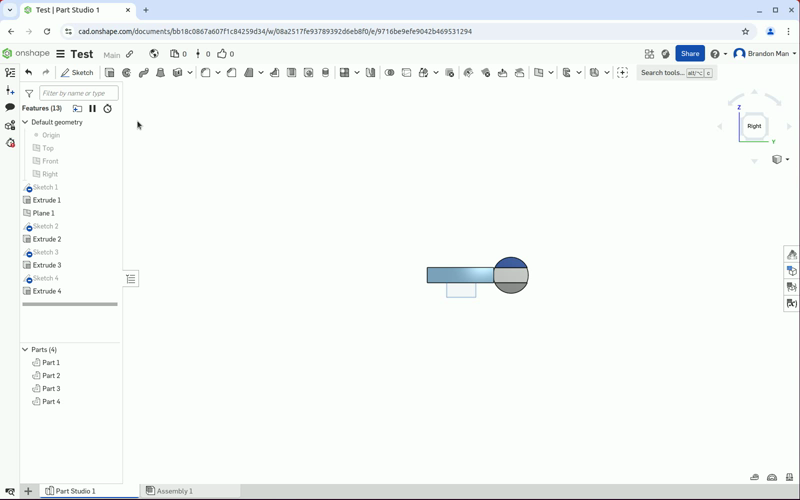
key(shift+h)
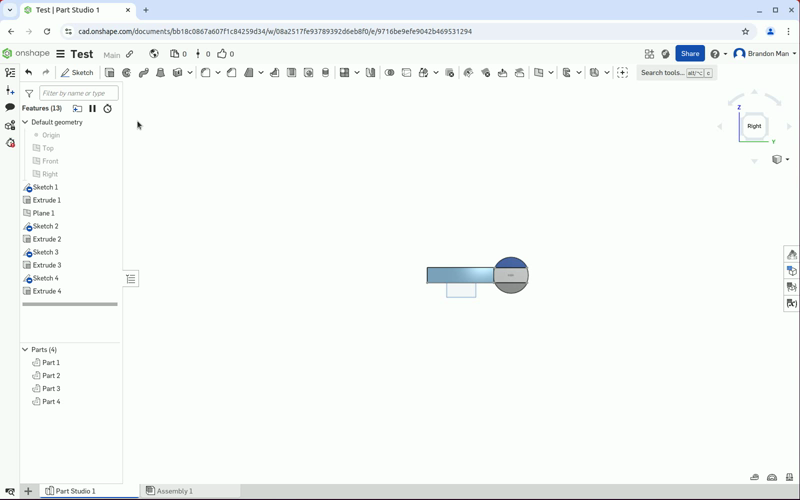
key(shift+h)
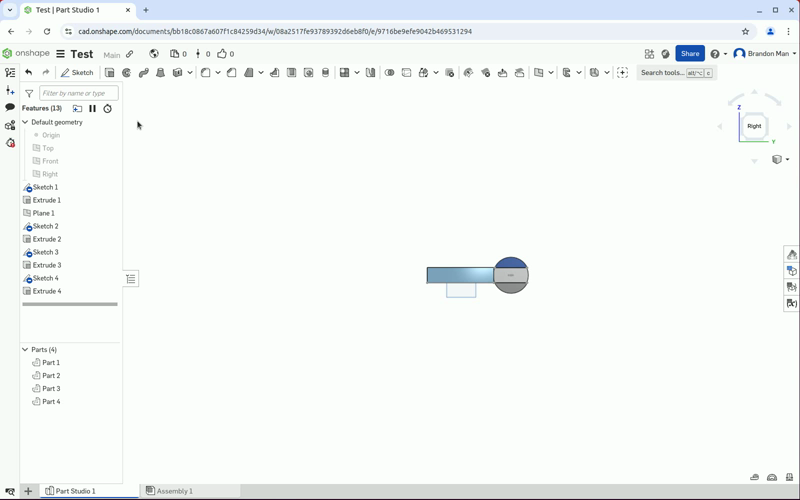
key(shift+7)
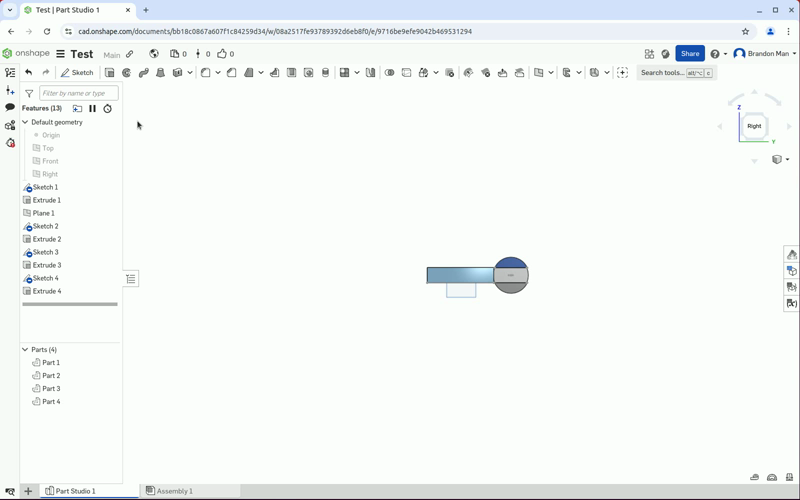
key(right, 2)
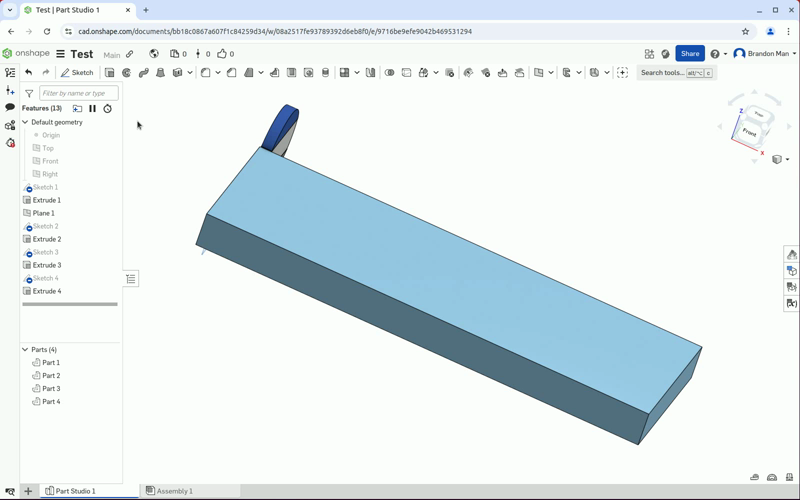
key(down, 2)
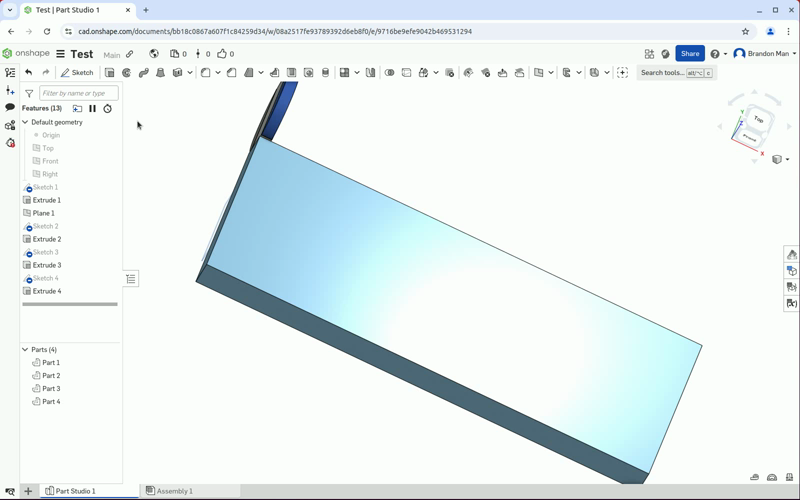
key(up, 2)
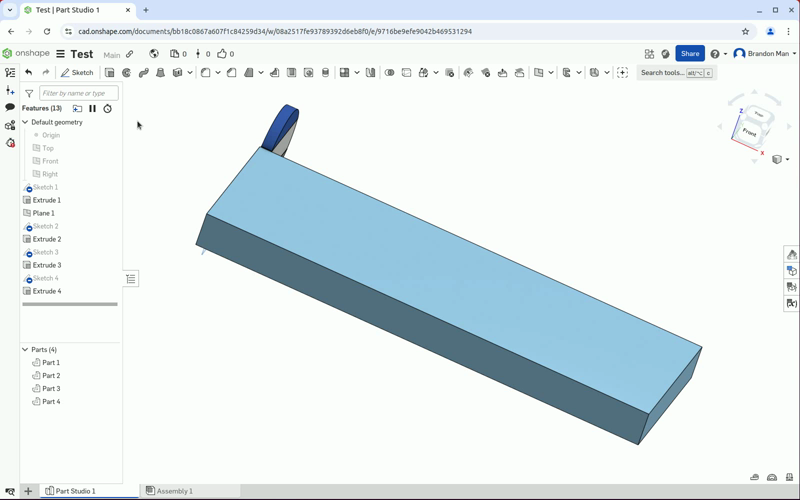
key(left, 2)
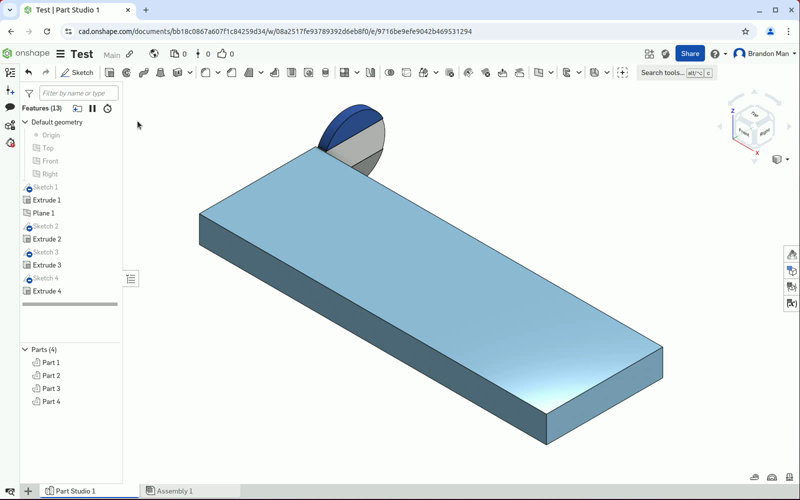
mouse_move(73, 189)
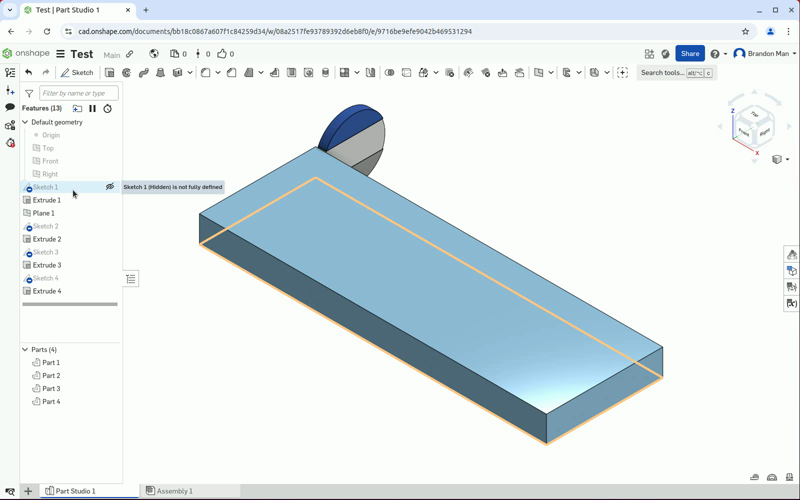
click(73, 189)